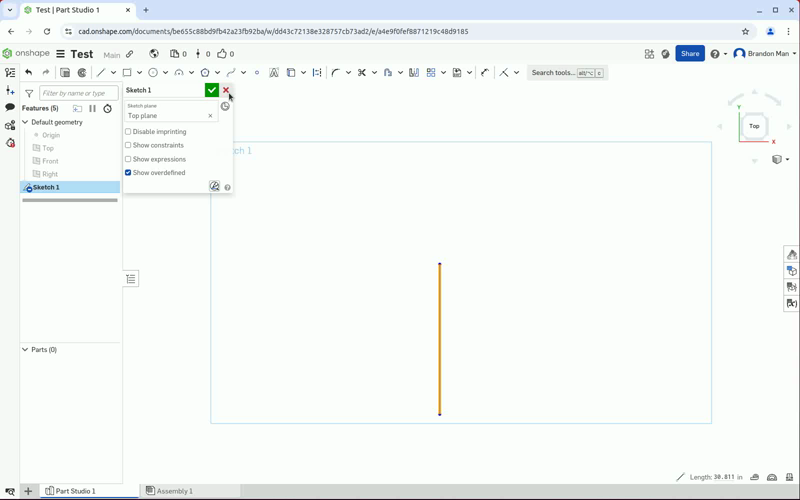
key(shift+h)
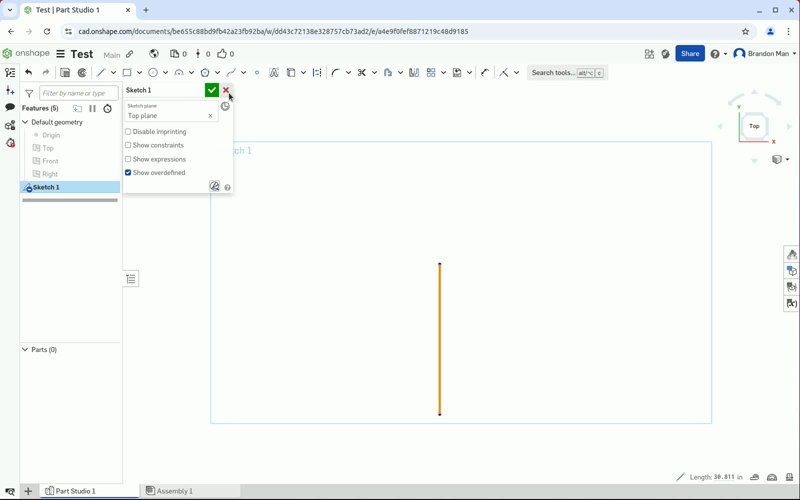
key(shift+s)
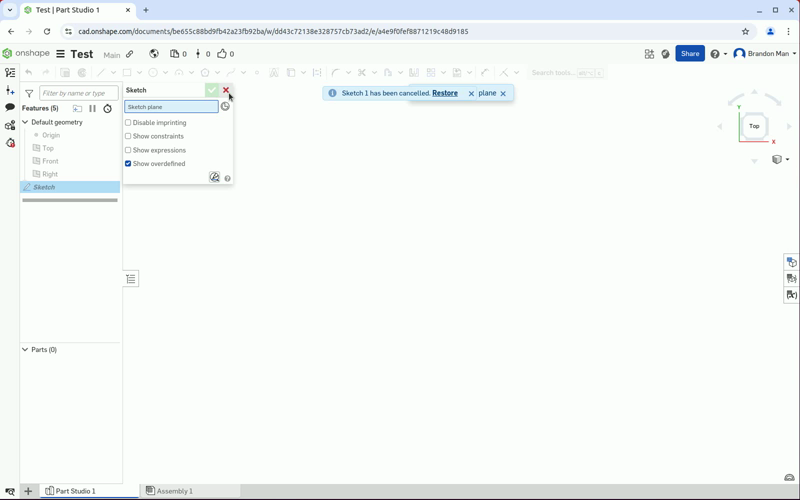
mouse_move(73, 150)
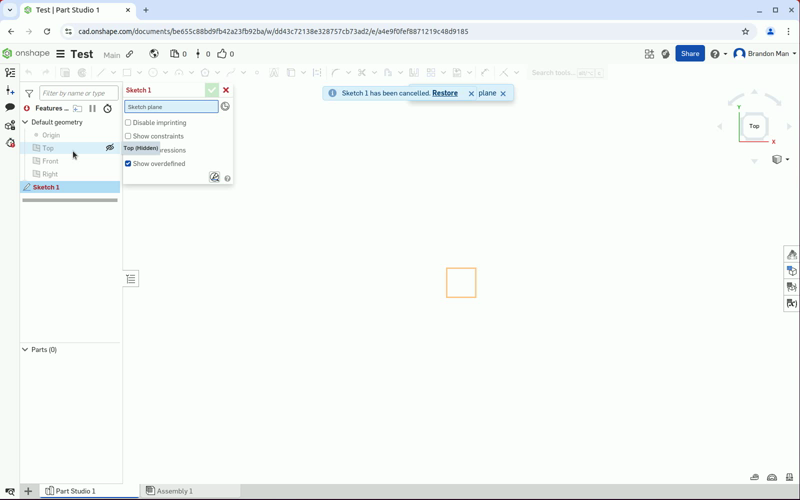
click(73, 150)
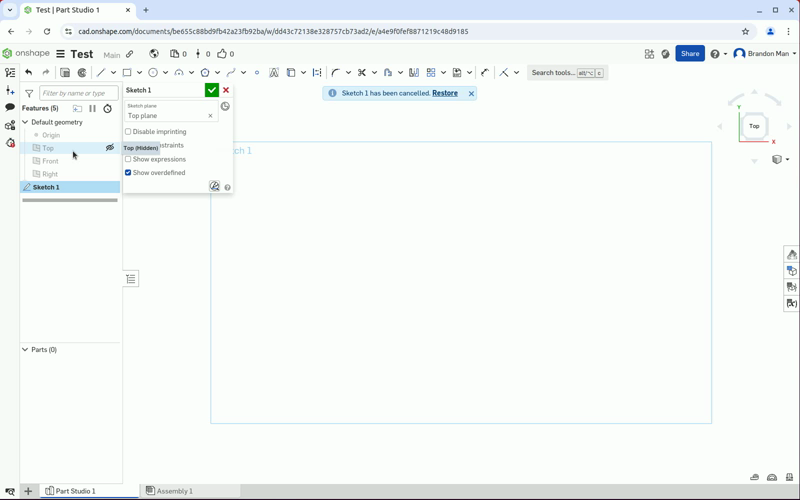
mouse_move(73, 352)
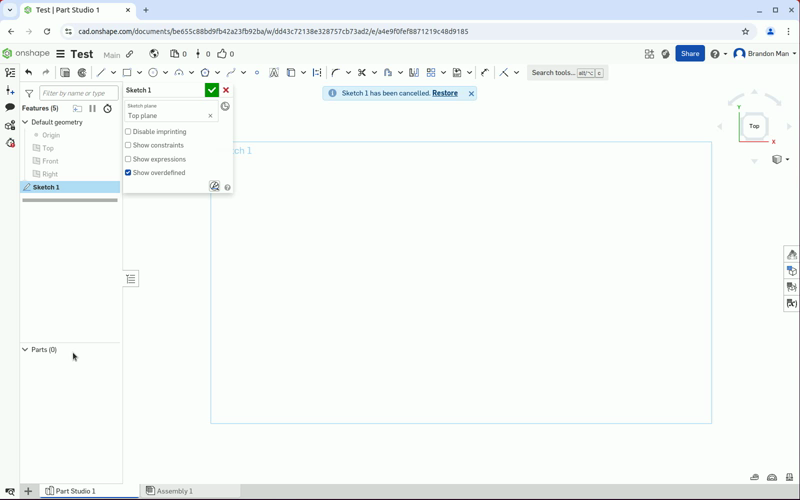
key(y)
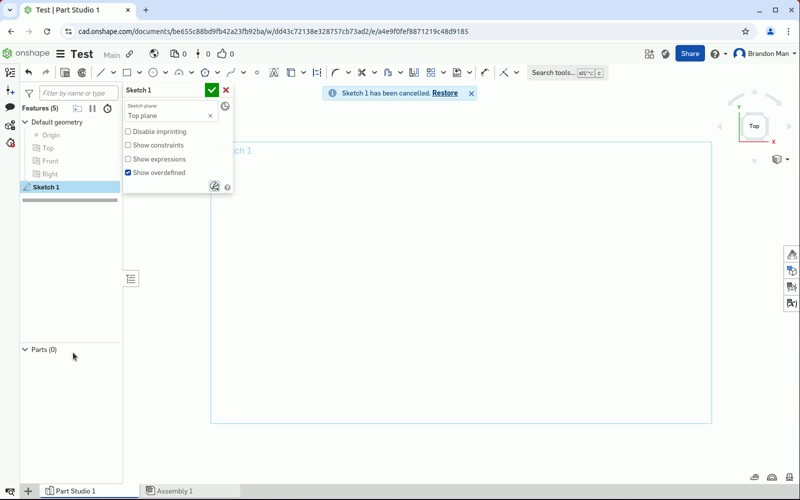
key(l)
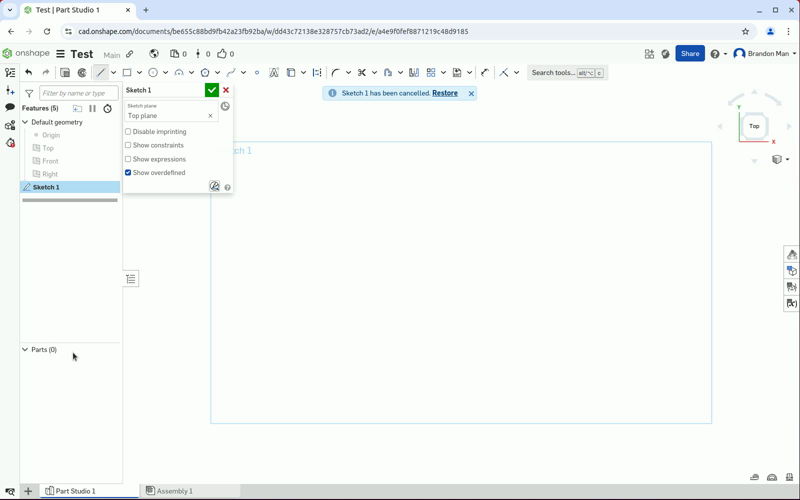
key_down(shift)
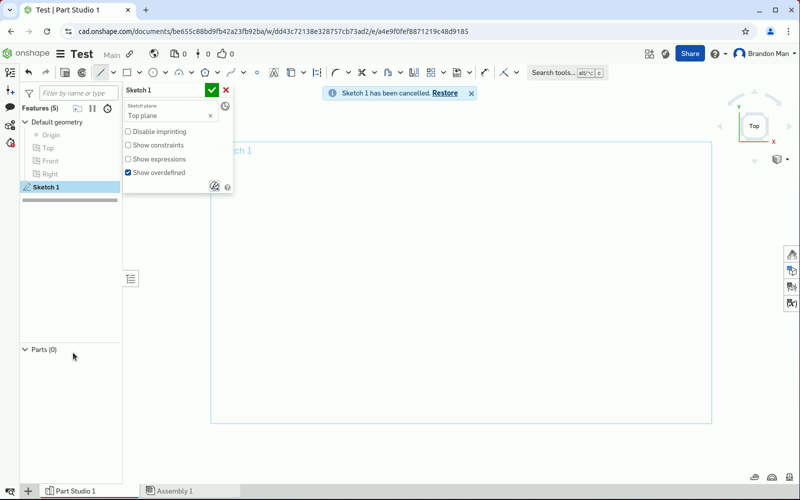
mouse_move(379, 282)
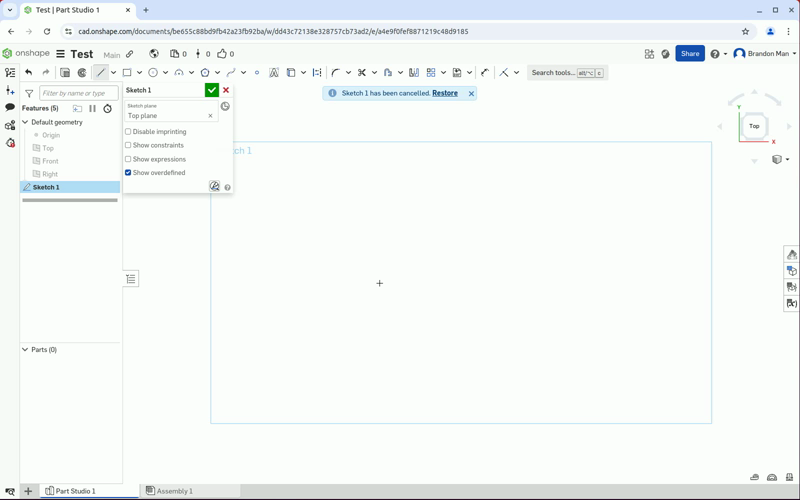
click(379, 282)
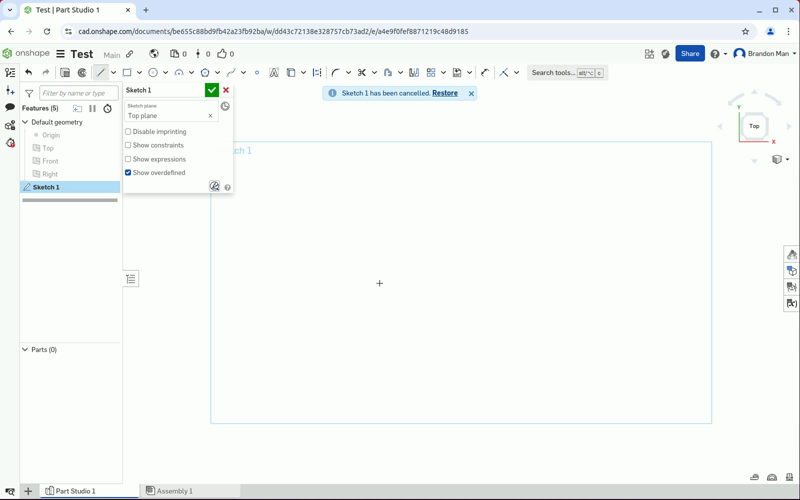
key_up(shift)
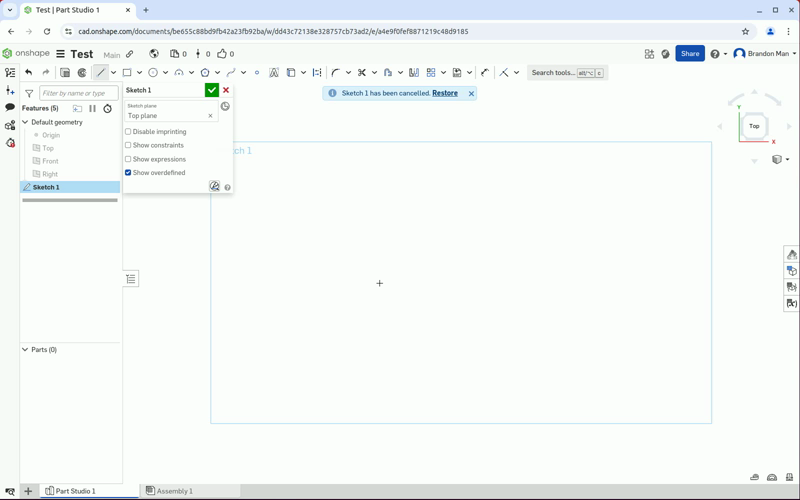
key_down(shift)
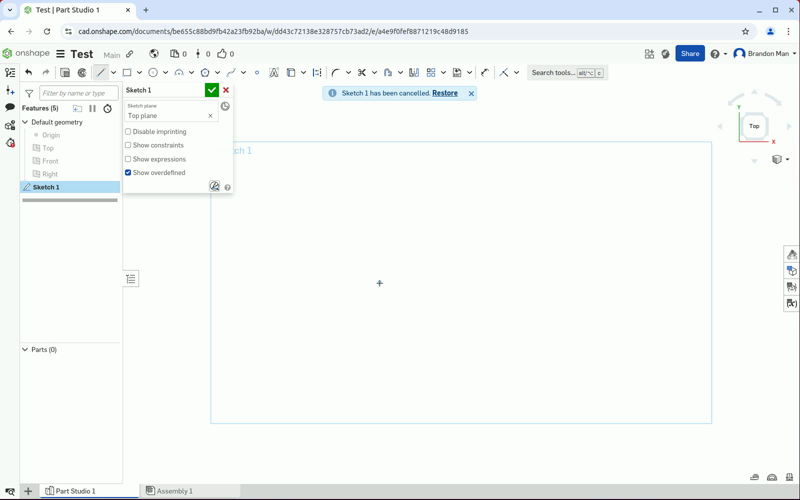
mouse_move(413, 340)
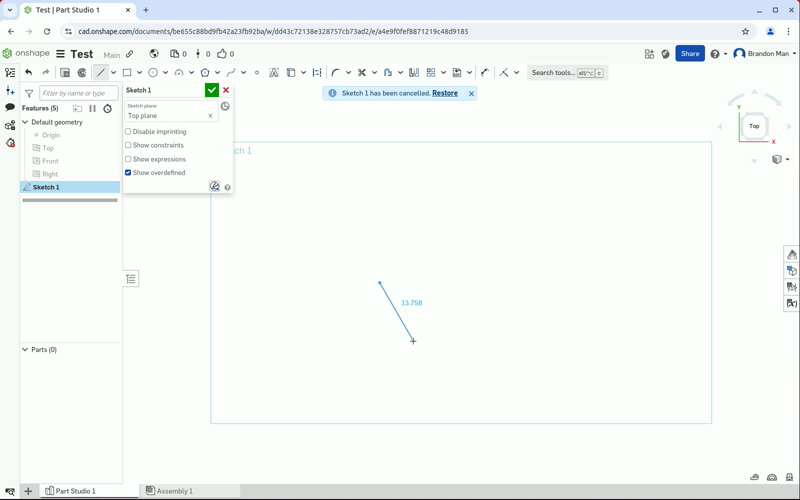
click(413, 340)
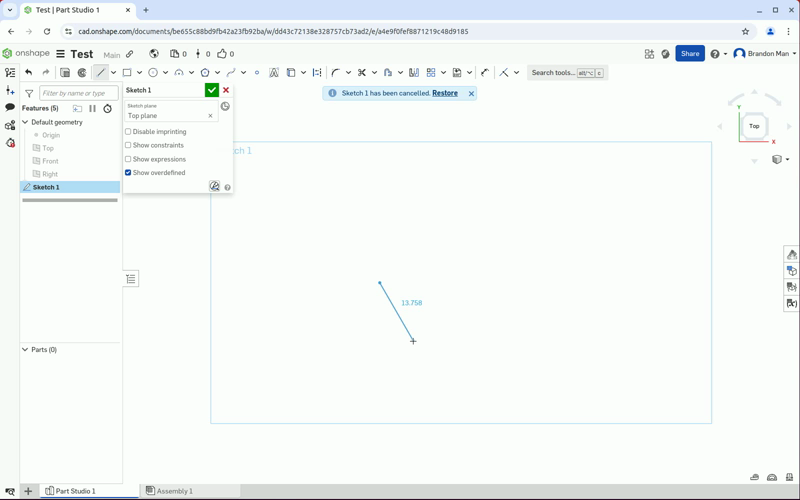
key_up(shift)
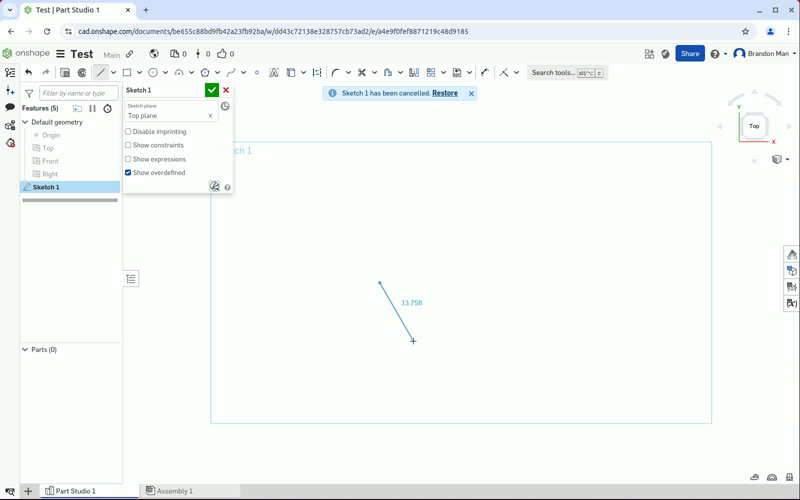
key_down(shift)
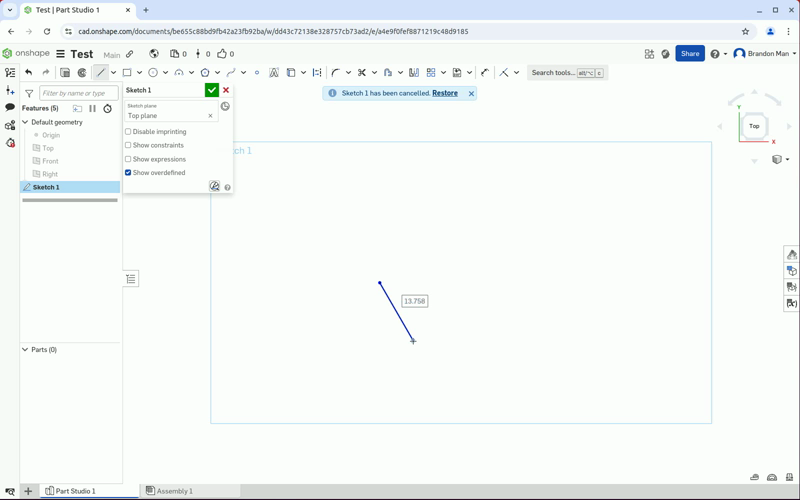
mouse_move(443, 340)
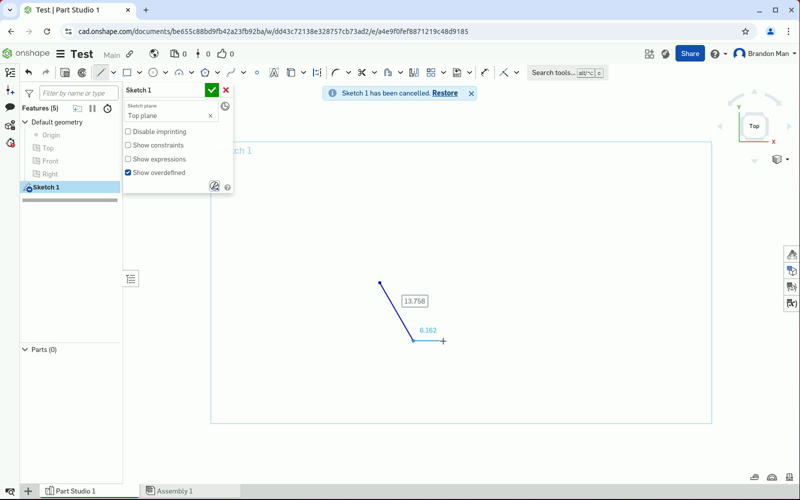
mouse_move(427, 340)
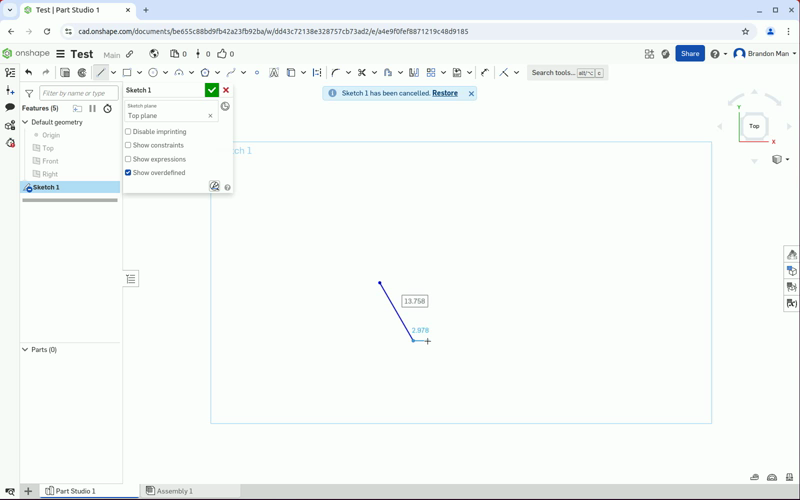
click(427, 340)
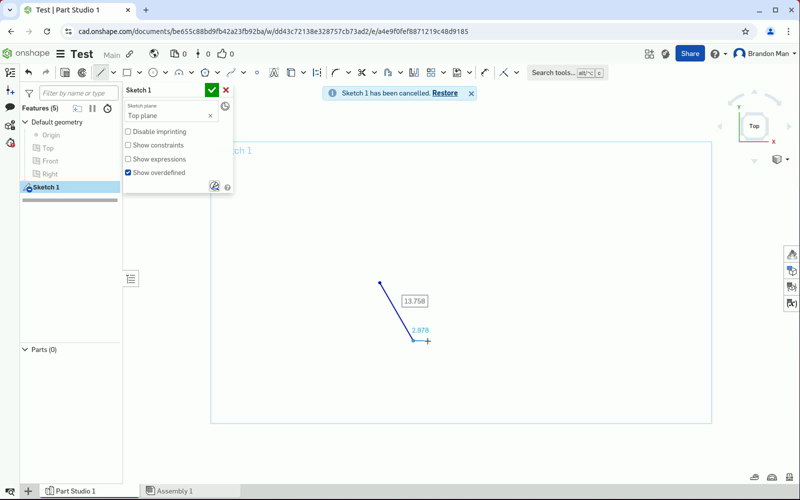
key_up(shift)
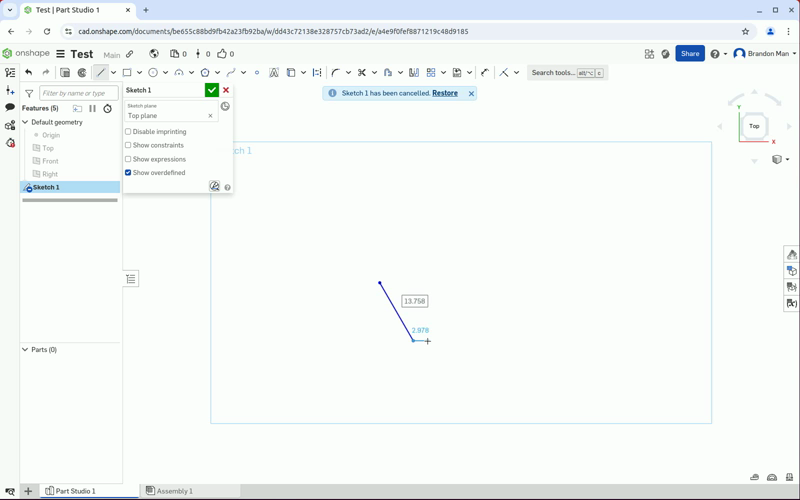
key_down(shift)
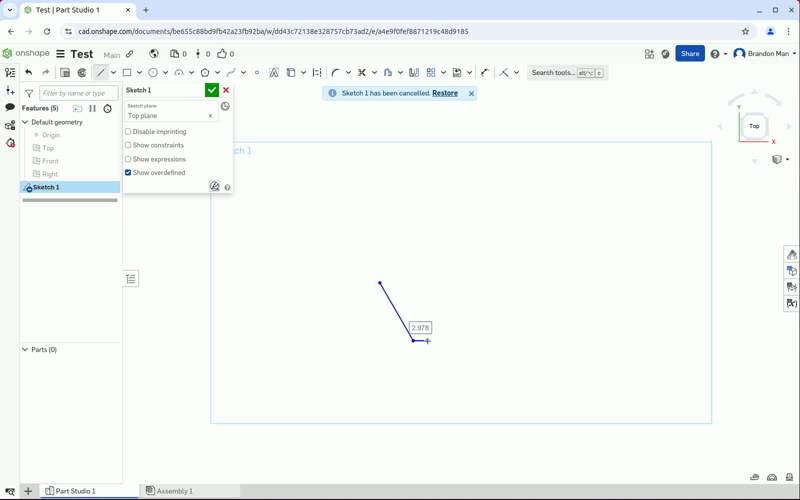
mouse_move(393, 282)
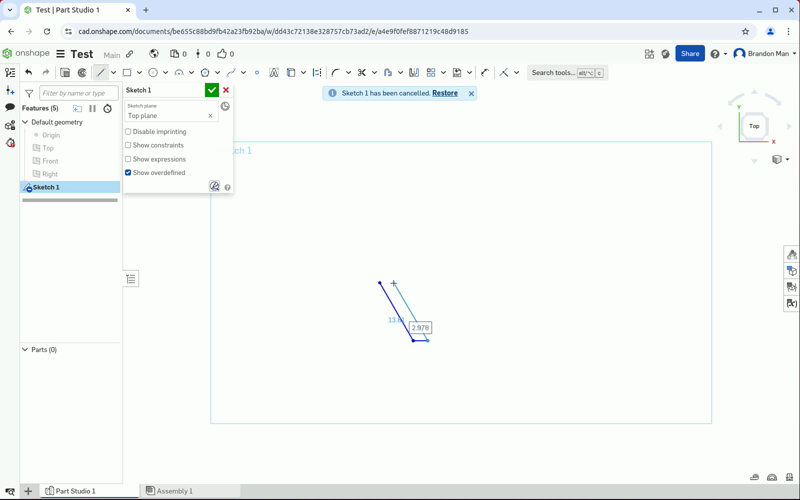
click(393, 282)
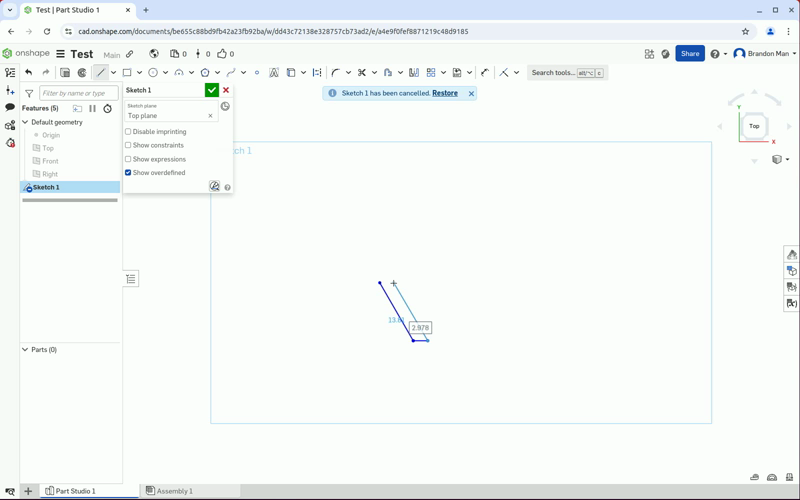
key_up(shift)
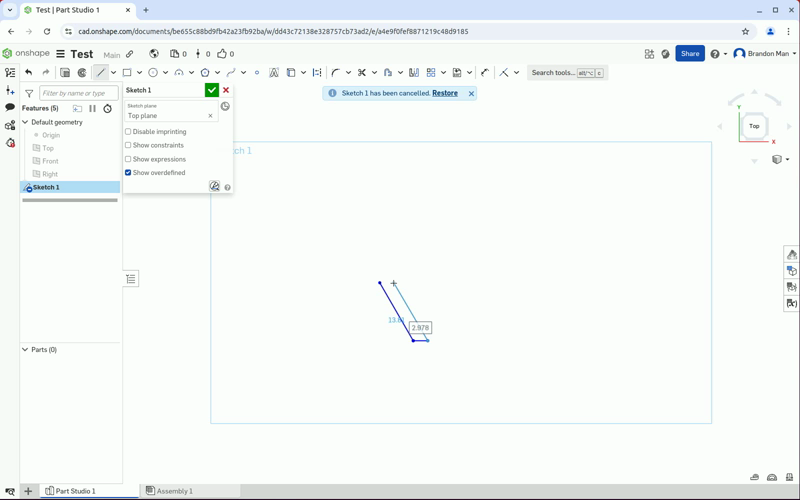
key_down(shift)
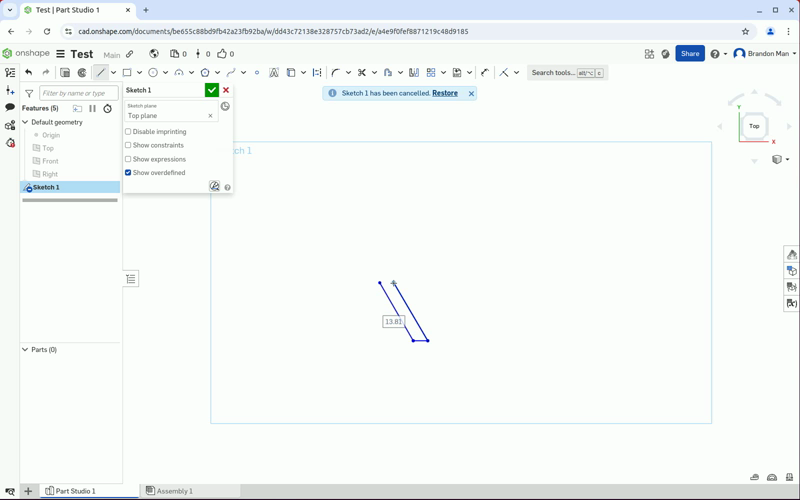
mouse_move(427, 225)
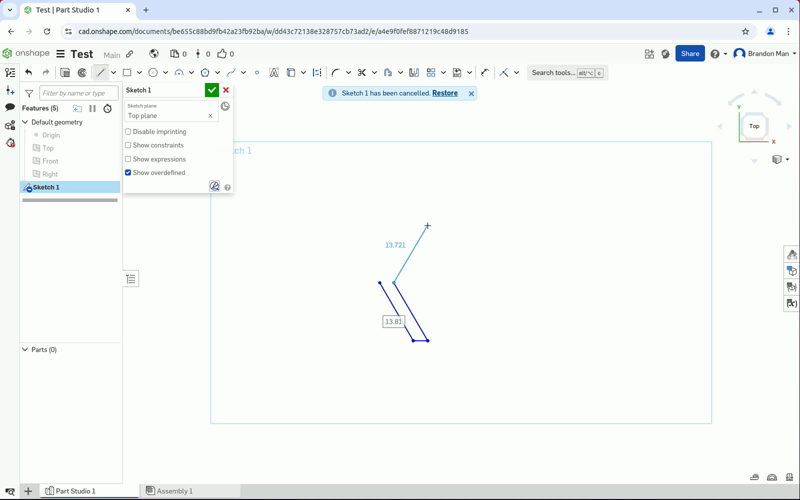
click(427, 225)
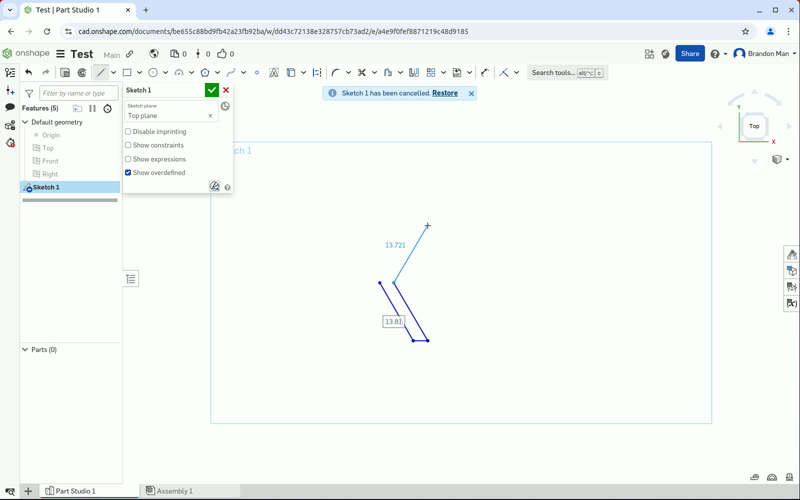
key_up(shift)
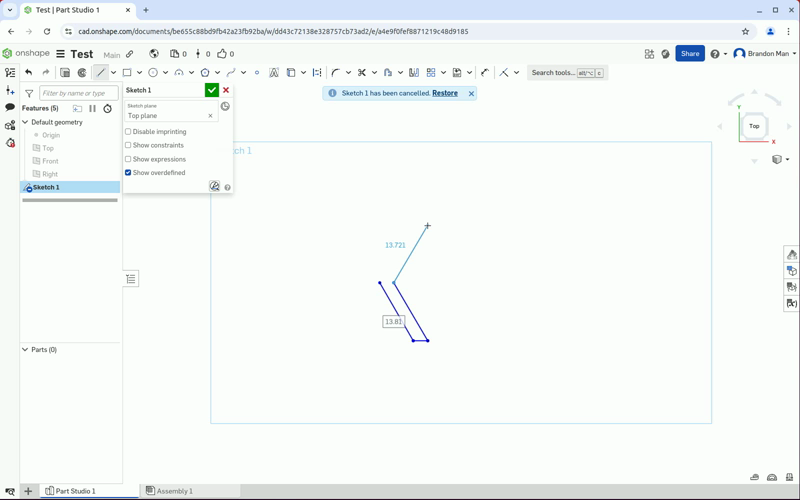
key_down(shift)
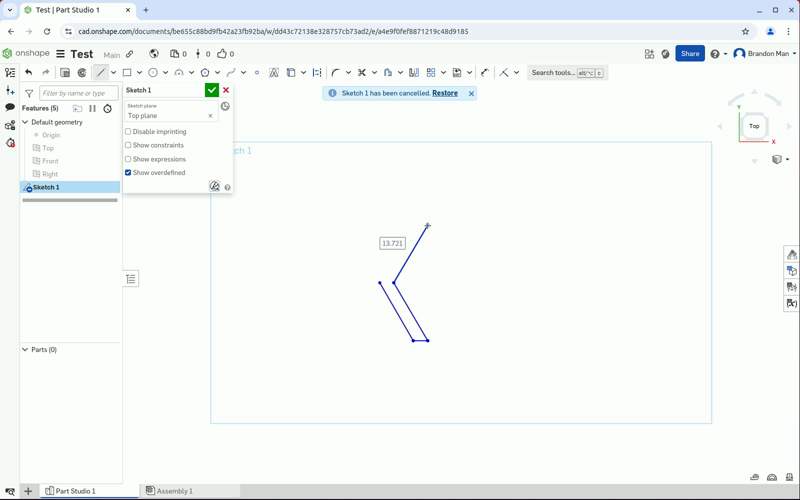
mouse_move(457, 225)
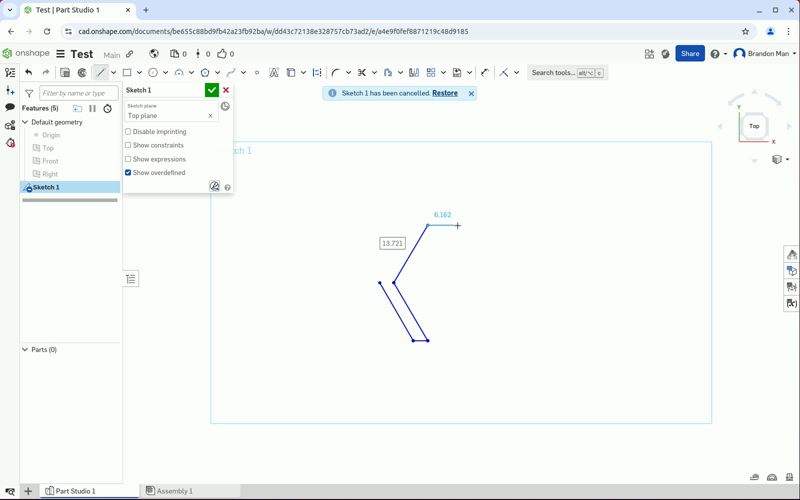
mouse_move(413, 225)
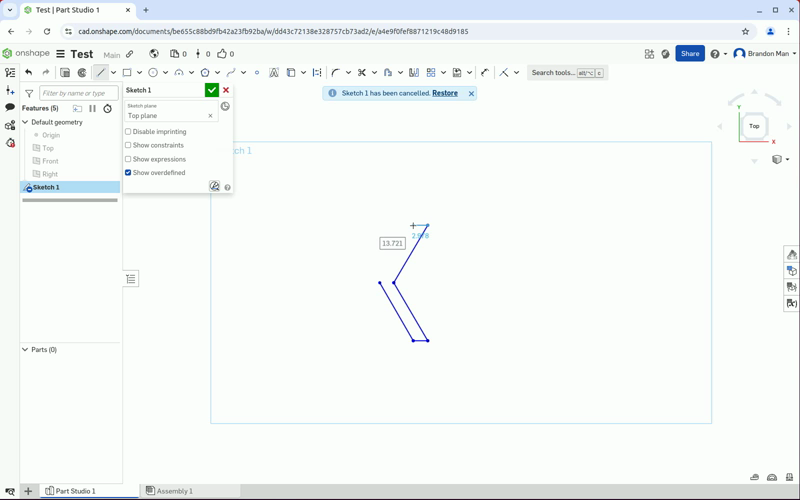
click(413, 225)
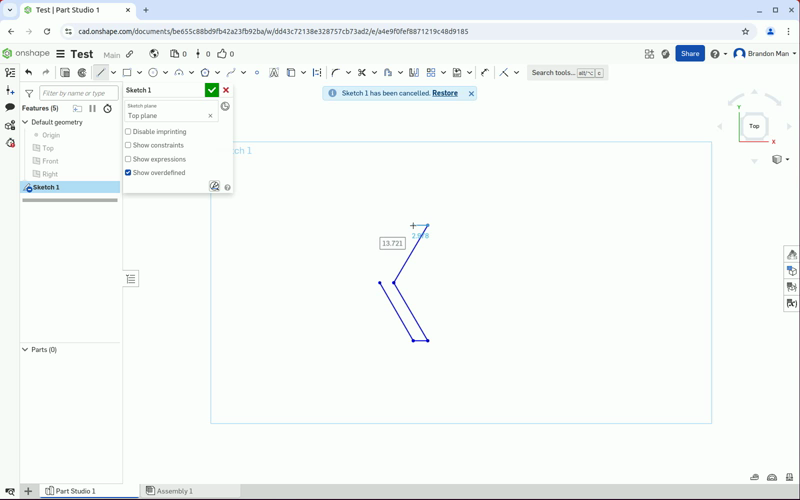
key_up(shift)
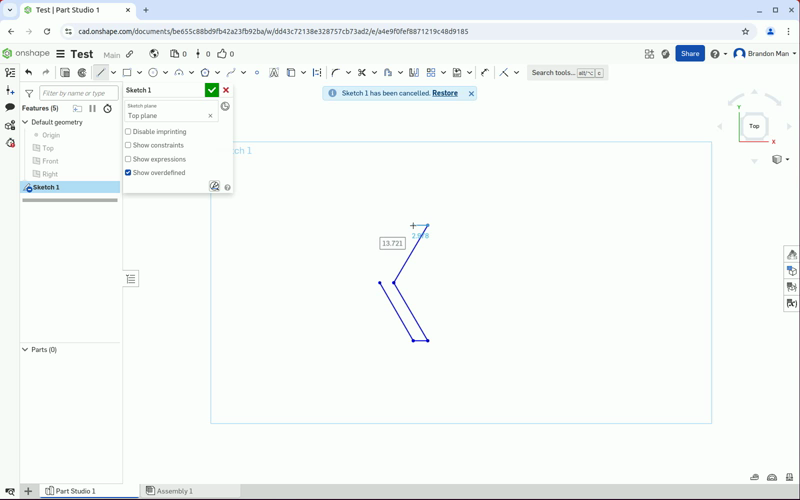
key_down(shift)
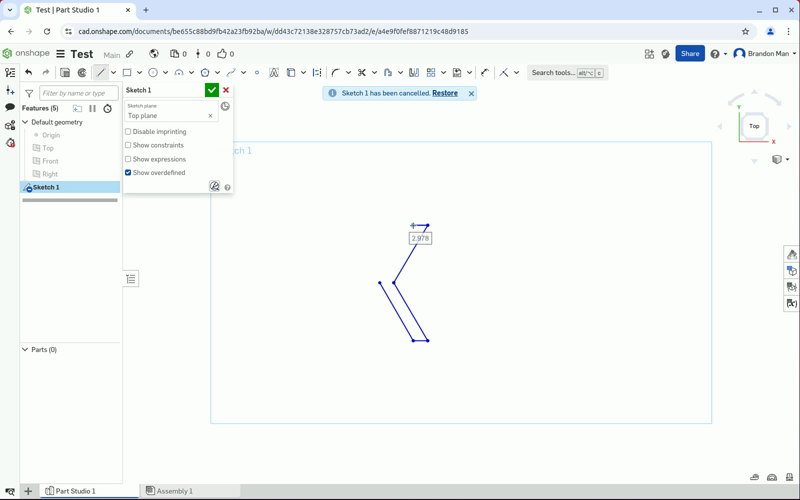
mouse_move(379, 282)
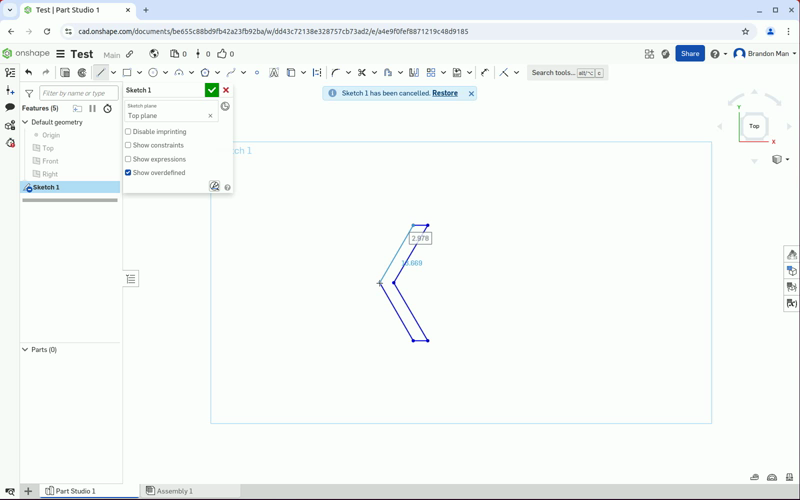
key_up(shift)
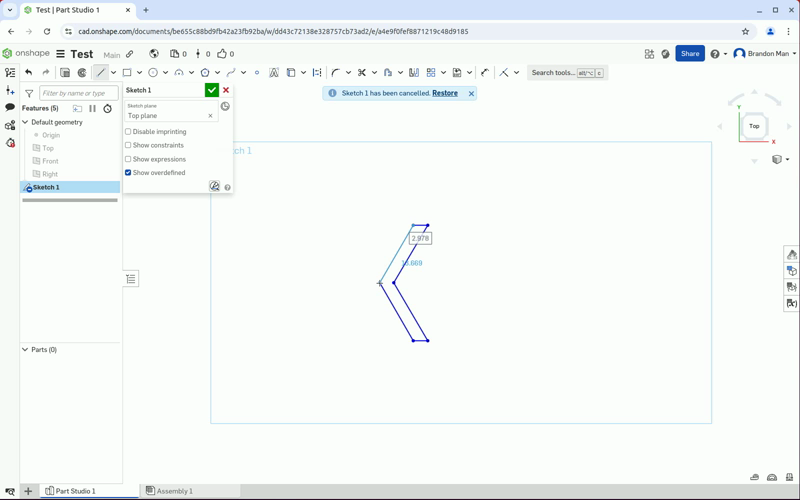
click(379, 282)
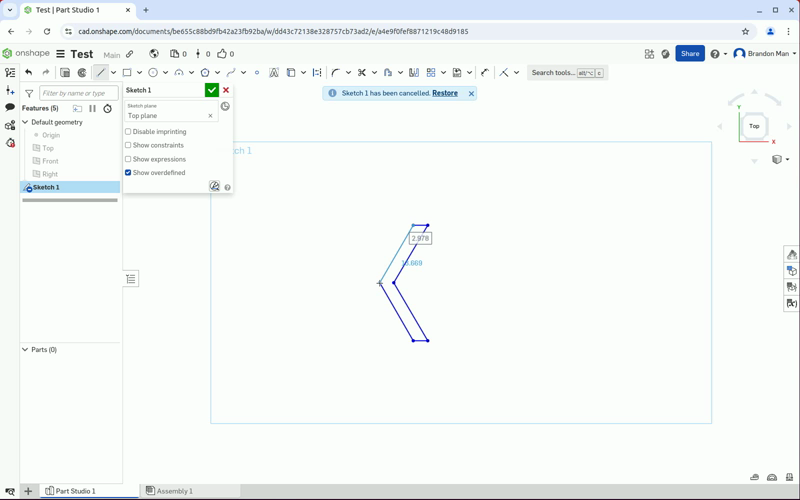
key(esc)
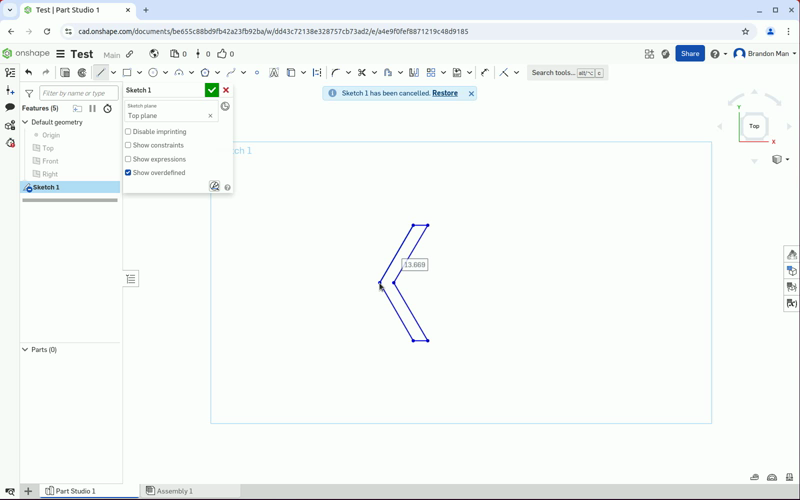
mouse_move(417, 230)
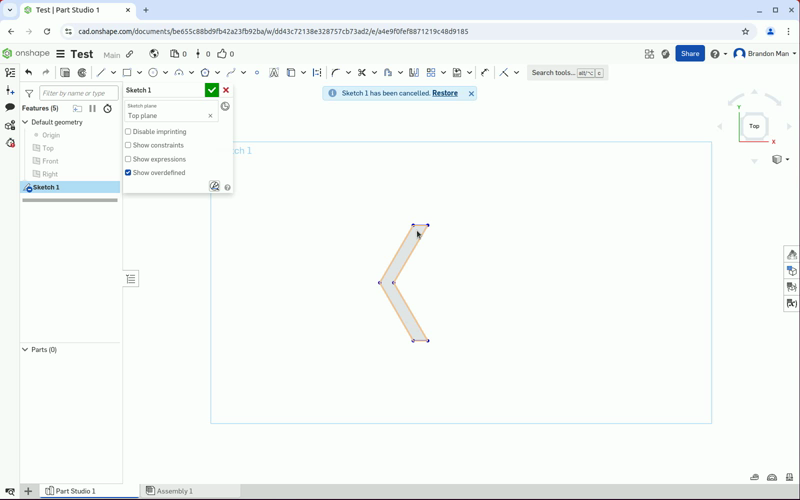
scroll(6)
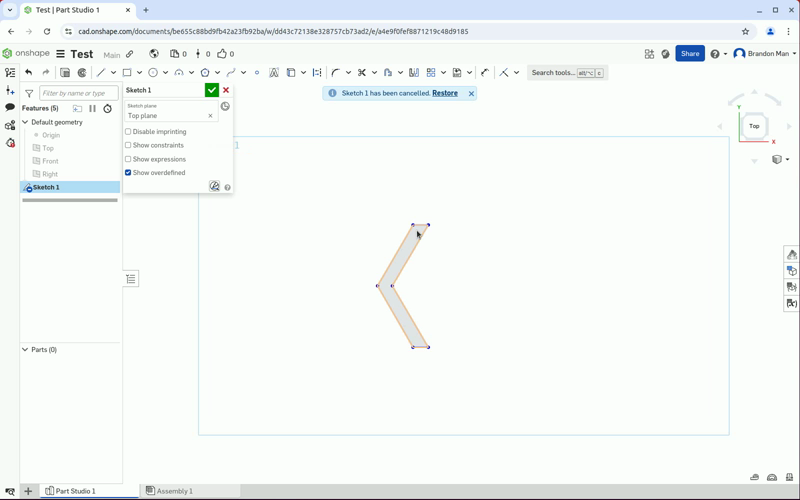
scroll(6)
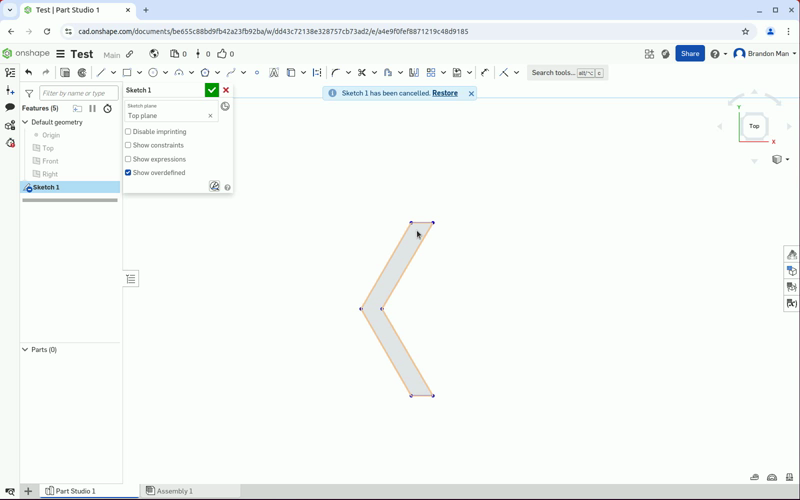
scroll(6)
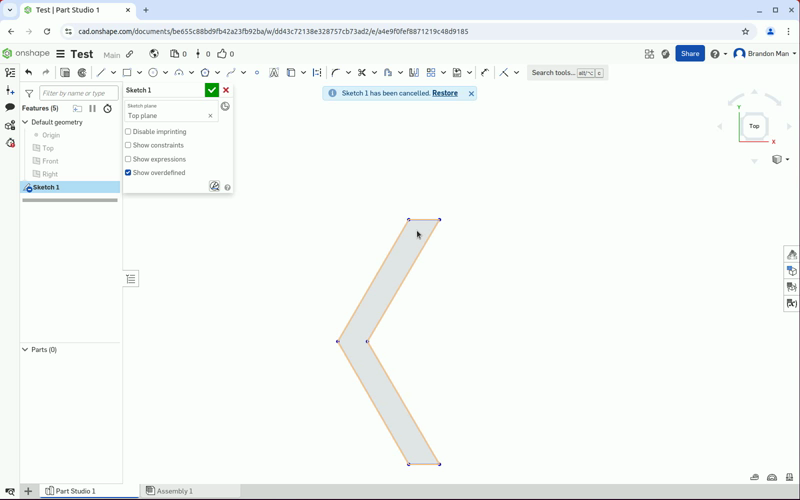
scroll(6)
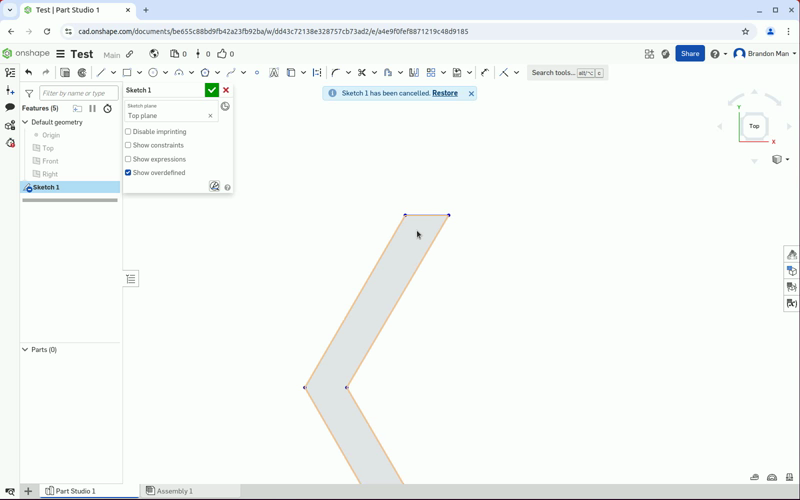
scroll(6)
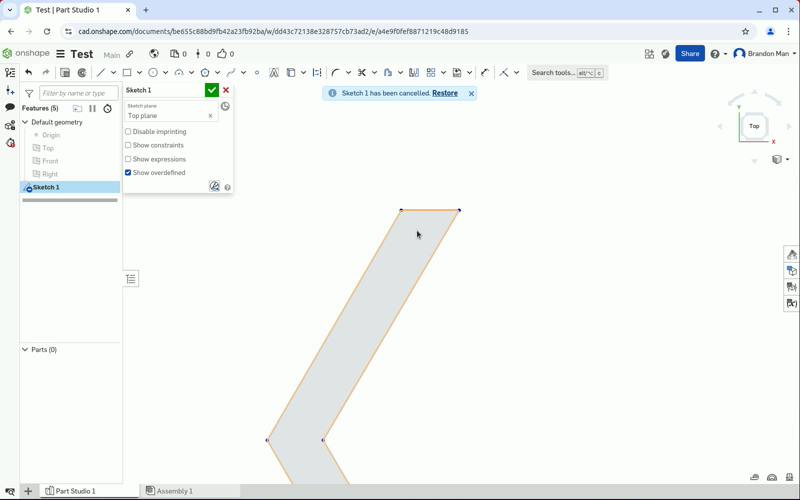
scroll(6)
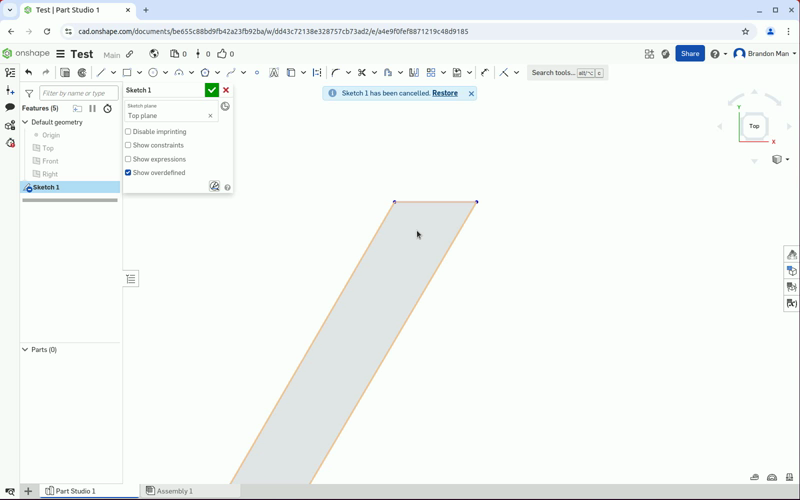
scroll(6)
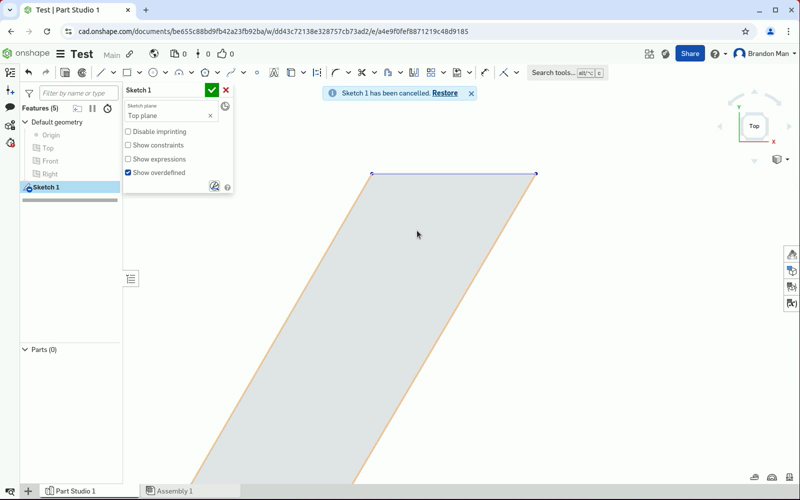
click(417, 230)
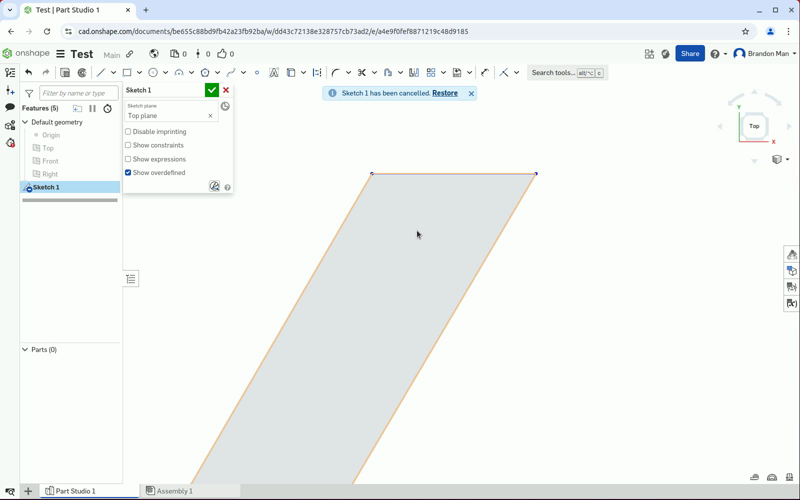
scroll(-6)
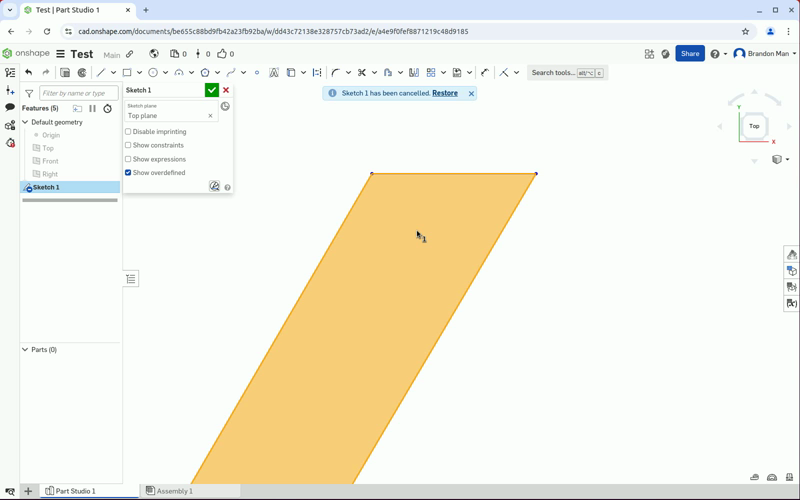
scroll(-6)
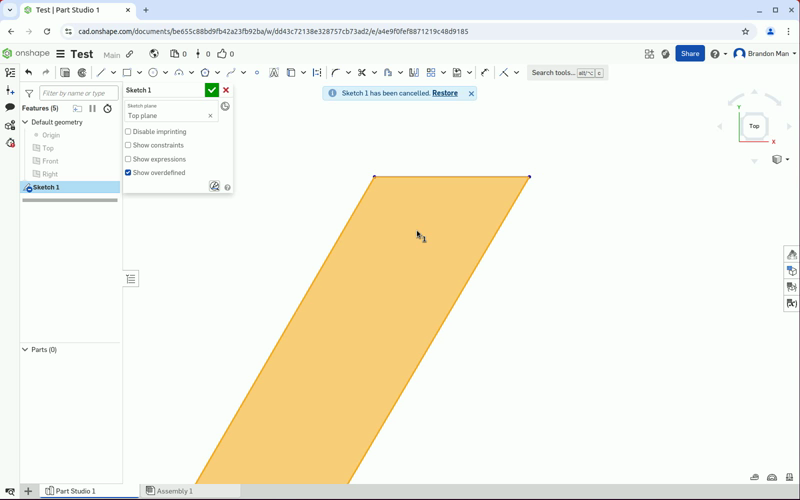
scroll(-6)
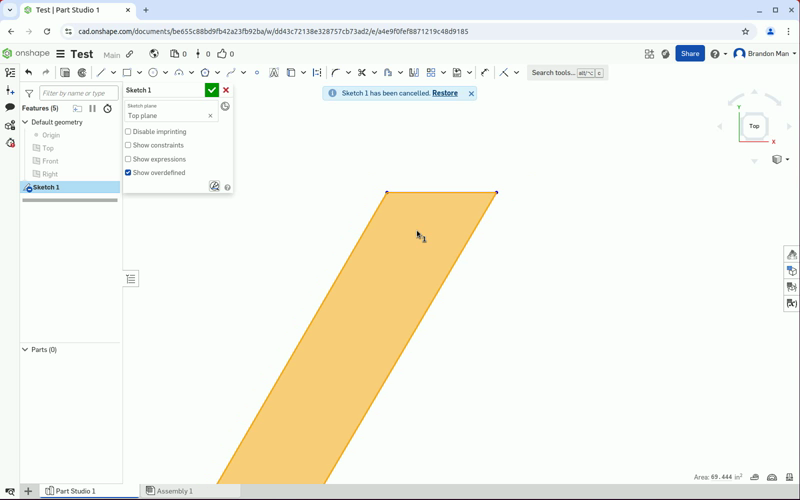
scroll(-6)
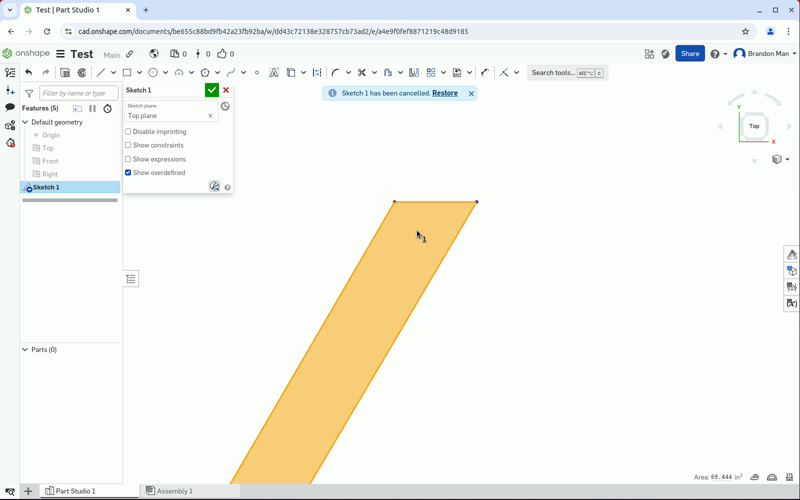
scroll(-6)
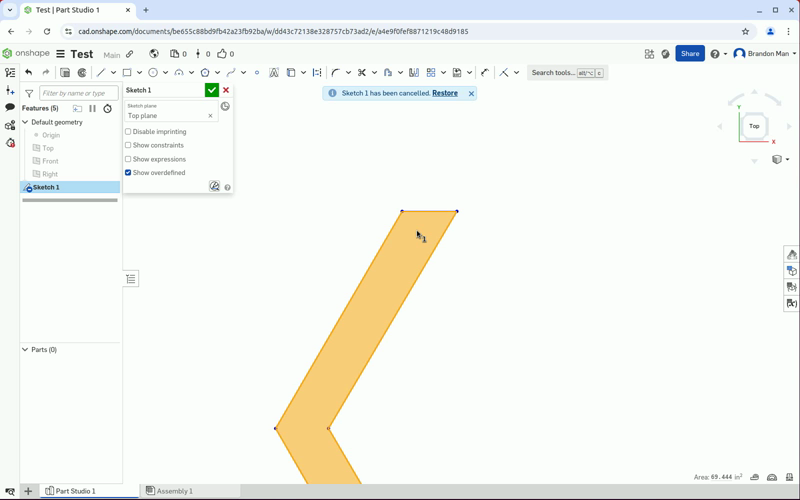
scroll(-6)
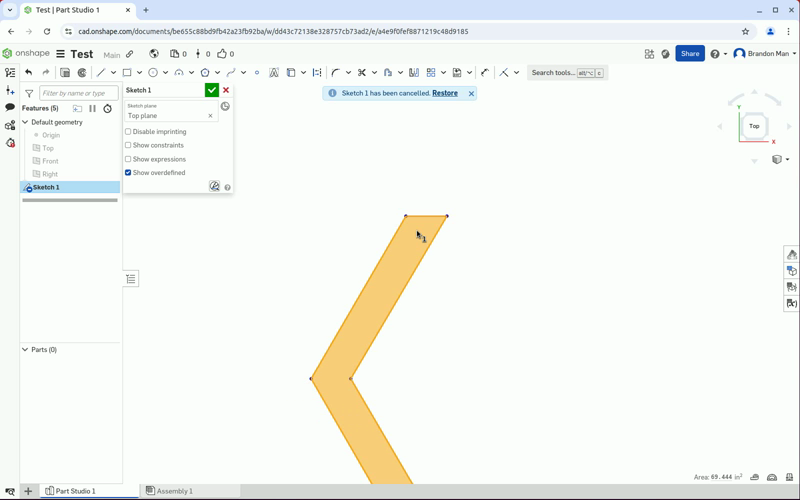
scroll(-6)
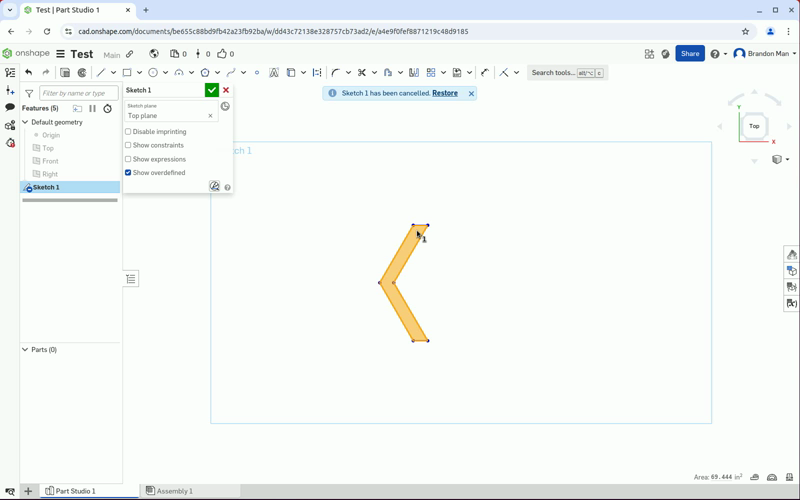
mouse_move(73, 352)
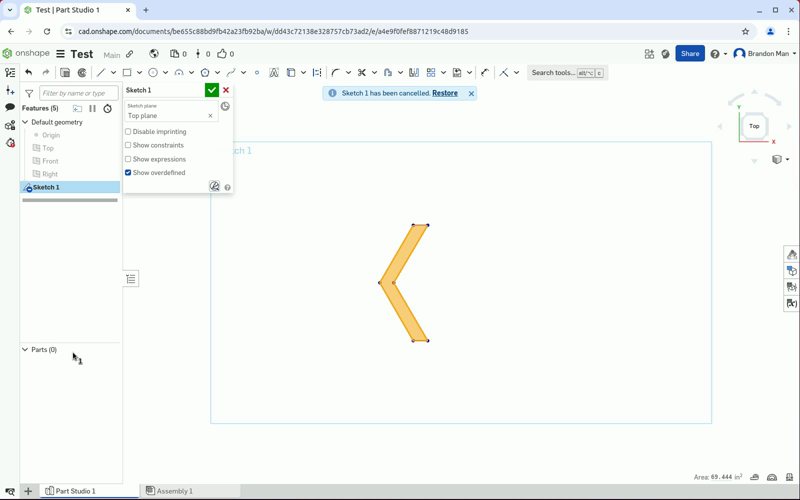
key(shift+y)
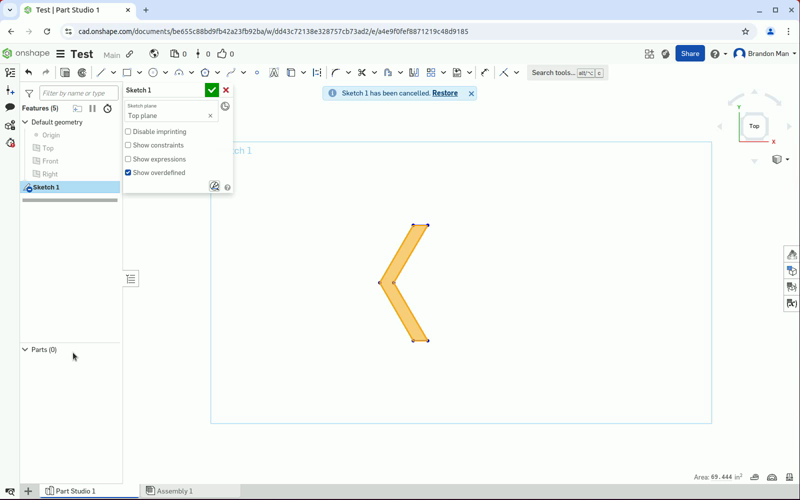
key(shift+e)
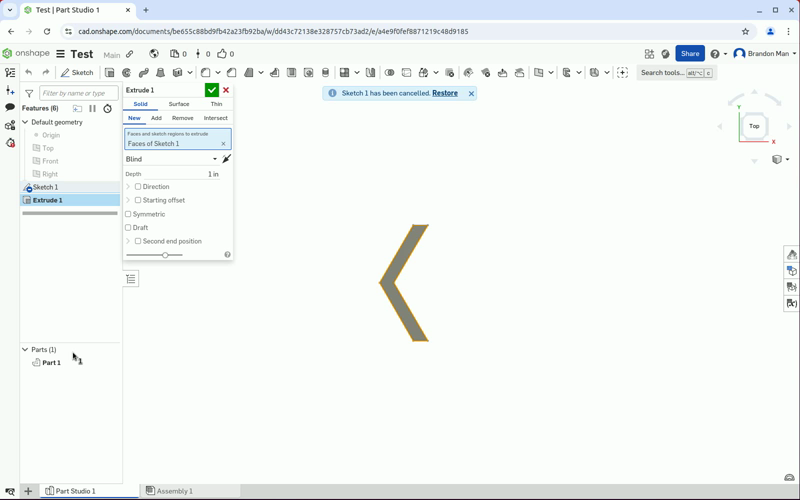
mouse_move(143, 106)
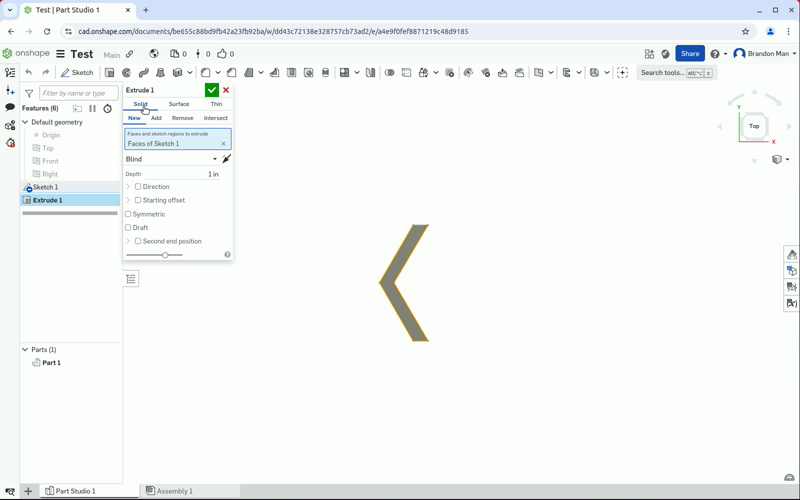
click(143, 106)
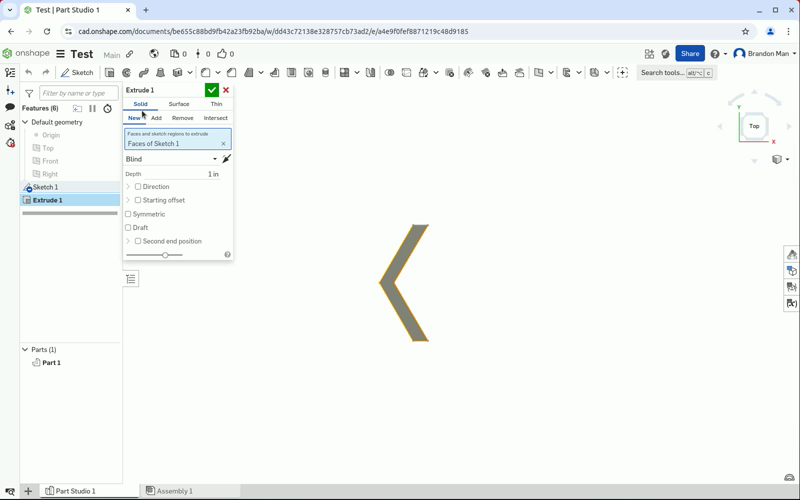
mouse_move(137, 120)
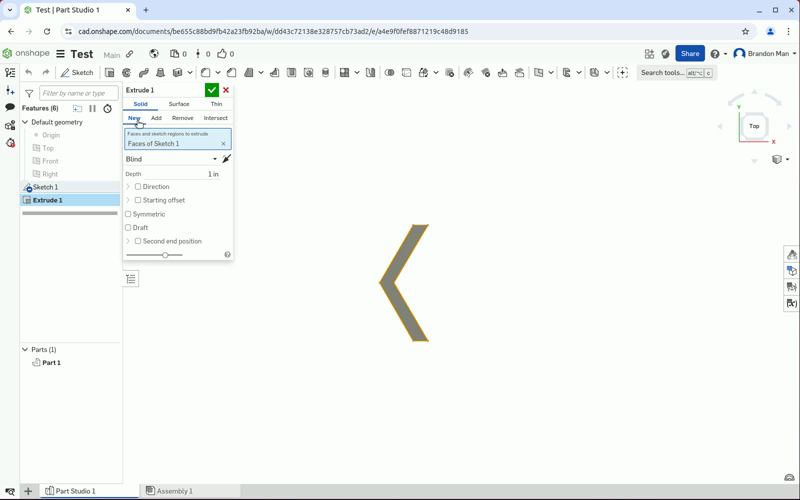
click(137, 120)
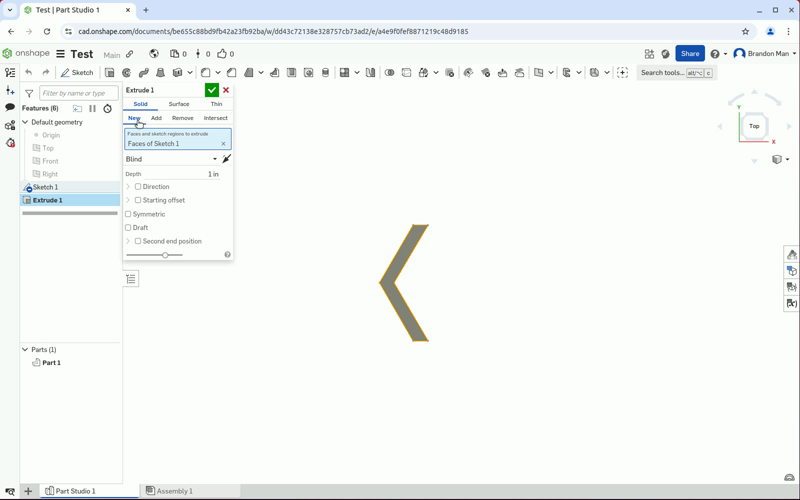
key(tab, 4)
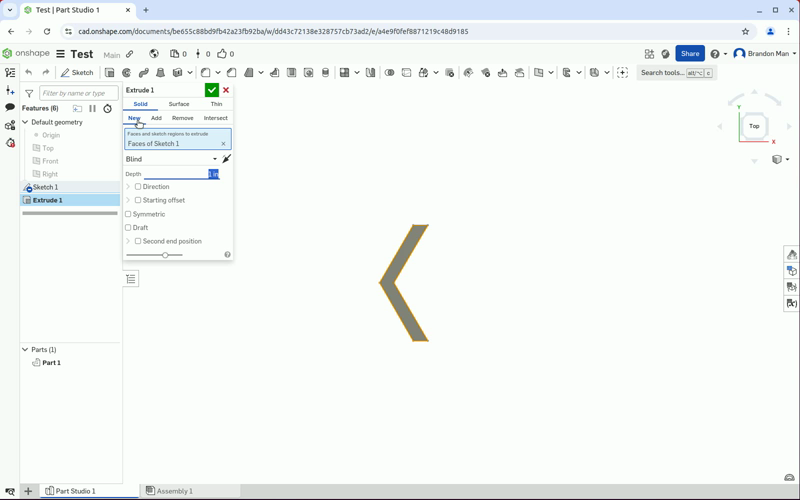
text(2.889)
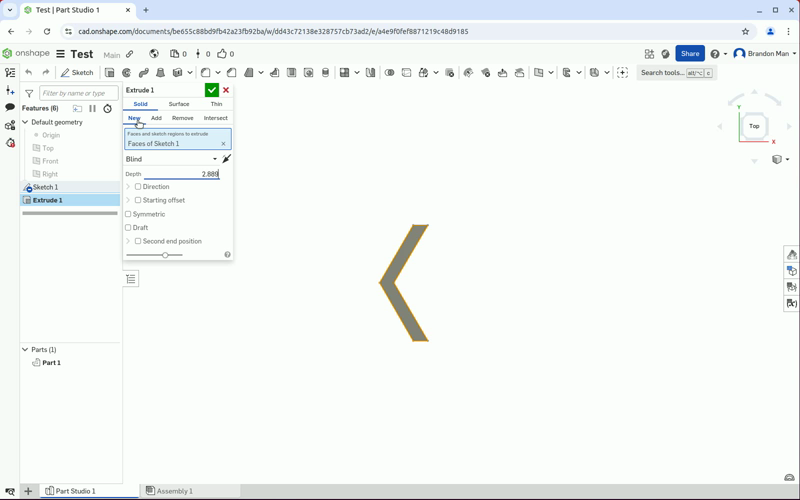
key(enter)
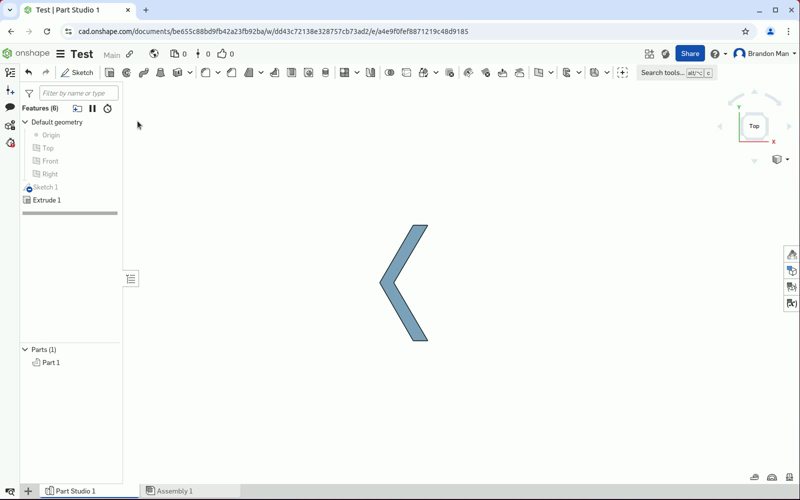
key(shift+h)
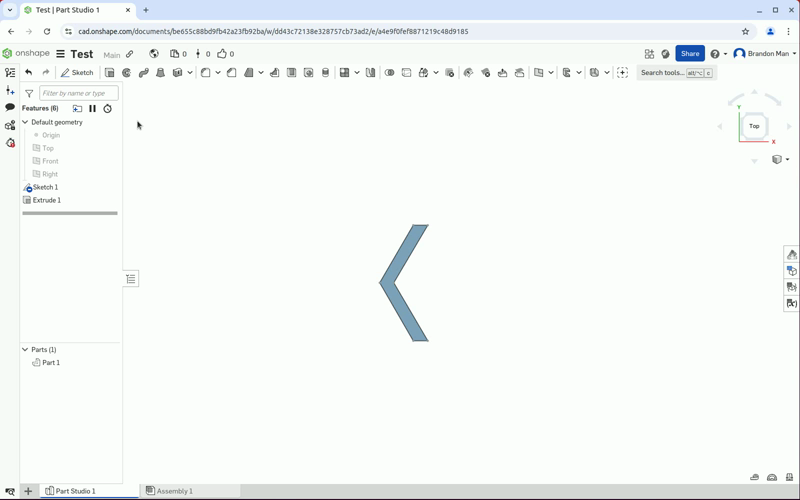
key(shift+h)
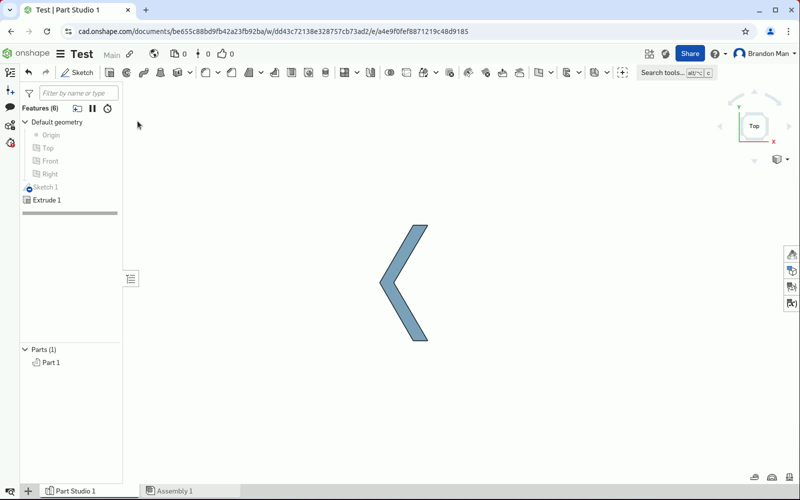
mouse_move(73, 189)
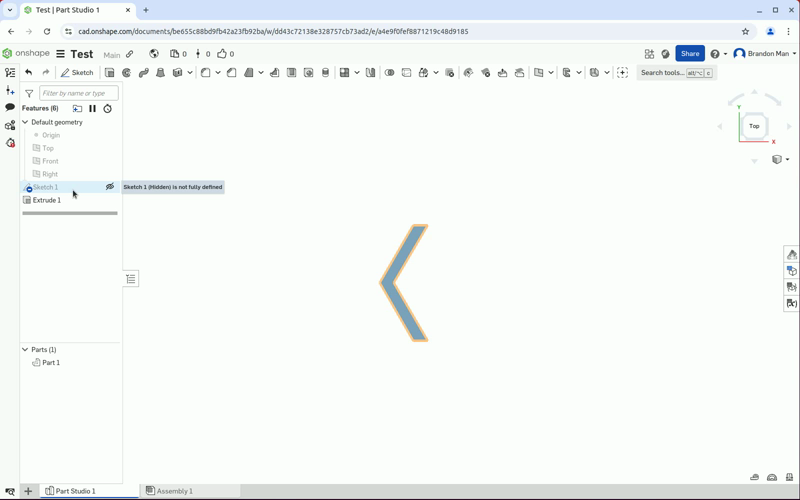
click(73, 189)
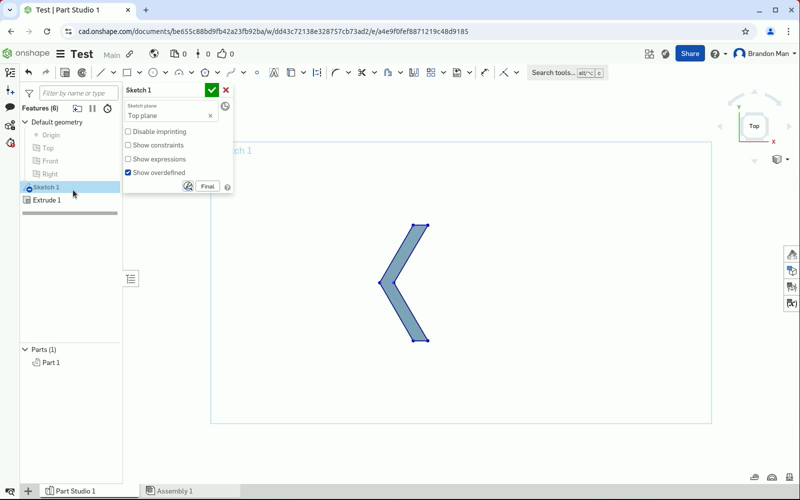
mouse_move(229, 92)
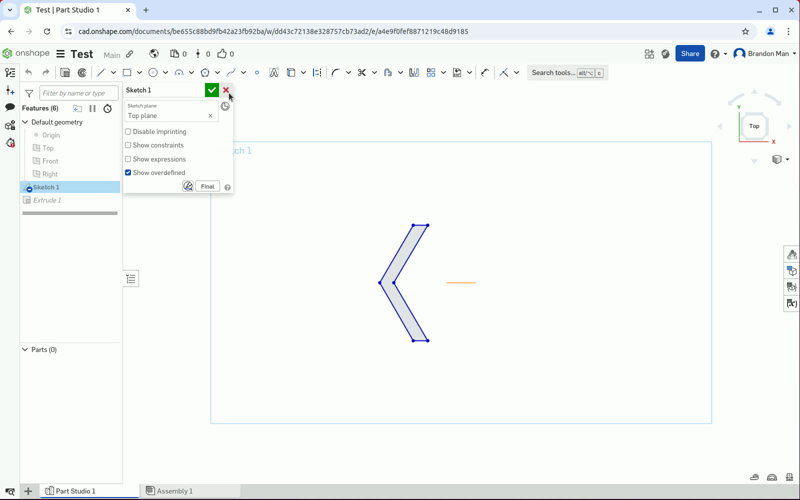
click(229, 92)
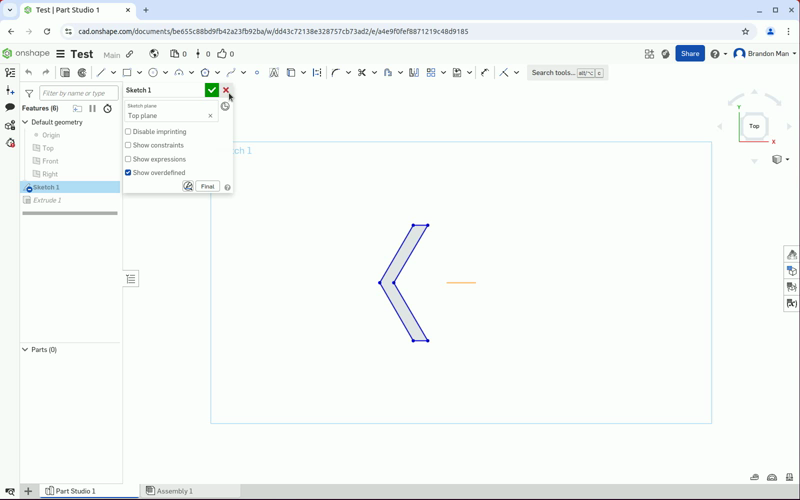
key(shift+s)
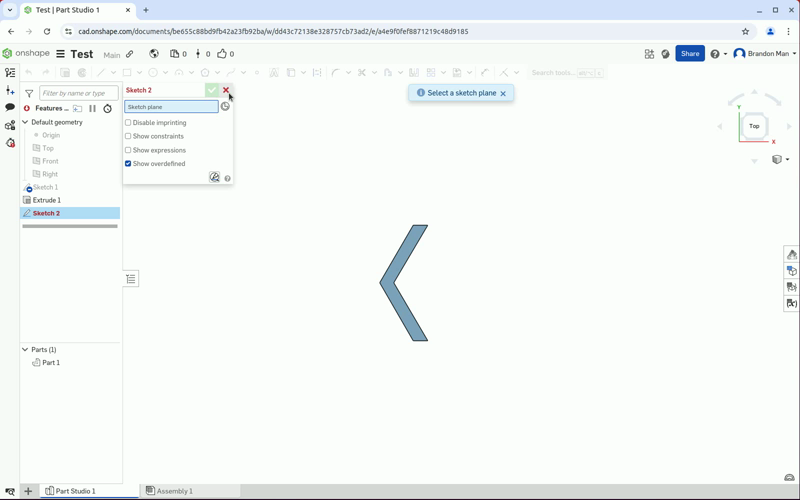
mouse_move(73, 150)
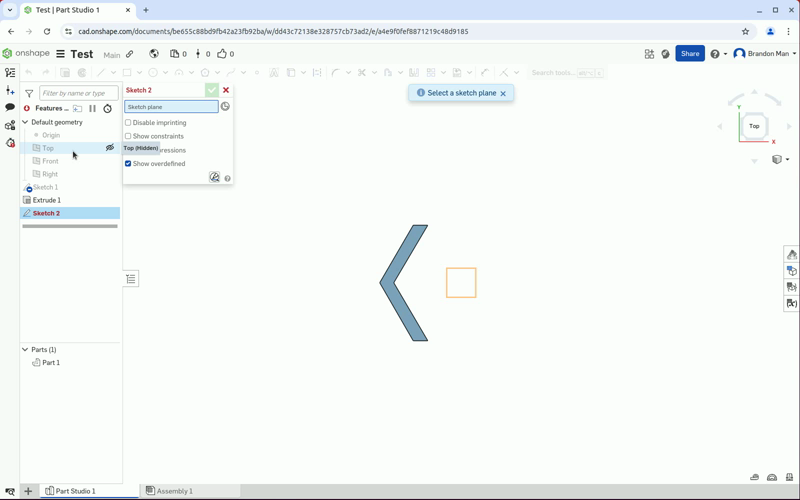
click(73, 150)
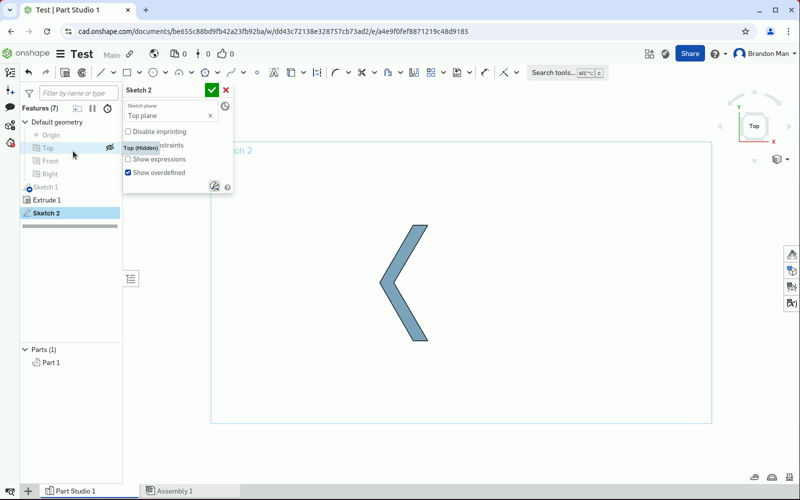
mouse_move(73, 352)
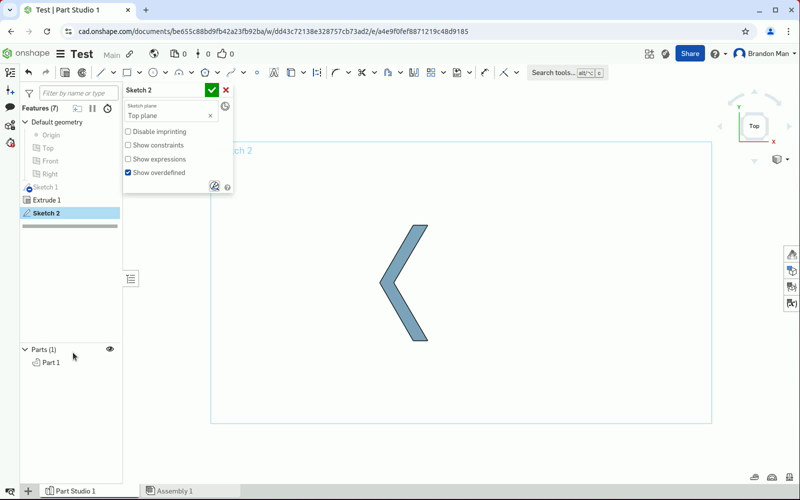
key(y)
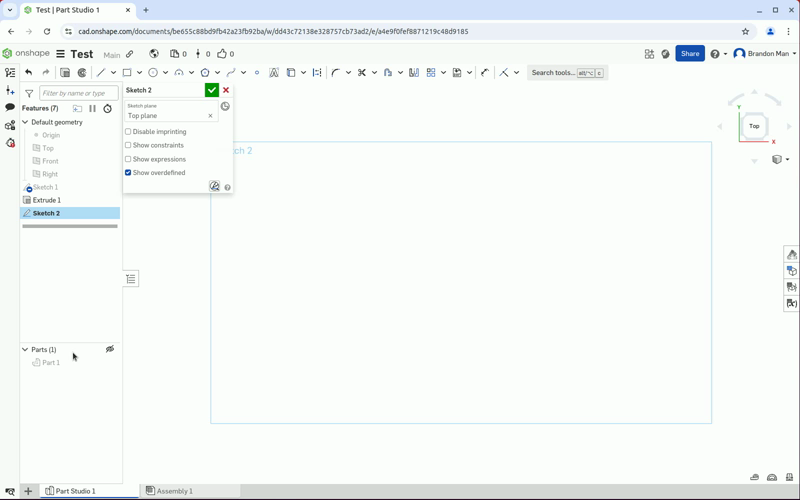
key(l)
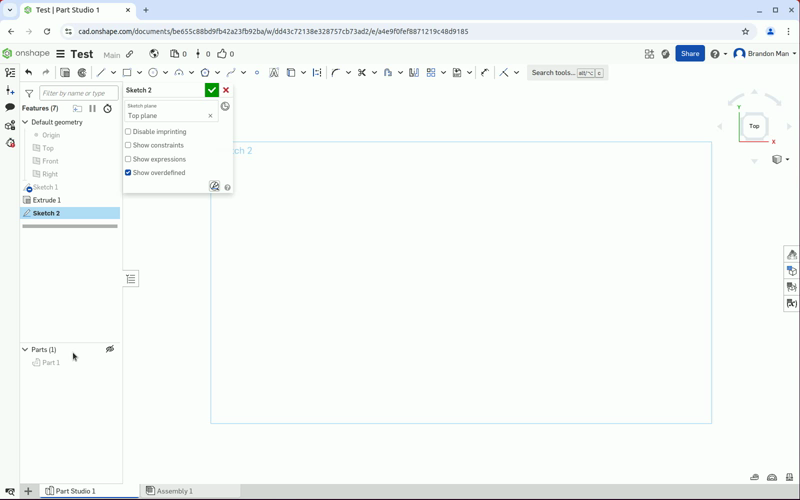
key_down(shift)
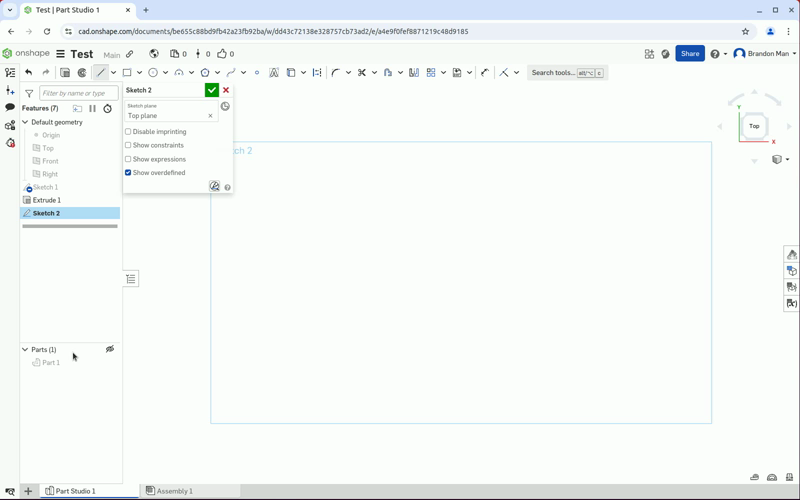
mouse_move(393, 282)
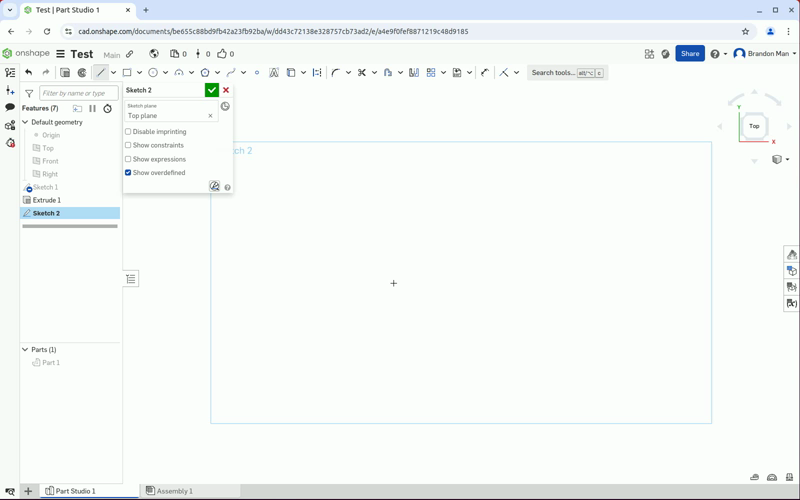
click(393, 282)
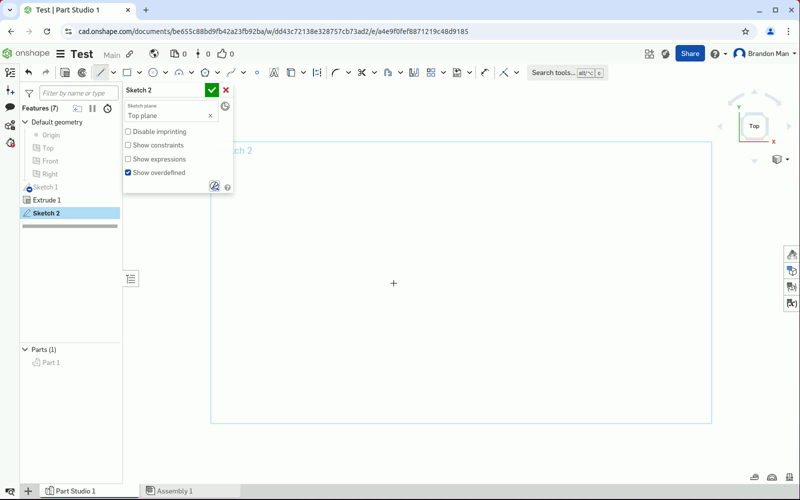
key_up(shift)
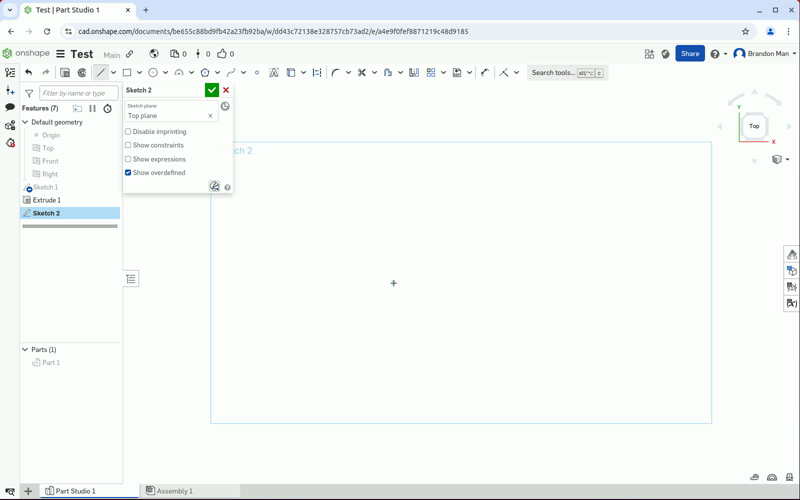
key_down(shift)
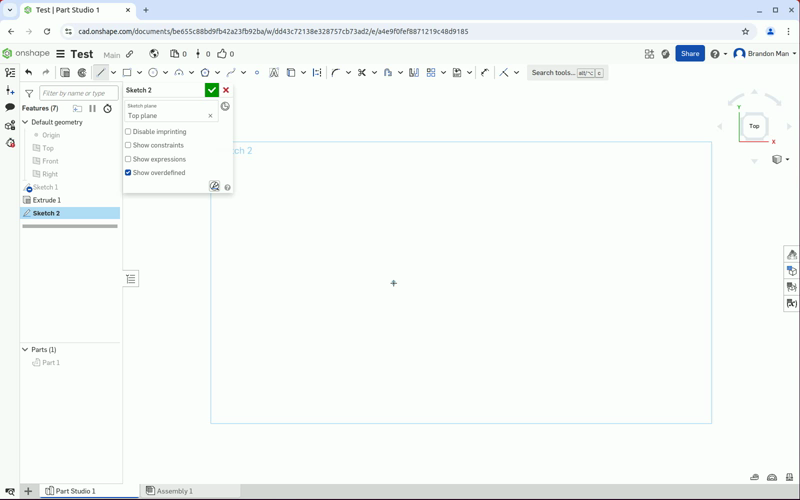
mouse_move(427, 340)
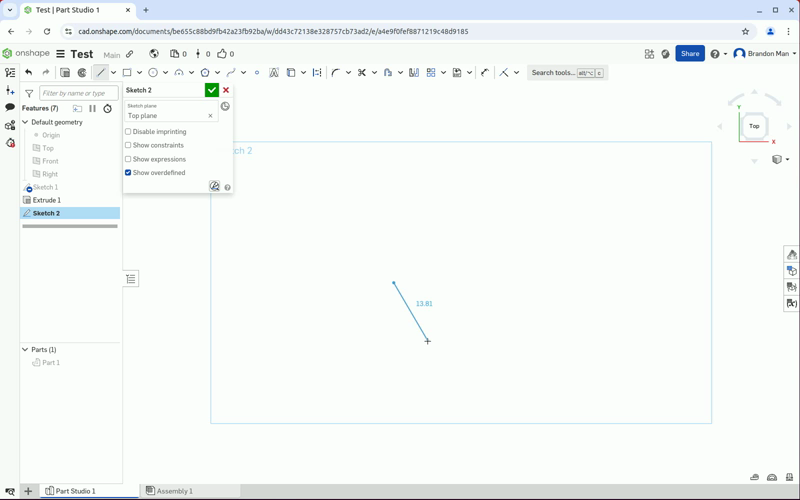
click(427, 340)
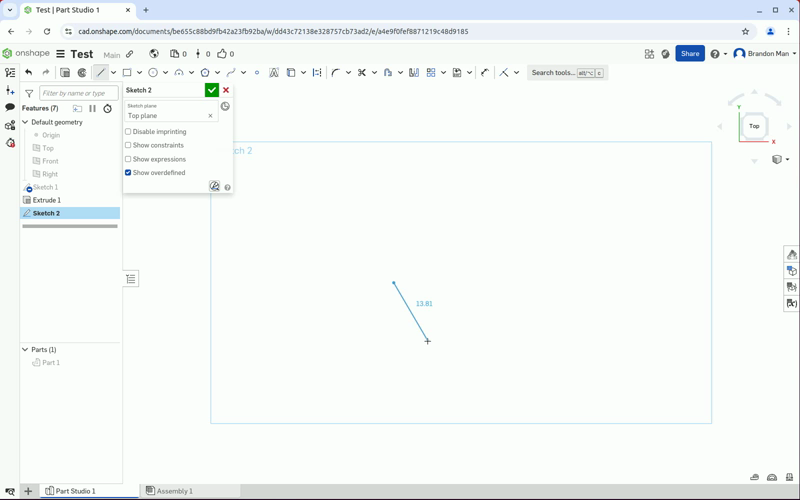
key_up(shift)
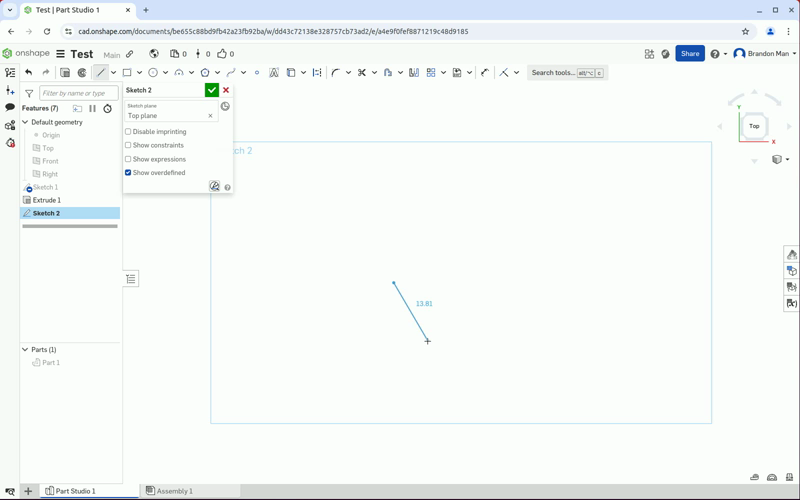
key_down(shift)
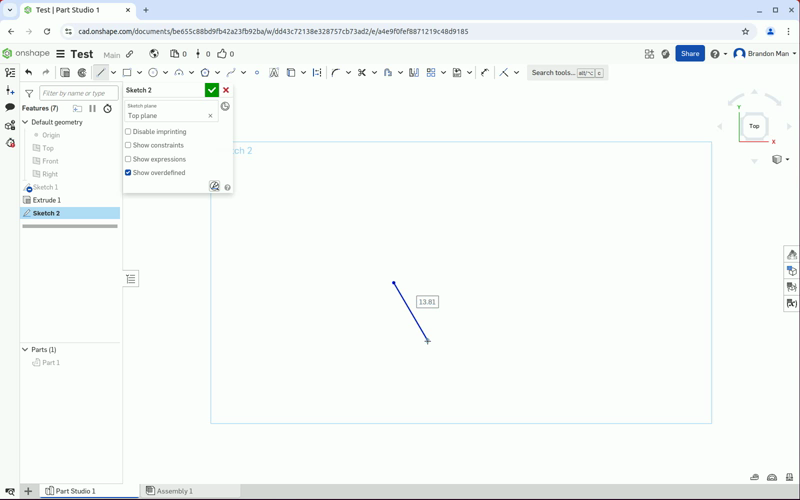
mouse_move(493, 340)
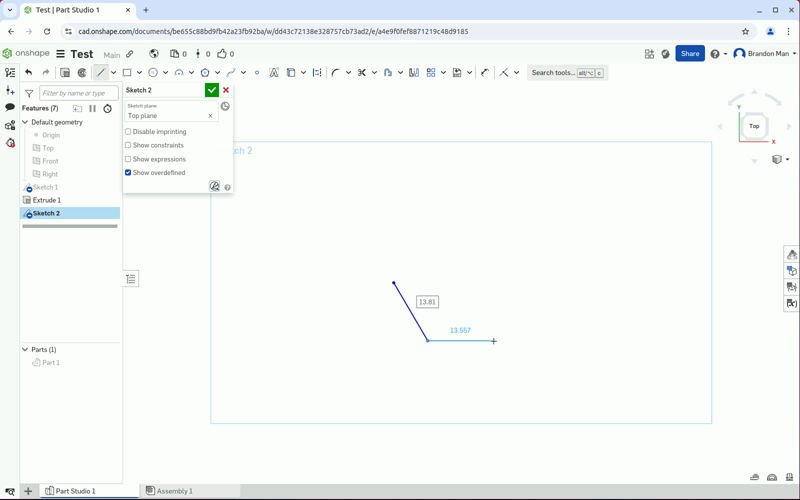
click(493, 340)
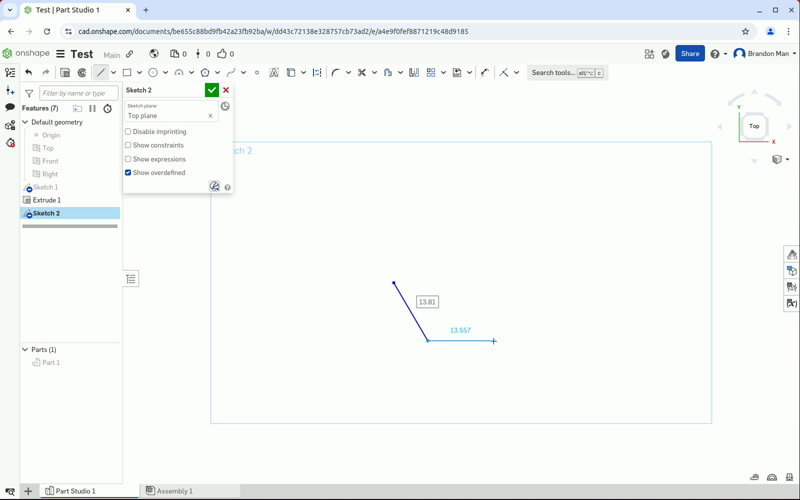
key_up(shift)
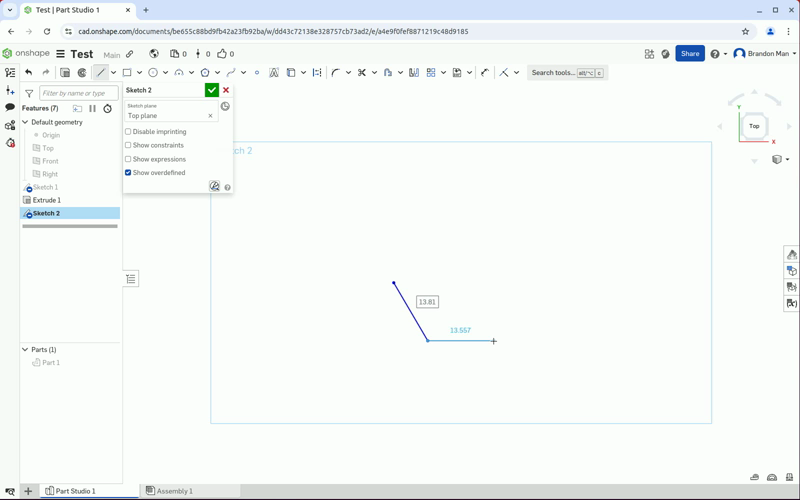
key_down(shift)
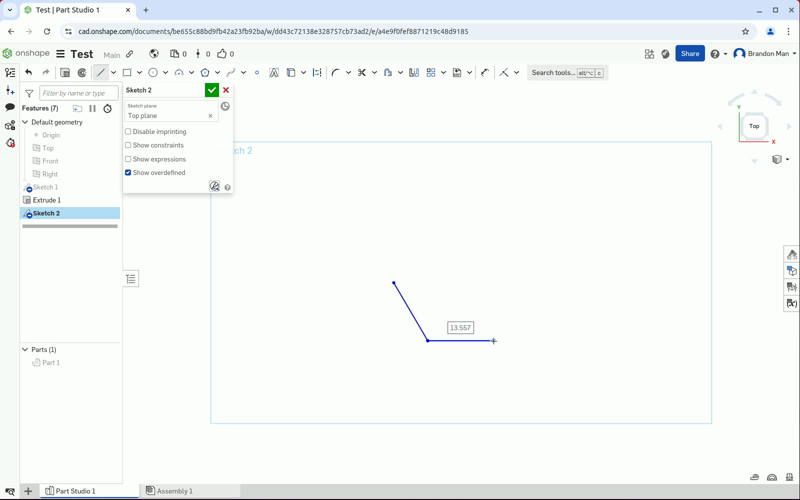
mouse_move(527, 282)
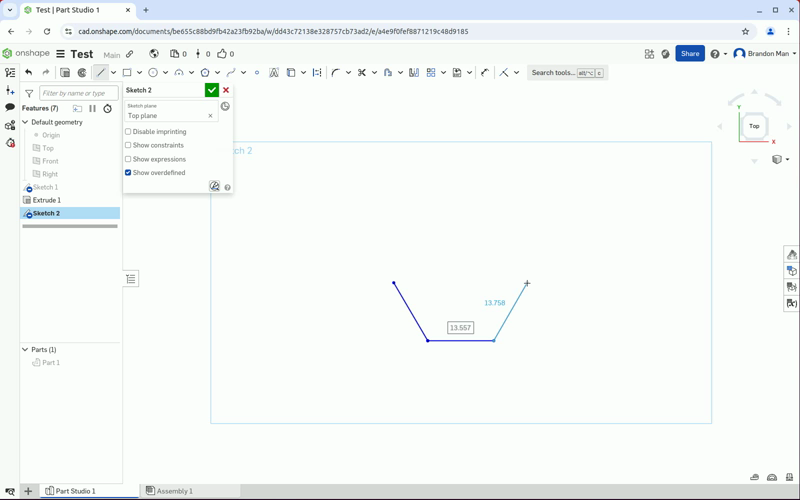
click(527, 282)
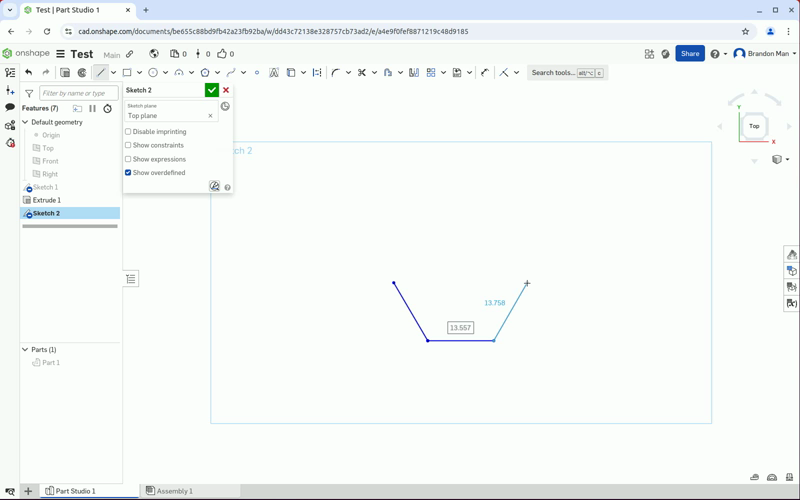
key_up(shift)
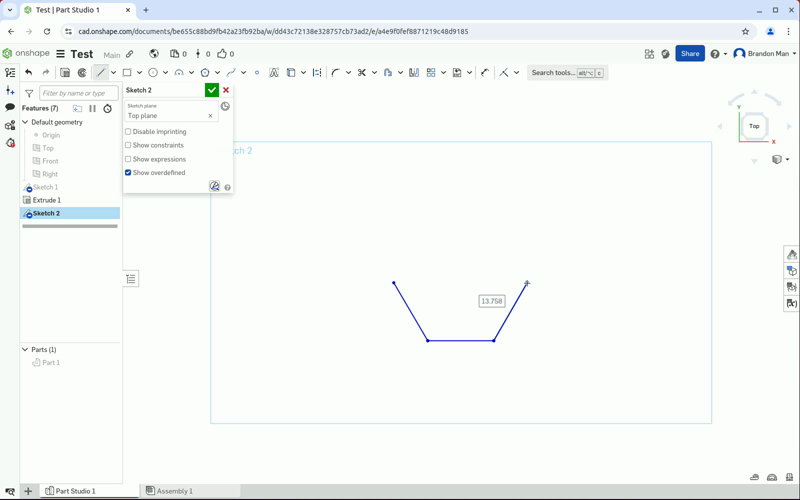
key_down(shift)
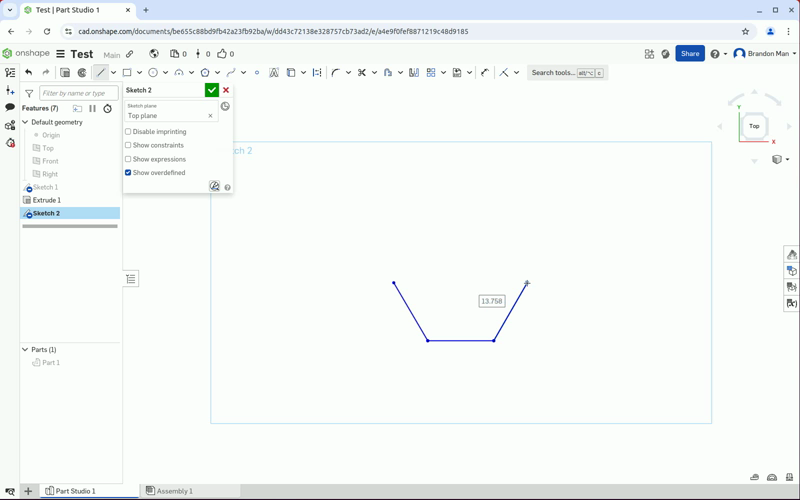
mouse_move(493, 225)
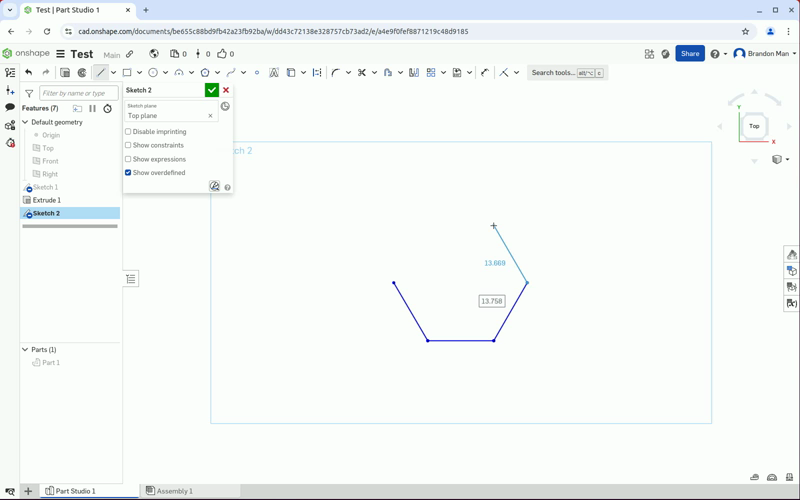
click(493, 225)
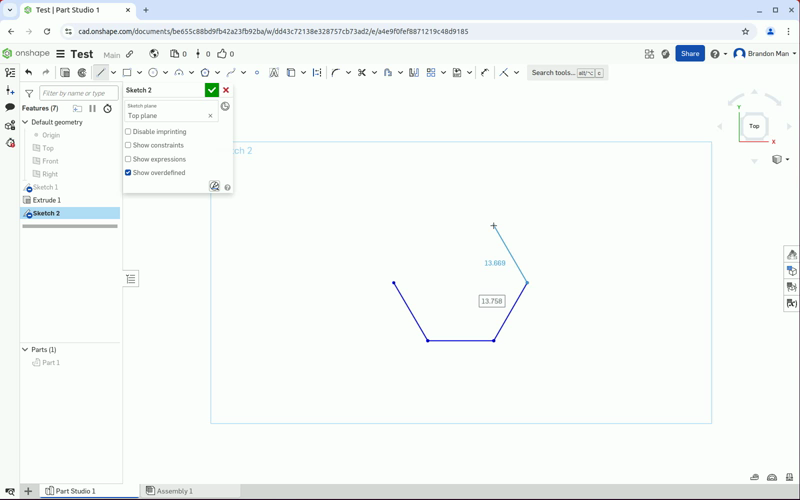
key_up(shift)
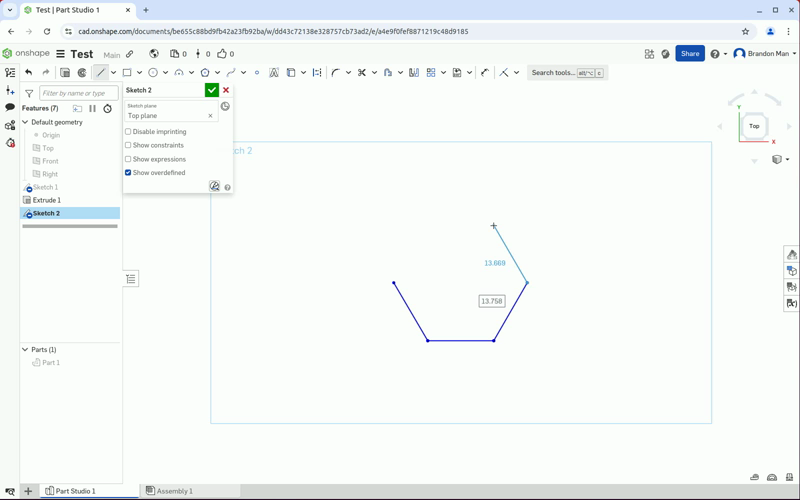
key_down(shift)
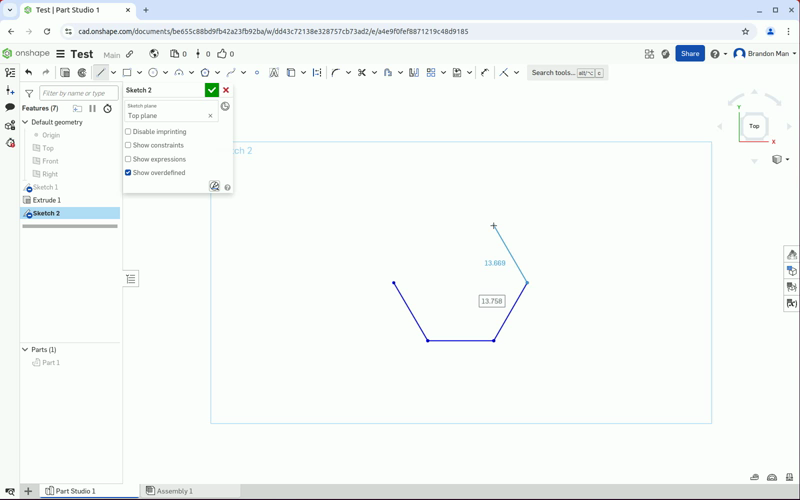
mouse_move(427, 225)
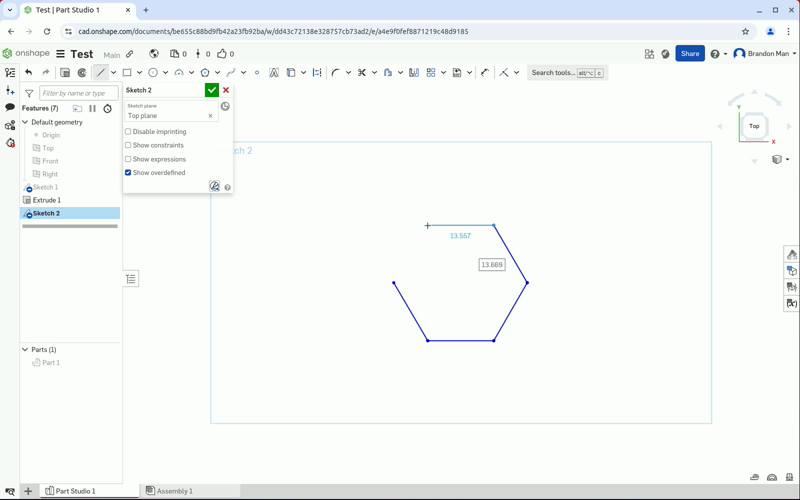
click(427, 225)
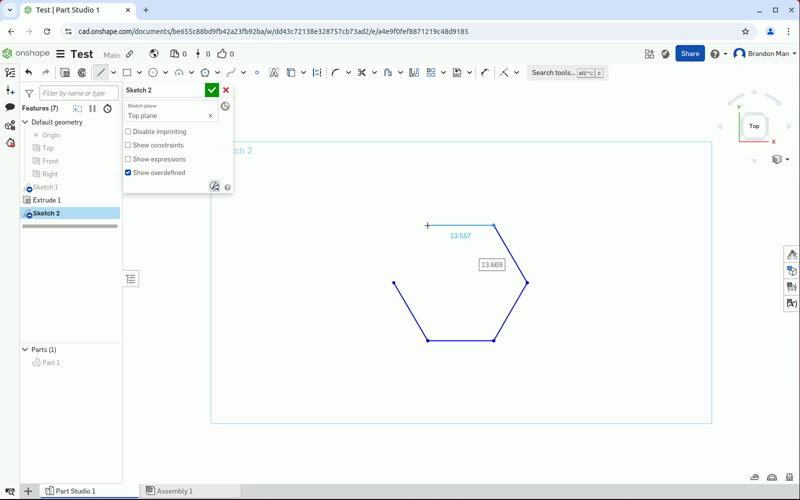
key_up(shift)
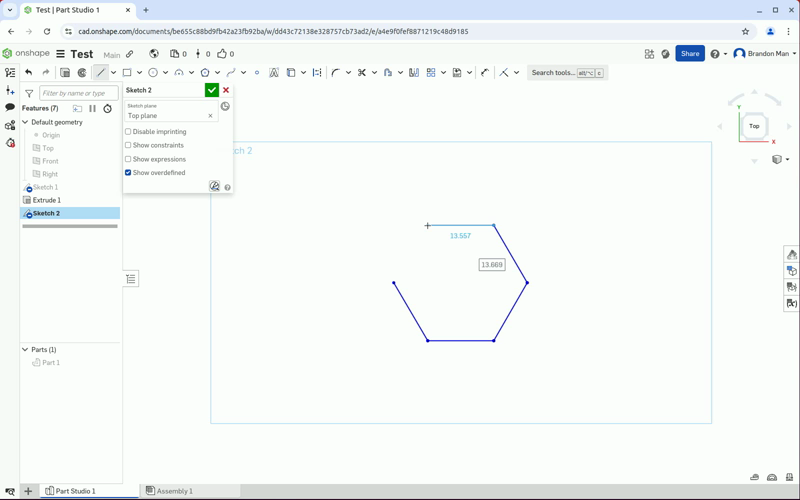
key_down(shift)
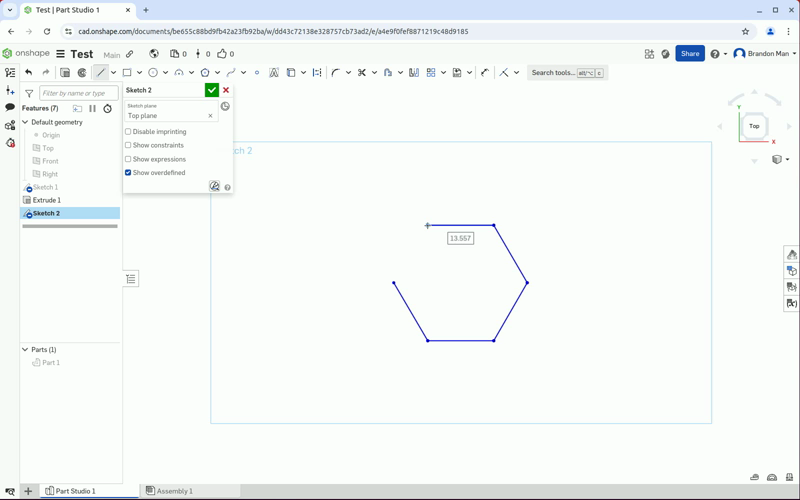
mouse_move(393, 282)
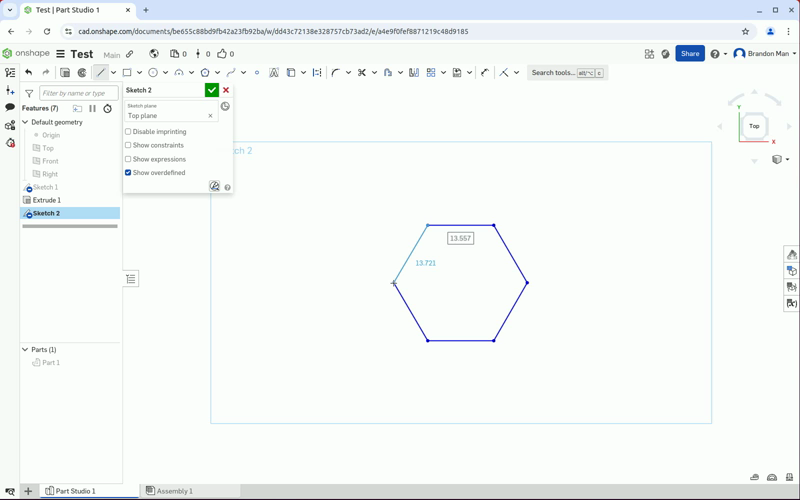
key_up(shift)
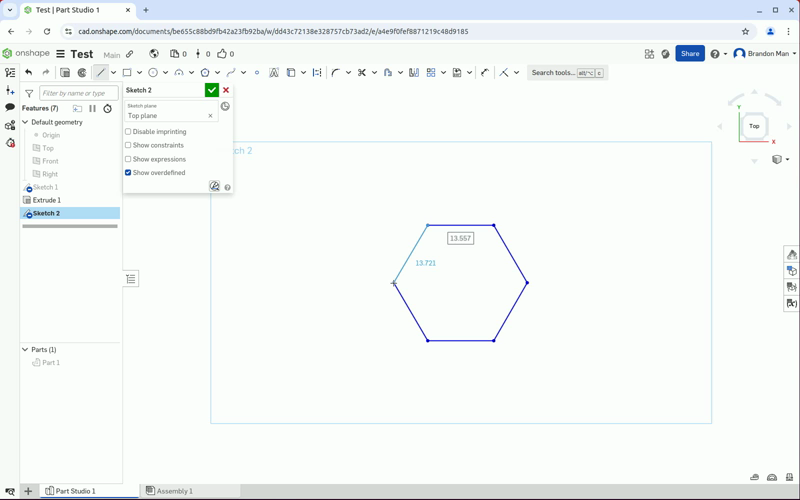
click(393, 282)
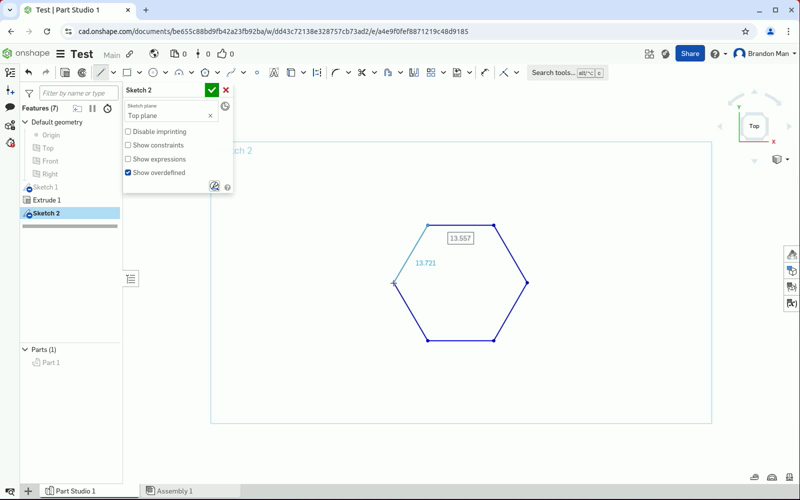
key(esc)
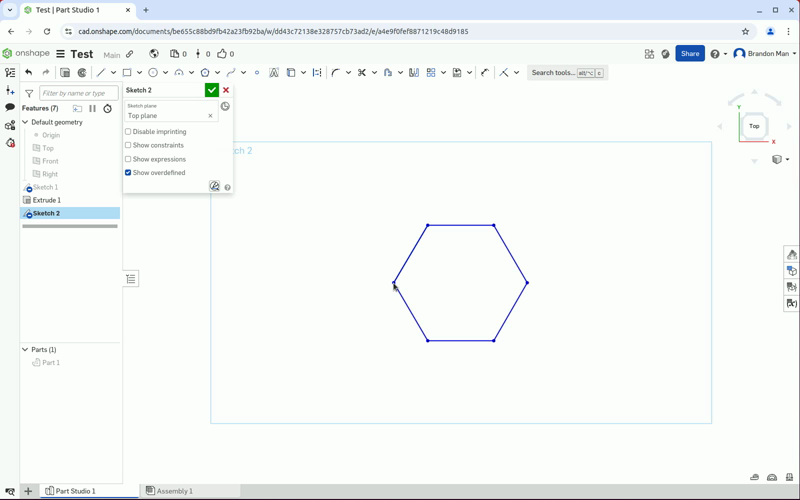
key(c)
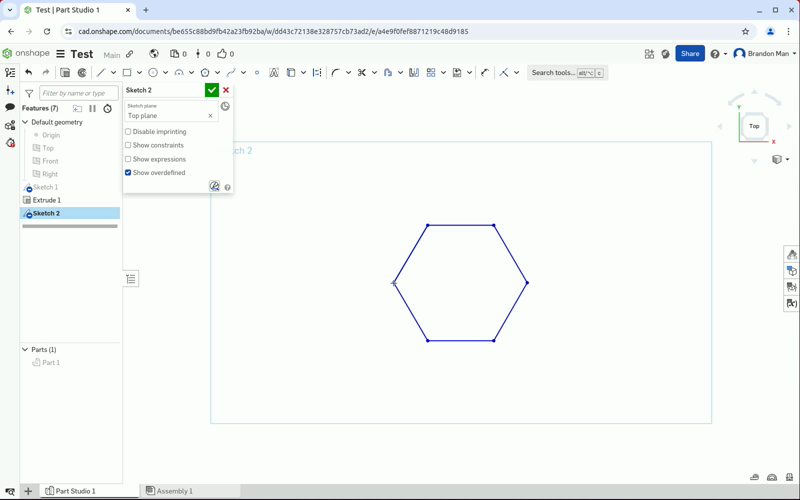
key_down(shift)
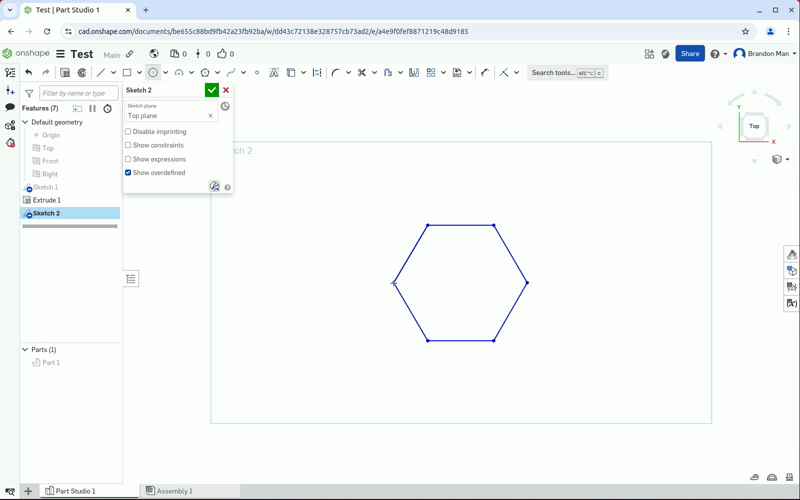
mouse_move(461, 282)
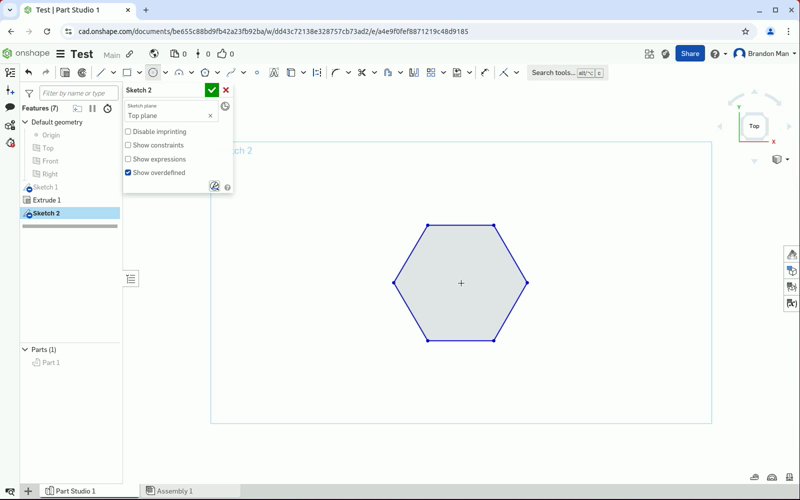
click(461, 282)
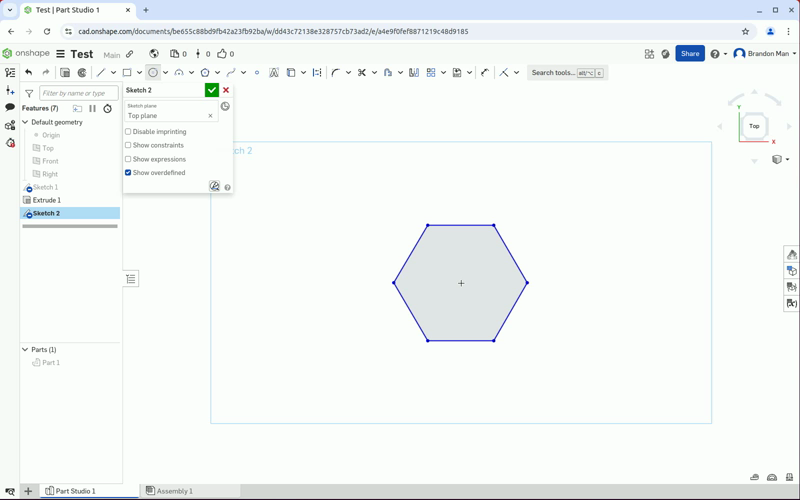
key_up(shift)
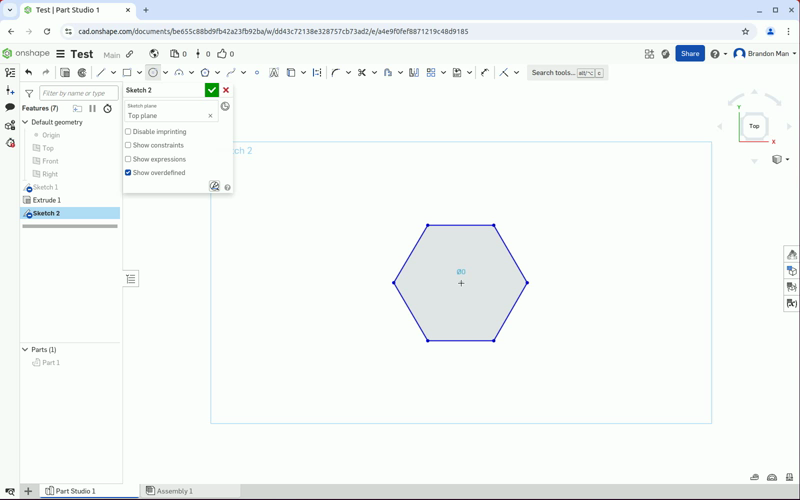
mouse_move(504, 282)
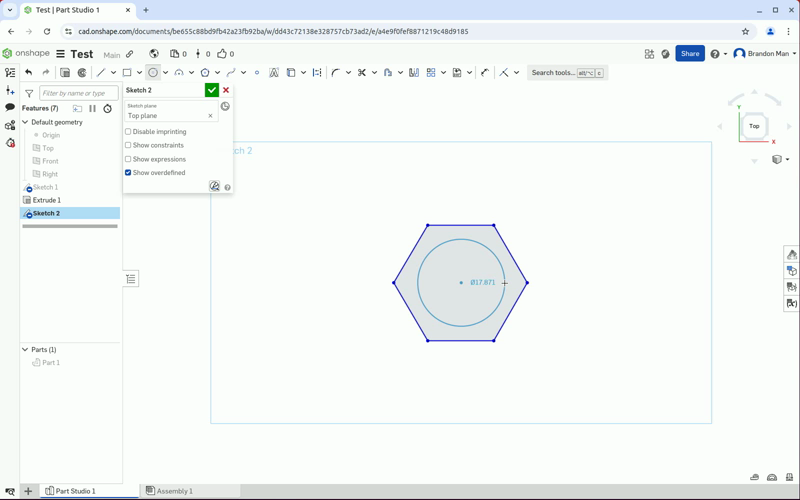
click(504, 282)
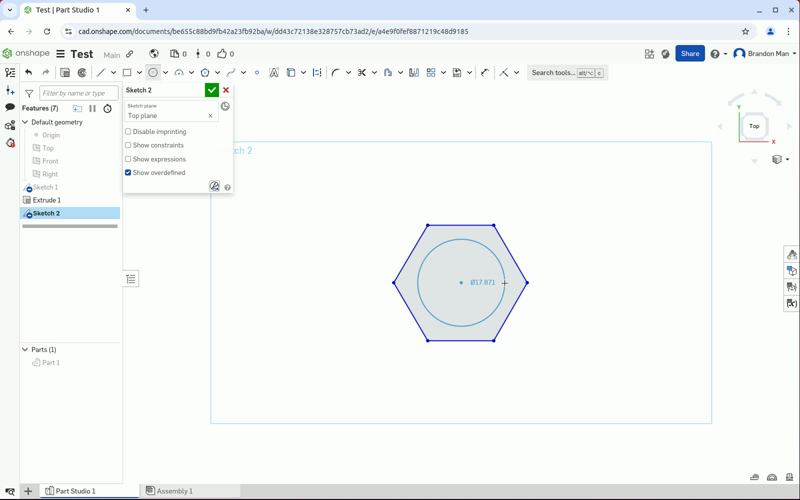
key(esc)
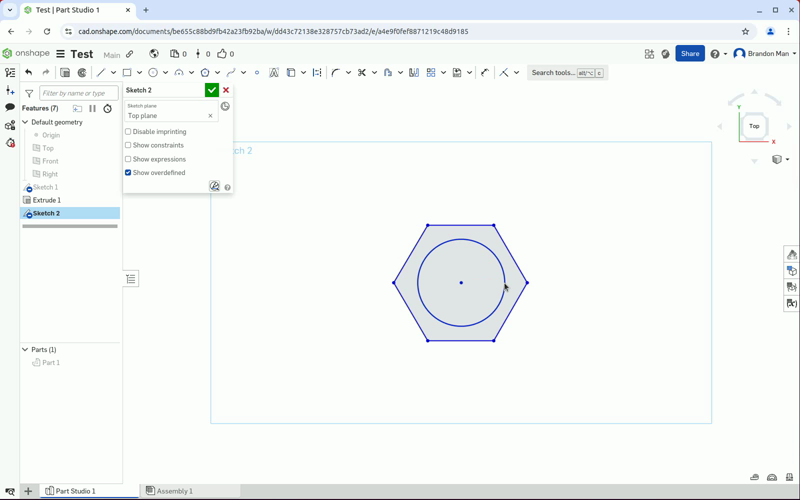
mouse_move(409, 298)
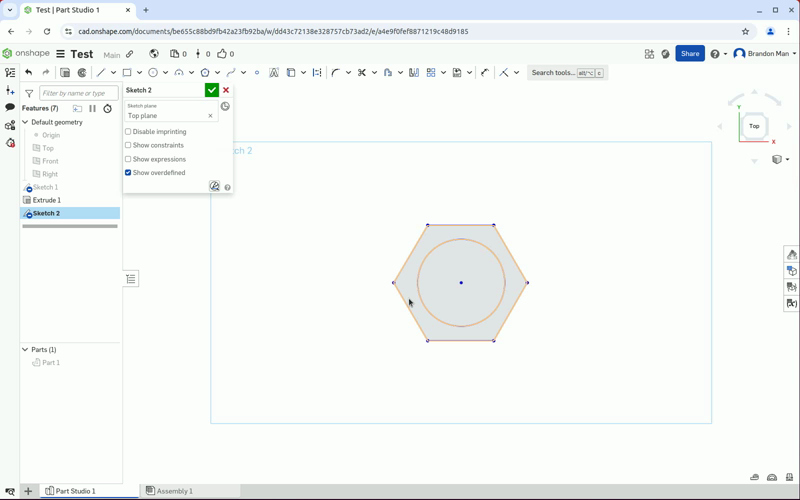
click(409, 298)
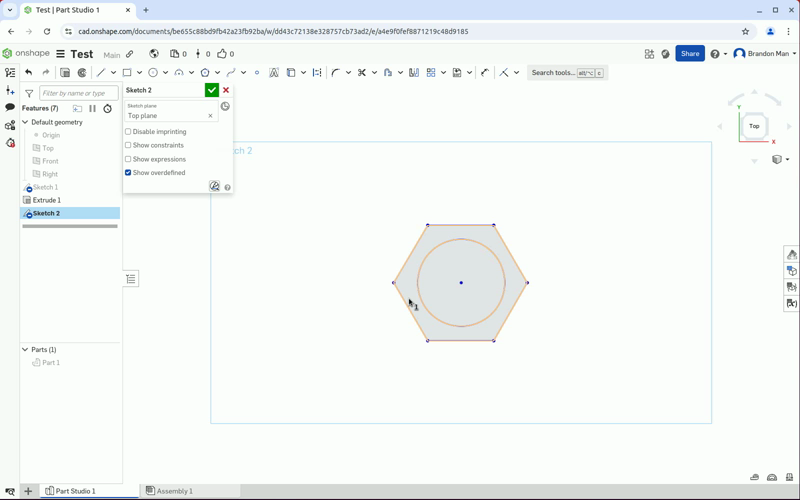
mouse_move(73, 352)
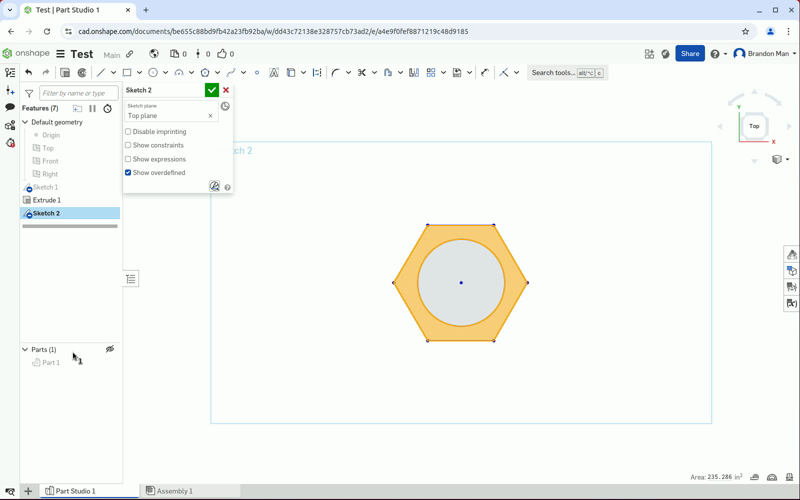
key(shift+y)
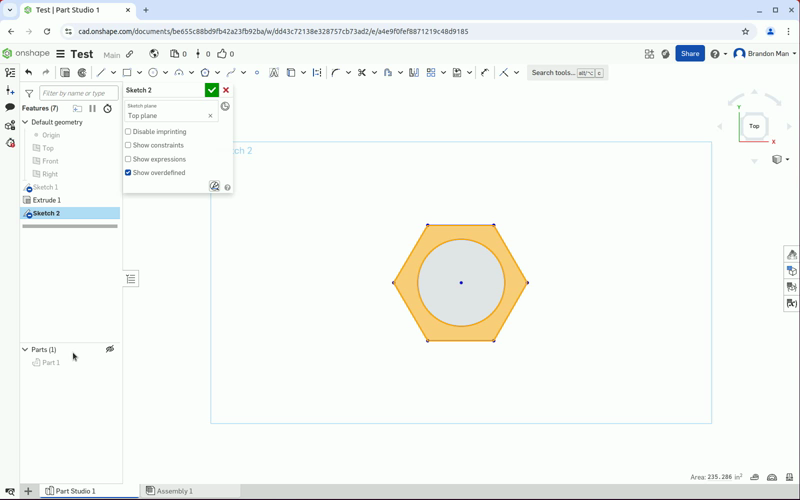
key(shift+e)
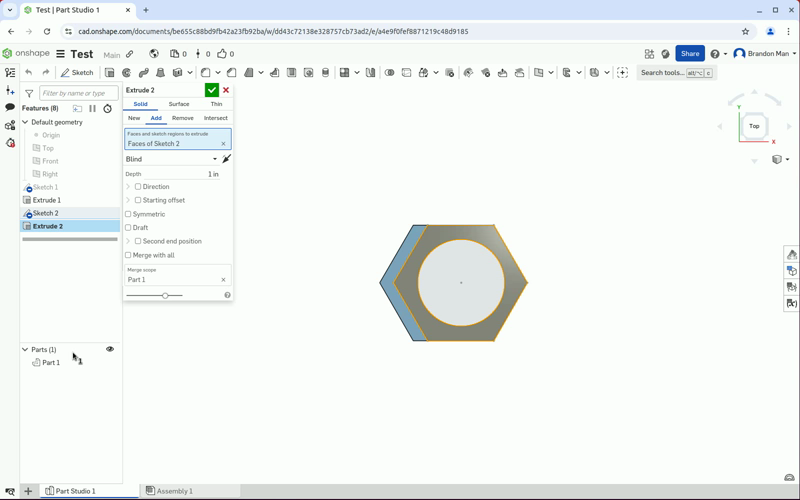
mouse_move(143, 106)
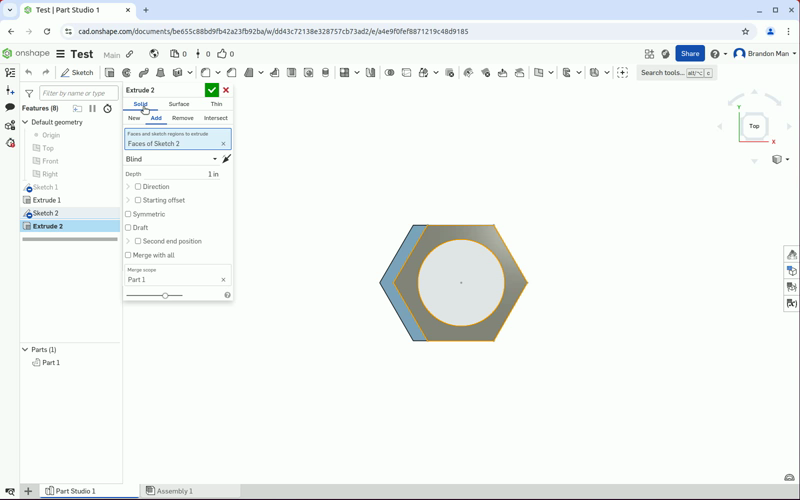
click(143, 106)
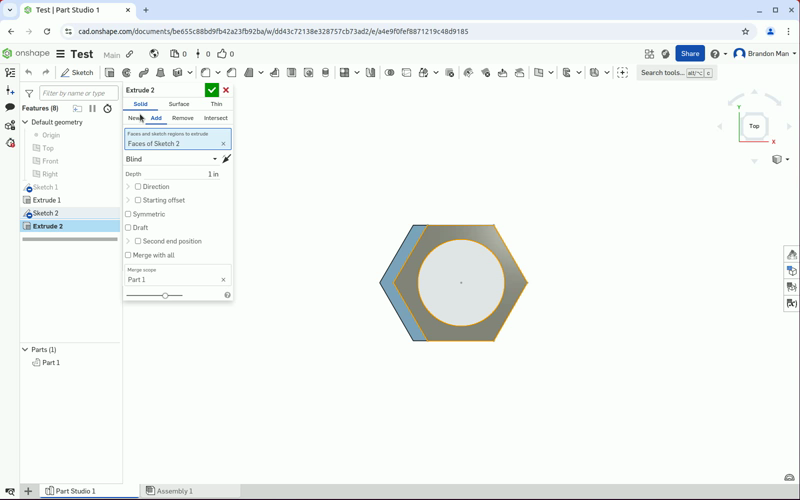
mouse_move(137, 120)
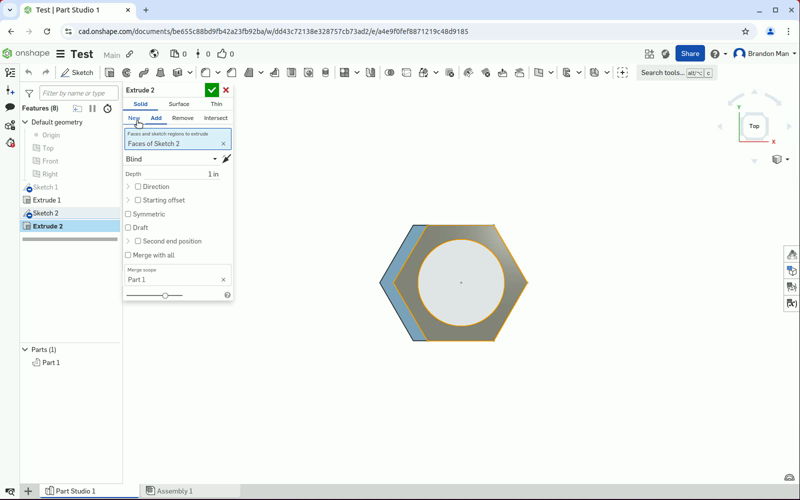
click(137, 120)
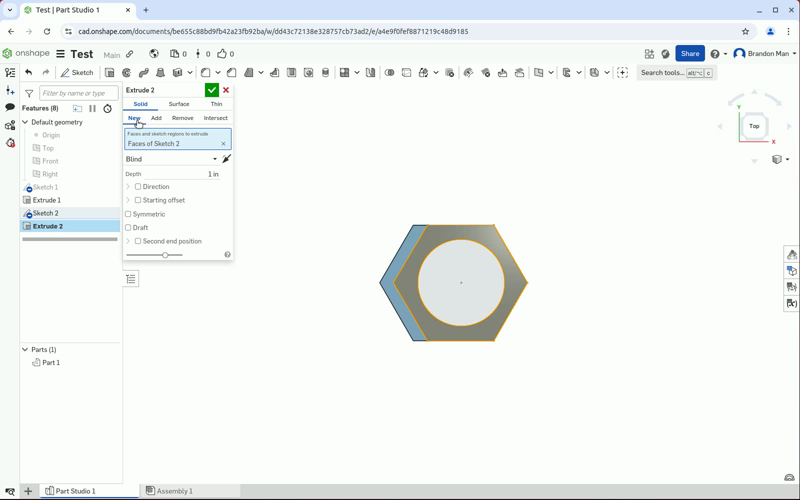
key(tab, 4)
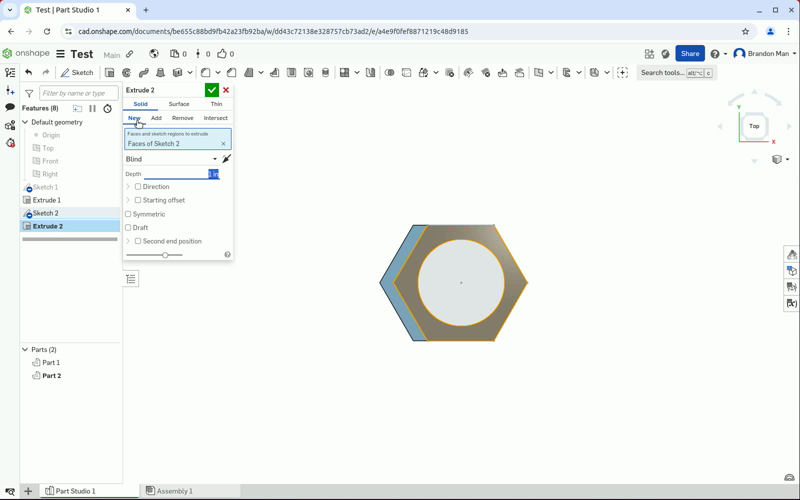
text(2.889)
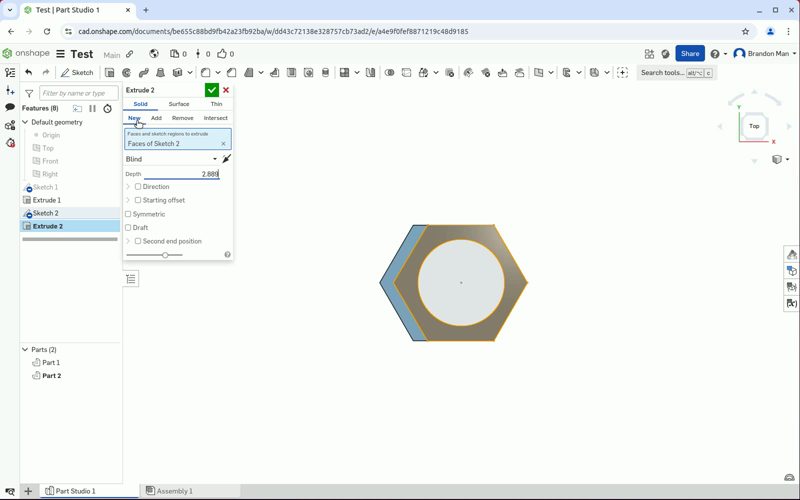
key(enter)
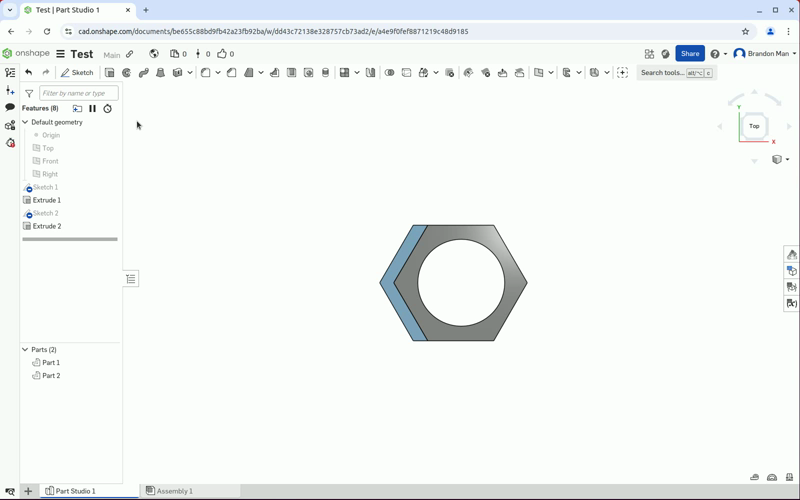
key(shift+h)
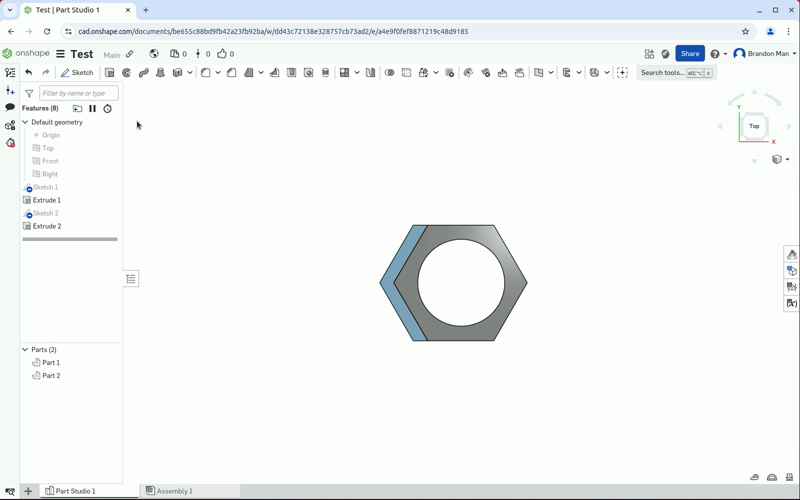
key(shift+h)
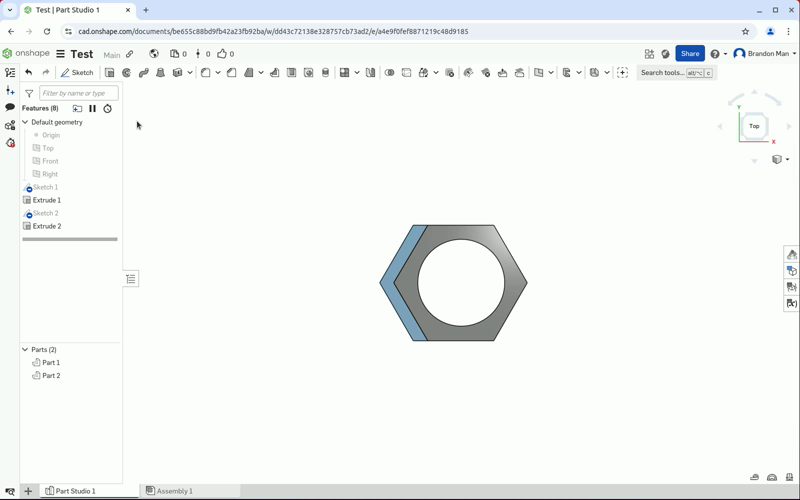
mouse_move(73, 189)
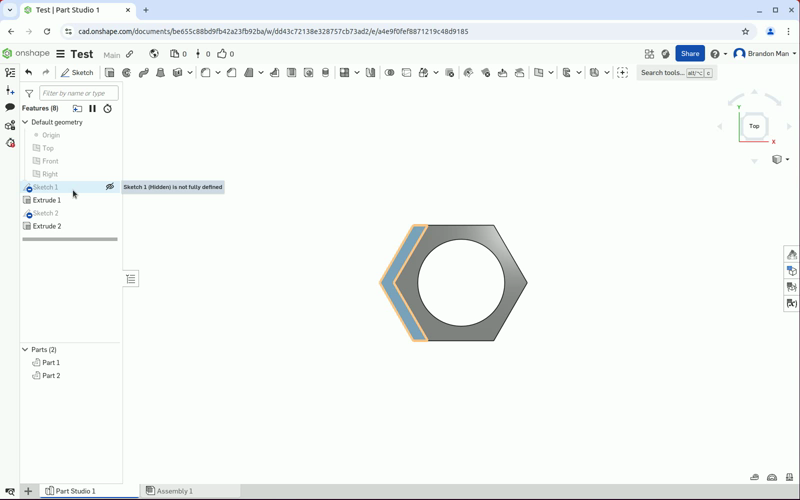
click(73, 189)
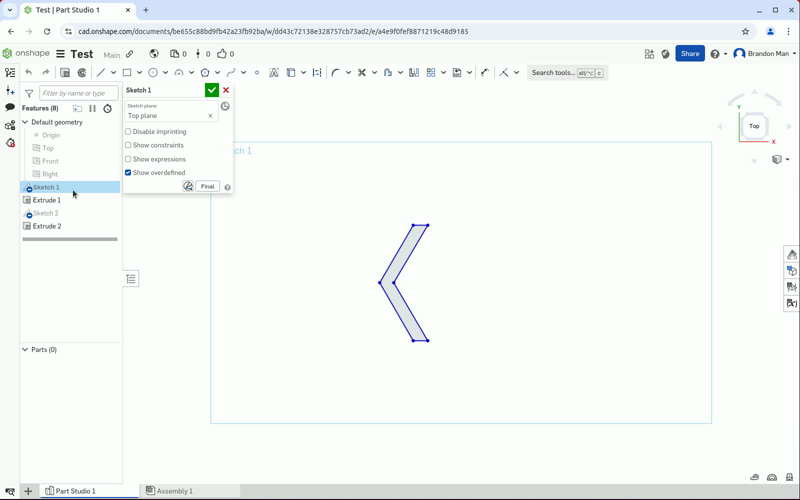
mouse_move(229, 92)
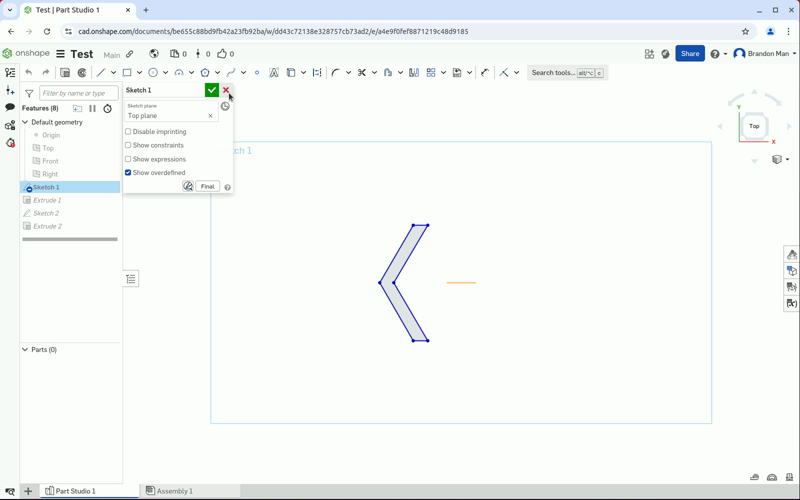
click(229, 92)
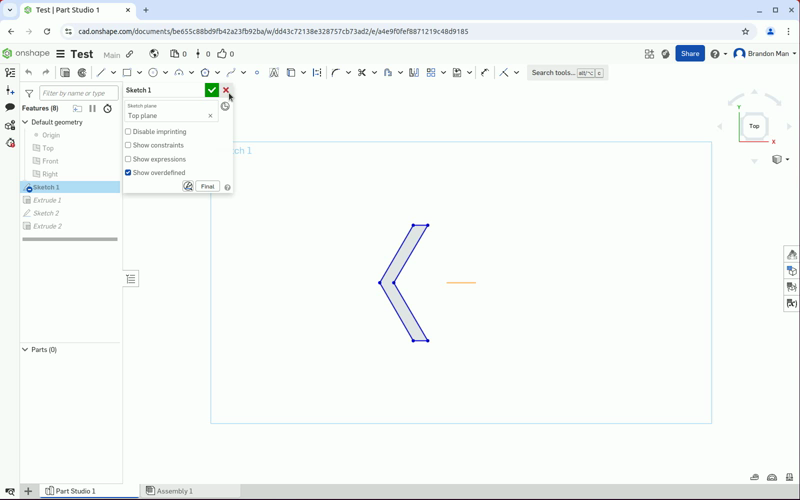
key(shift+s)
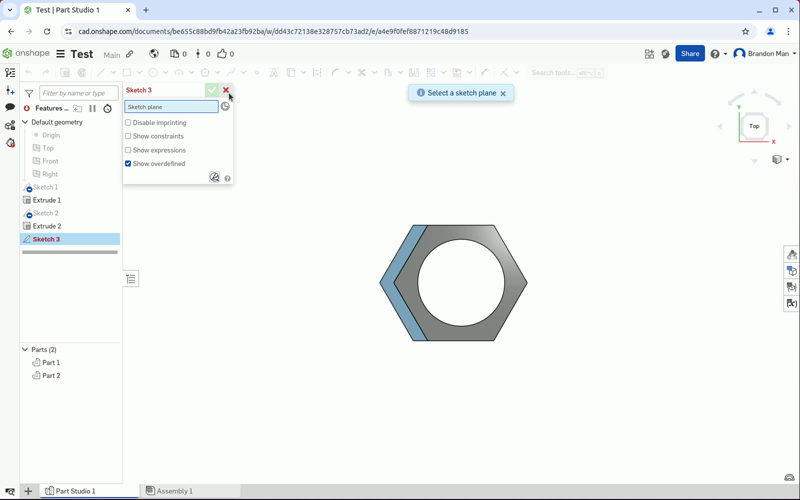
mouse_move(73, 150)
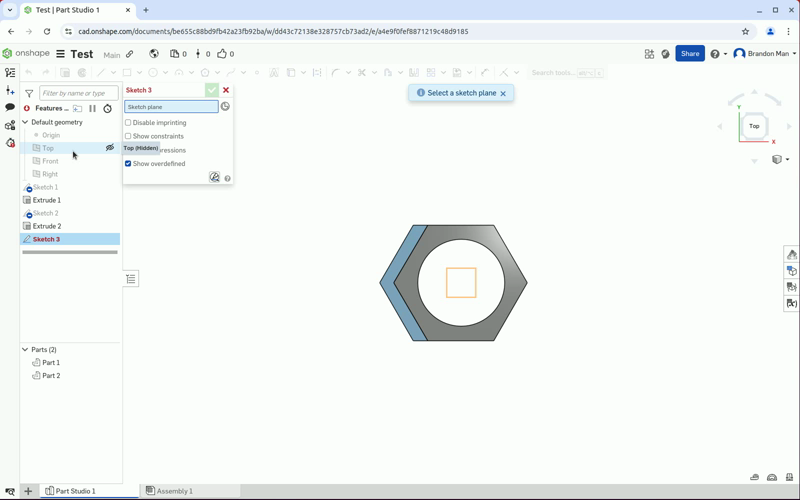
click(73, 150)
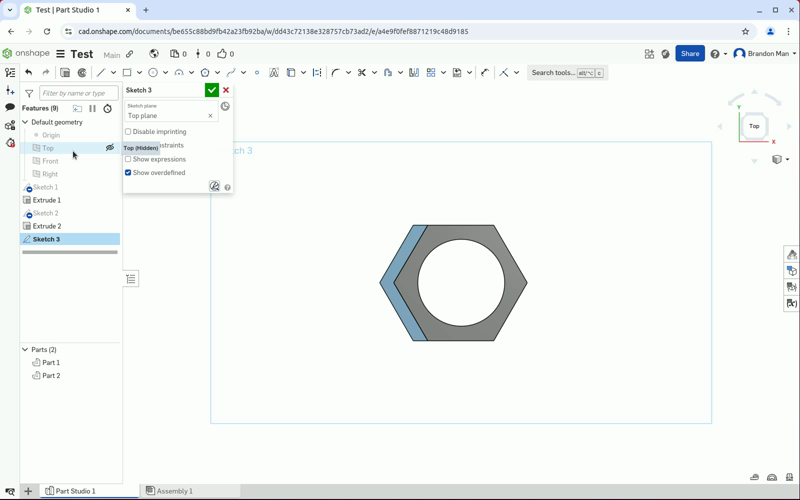
mouse_move(73, 352)
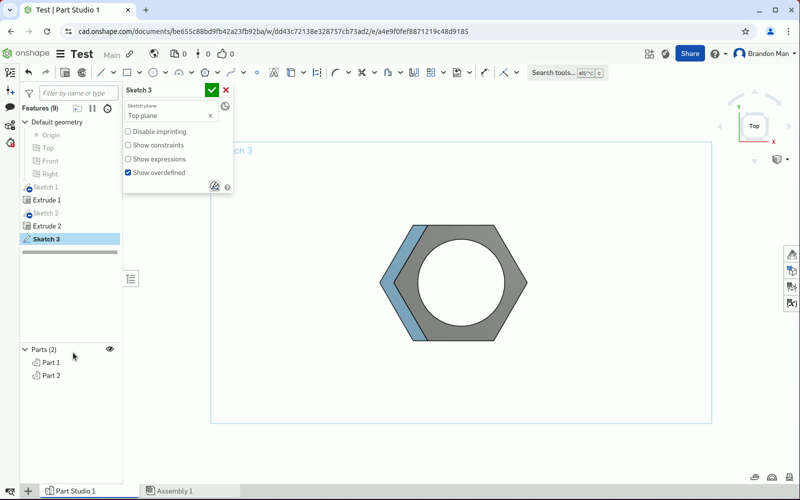
key(y)
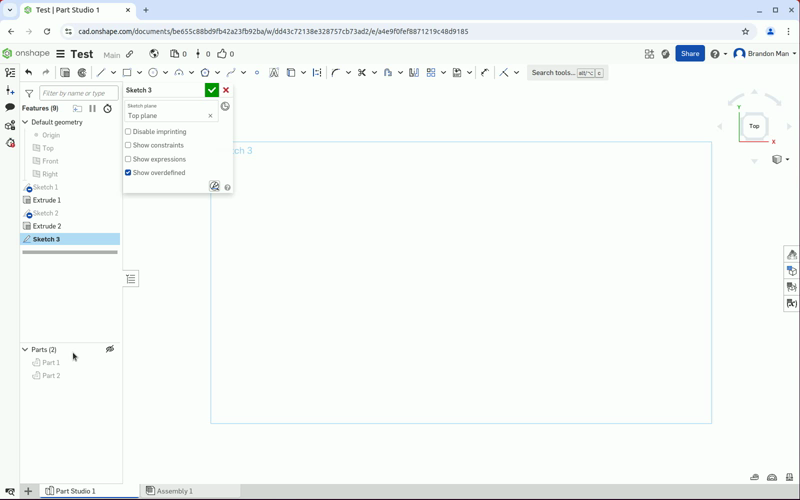
key(l)
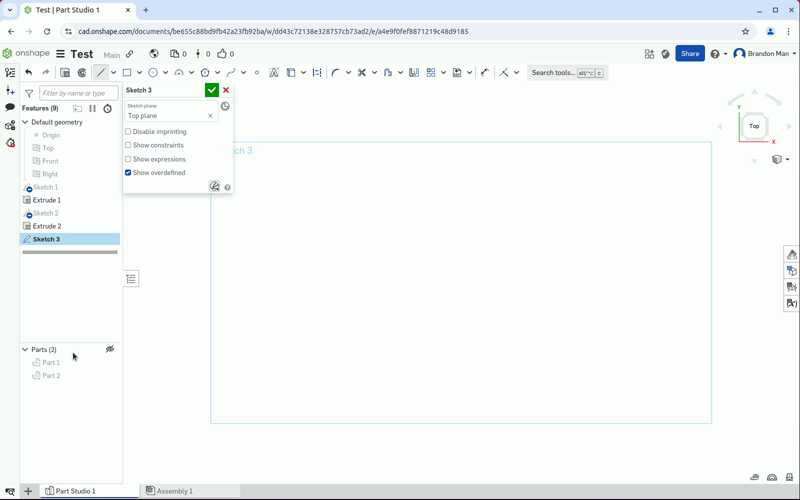
key_down(shift)
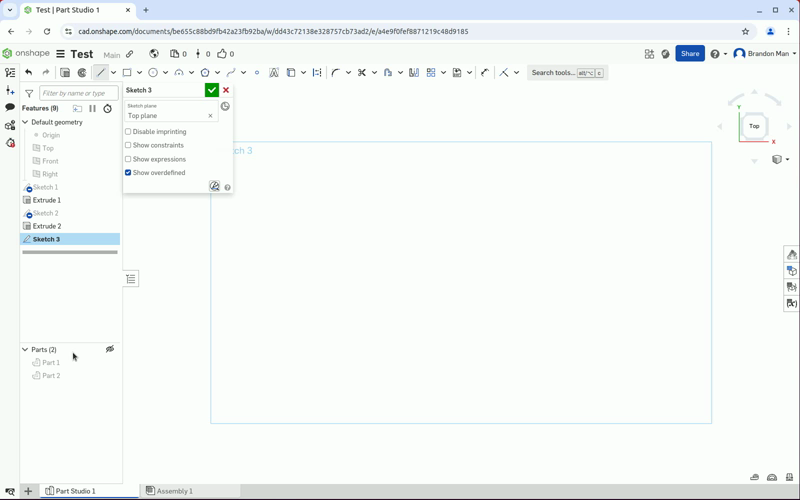
mouse_move(493, 340)
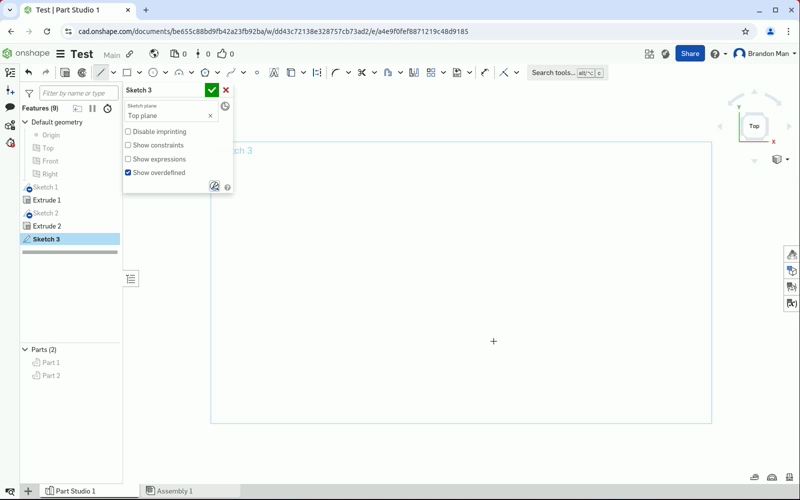
click(493, 340)
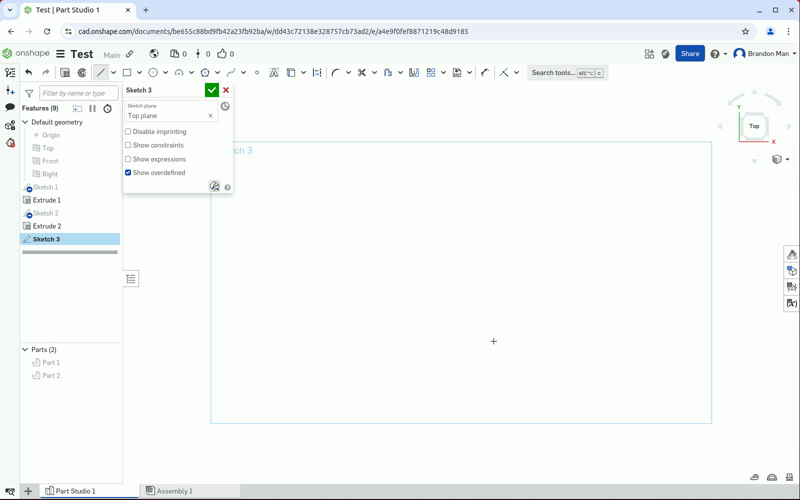
key_up(shift)
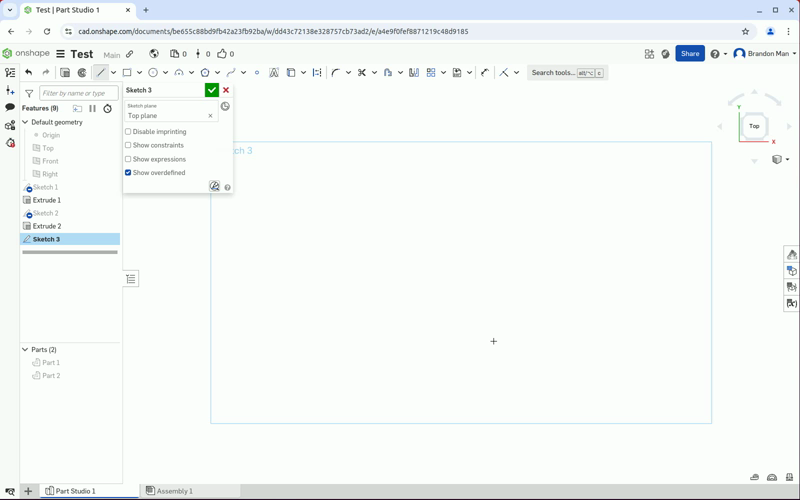
key_down(shift)
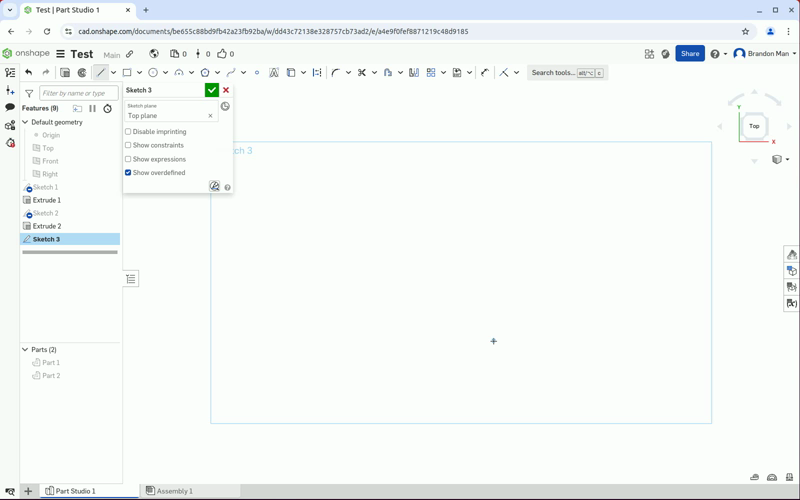
mouse_move(523, 340)
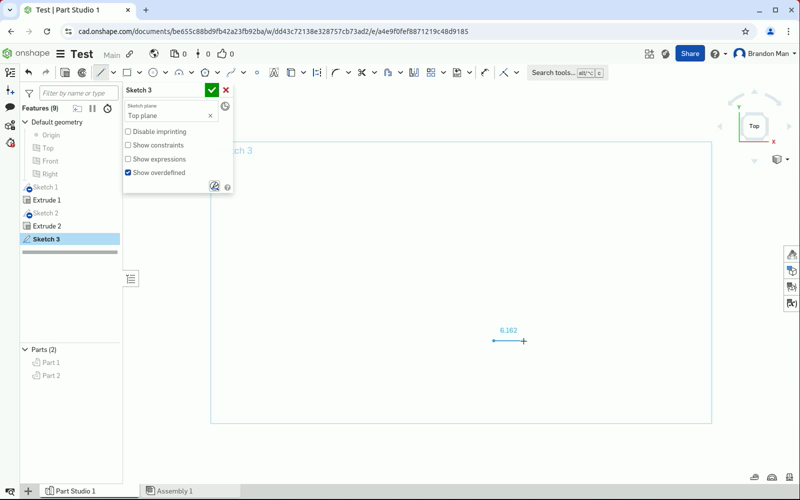
mouse_move(508, 340)
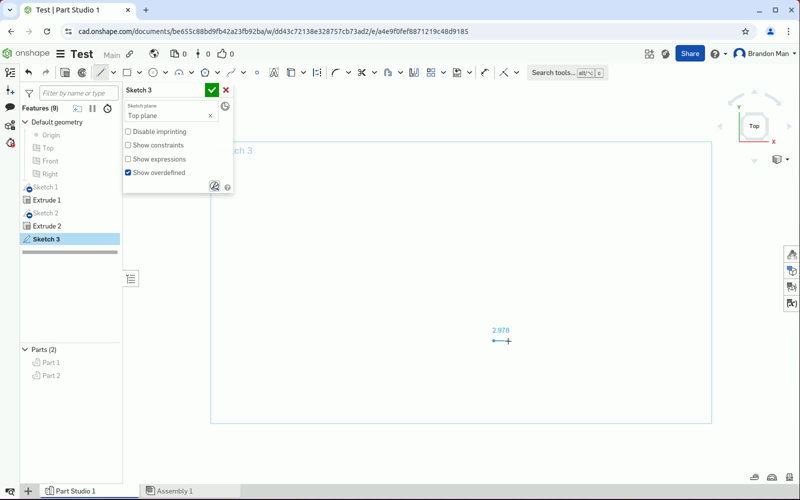
click(508, 340)
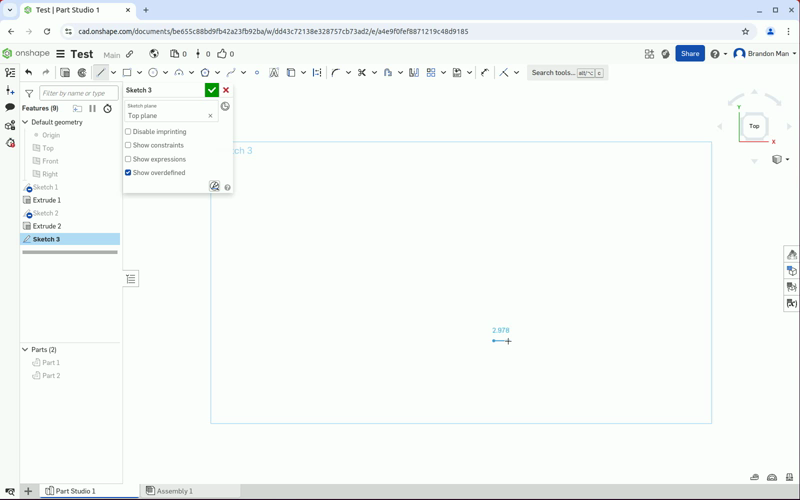
key_up(shift)
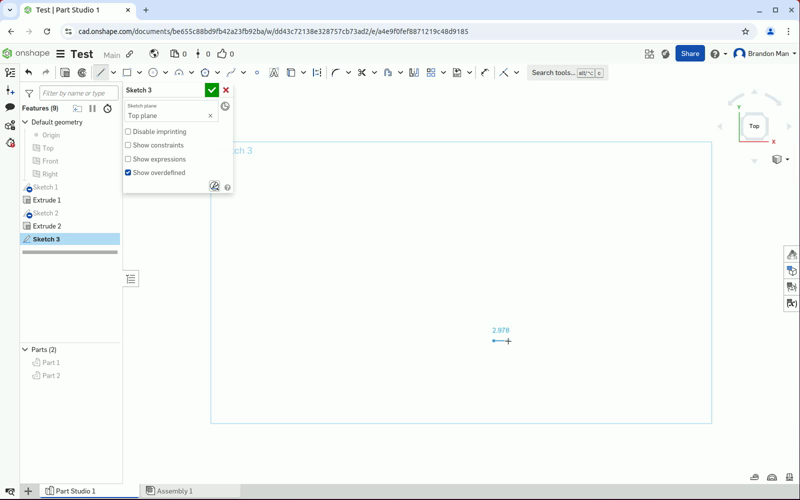
key_down(shift)
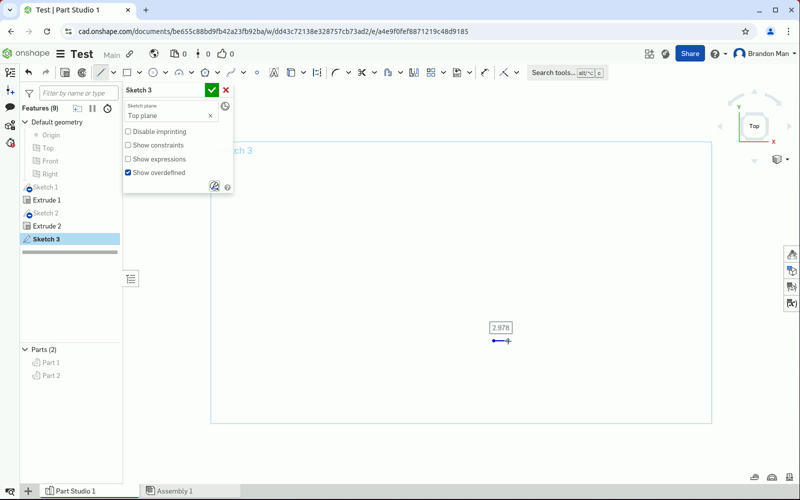
mouse_move(540, 282)
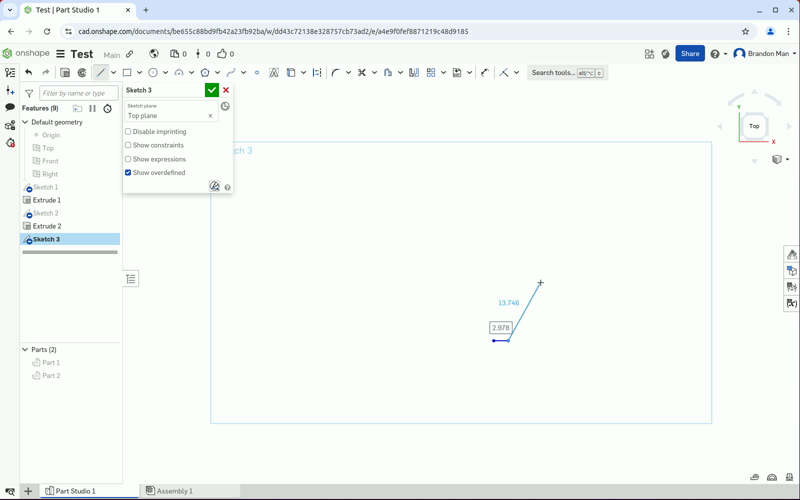
click(540, 282)
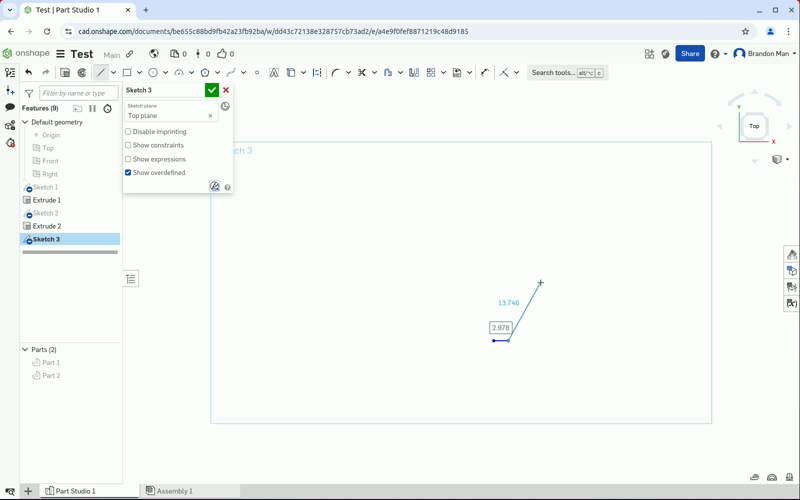
key_up(shift)
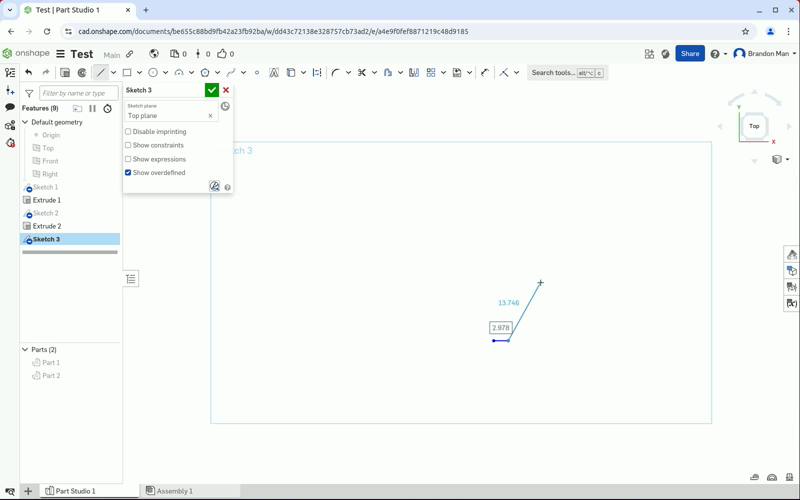
key_down(shift)
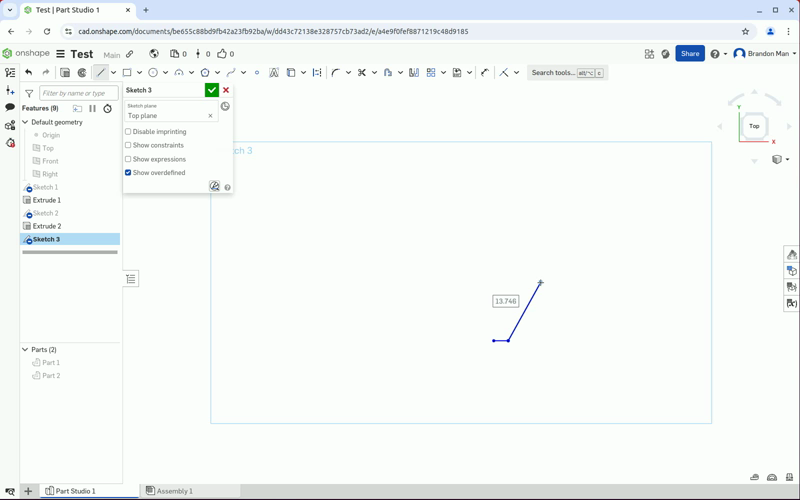
mouse_move(508, 225)
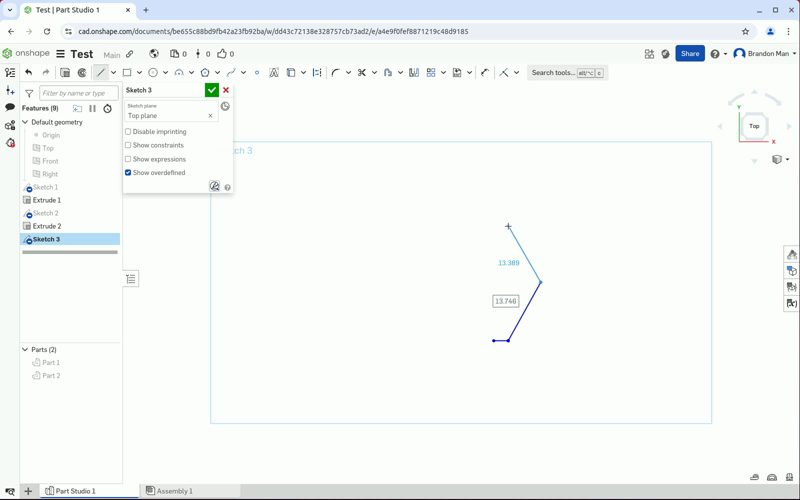
click(508, 225)
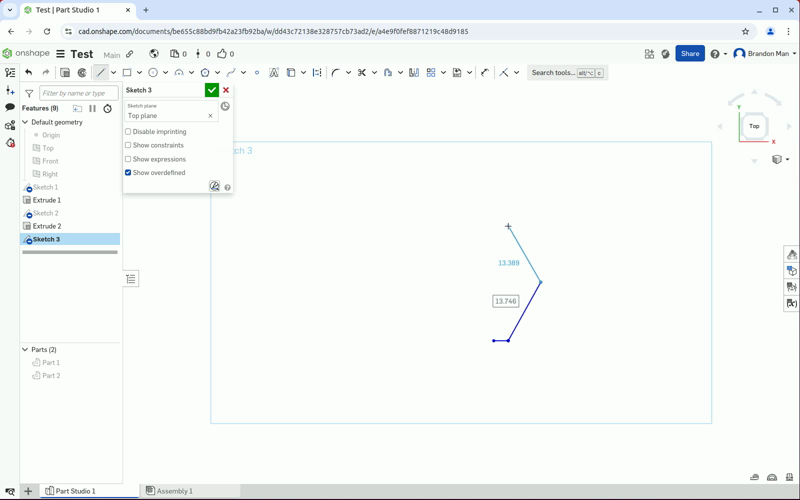
key_up(shift)
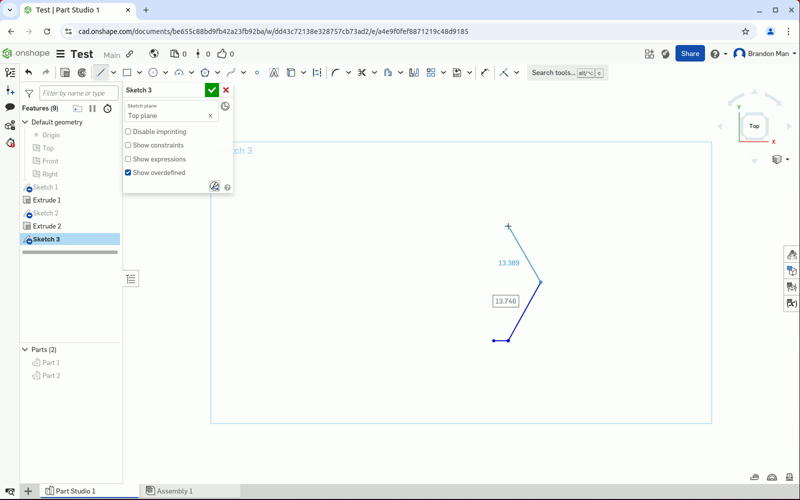
key_down(shift)
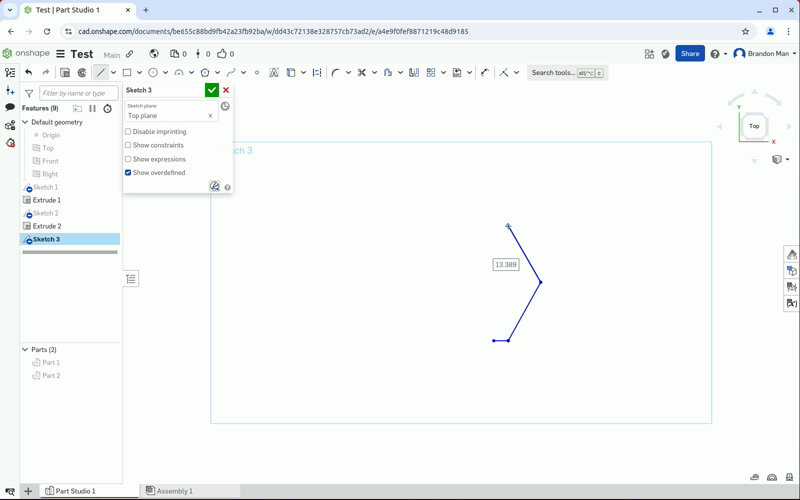
mouse_move(538, 225)
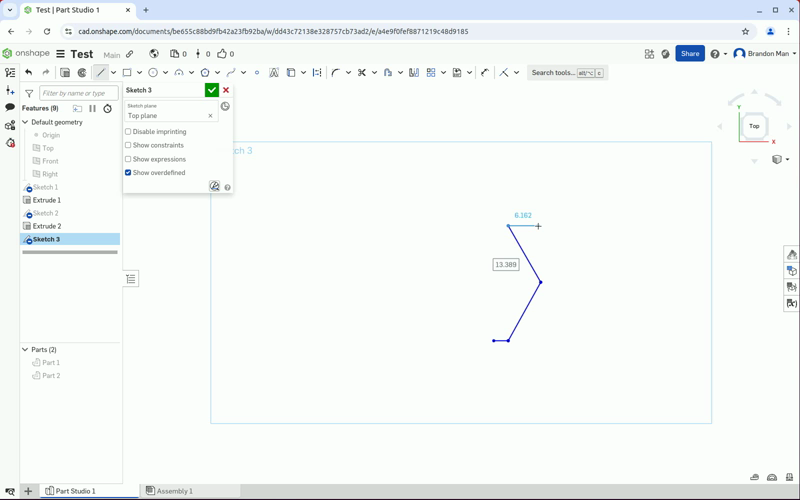
mouse_move(493, 225)
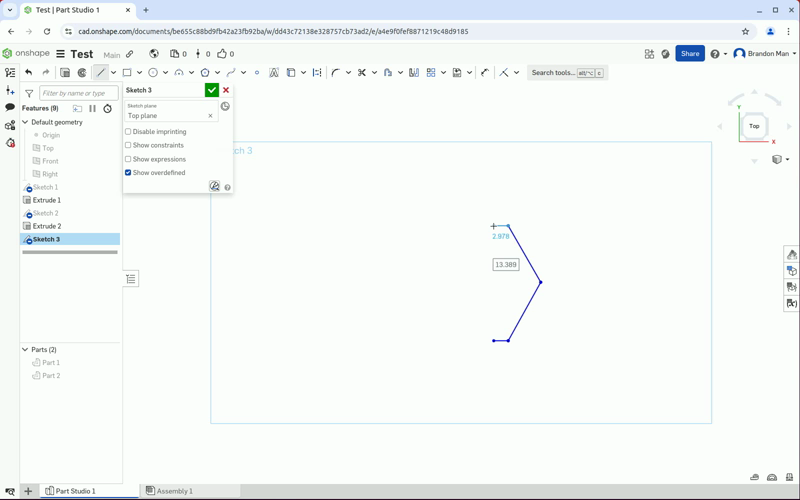
click(493, 225)
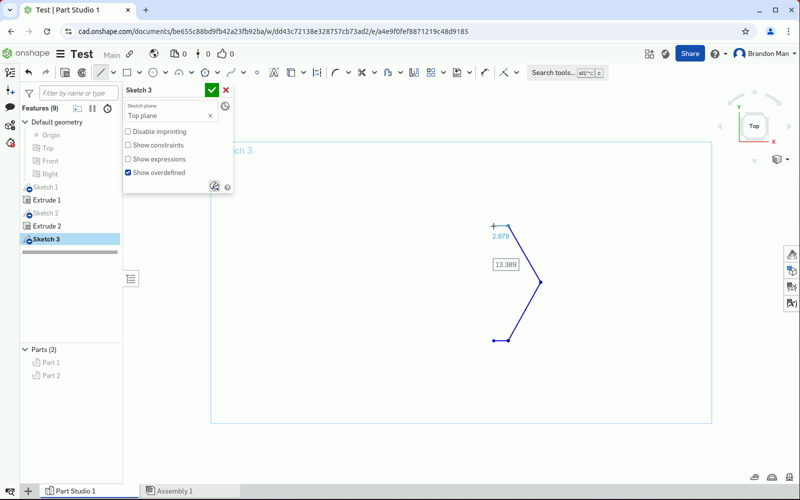
key_up(shift)
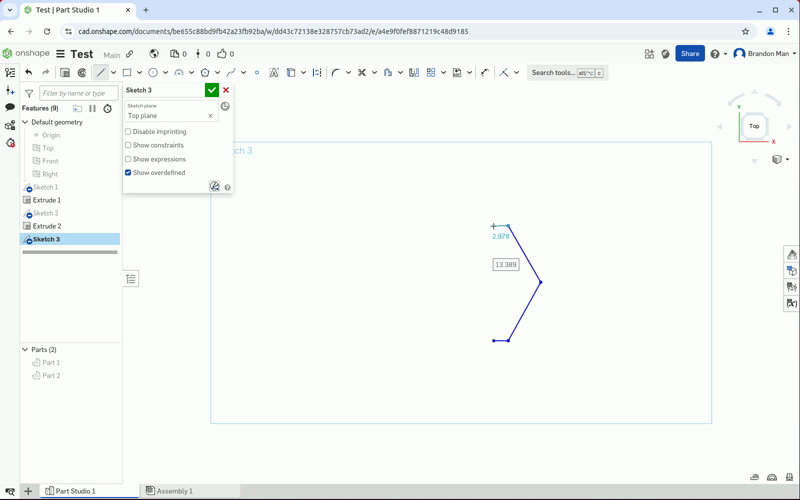
key_down(shift)
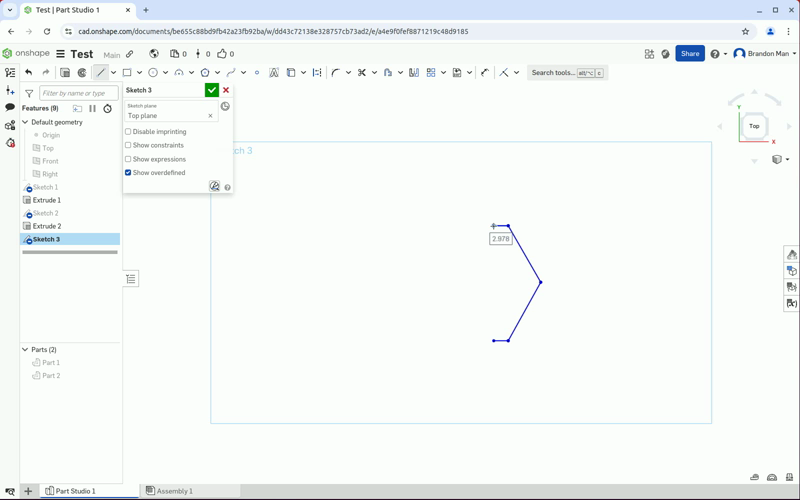
mouse_move(526, 282)
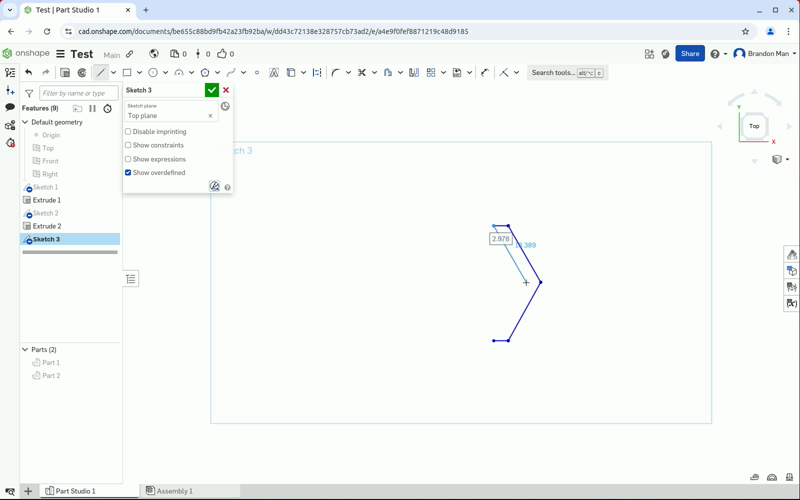
click(526, 282)
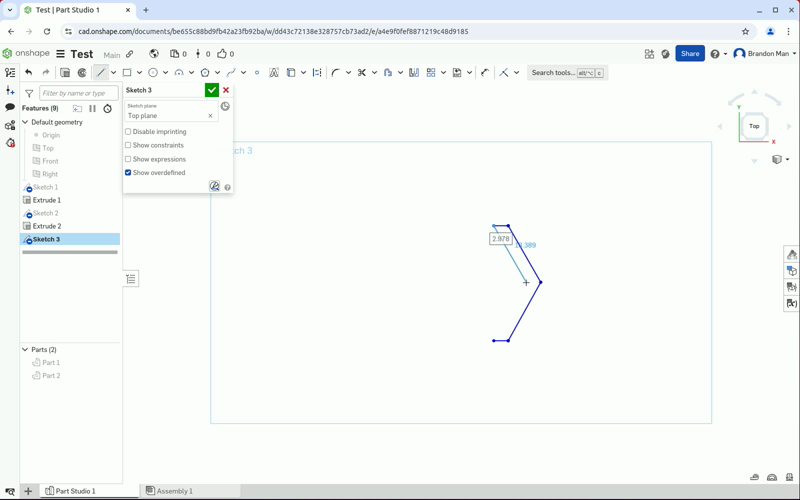
key_up(shift)
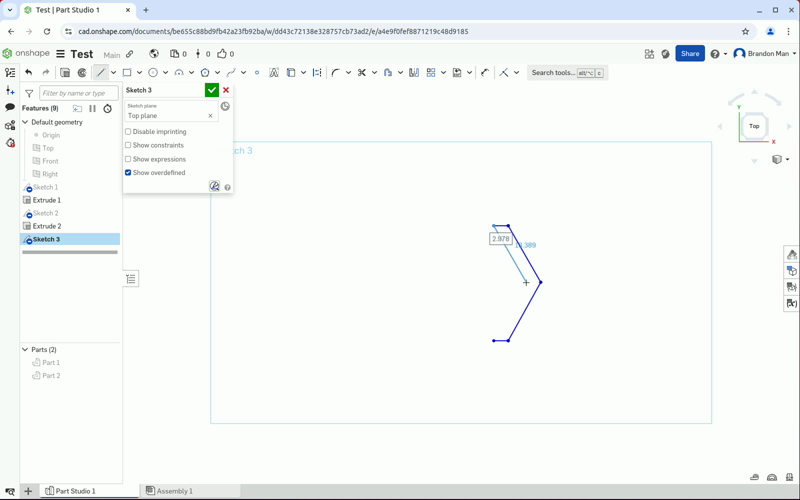
key_down(shift)
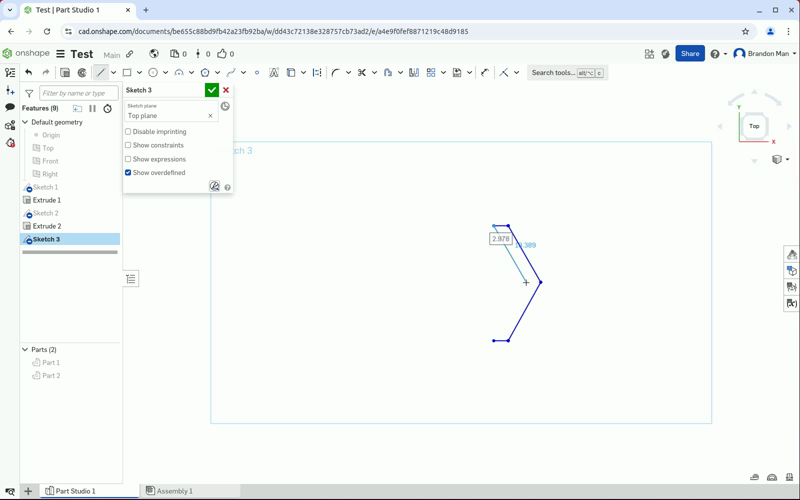
mouse_move(493, 340)
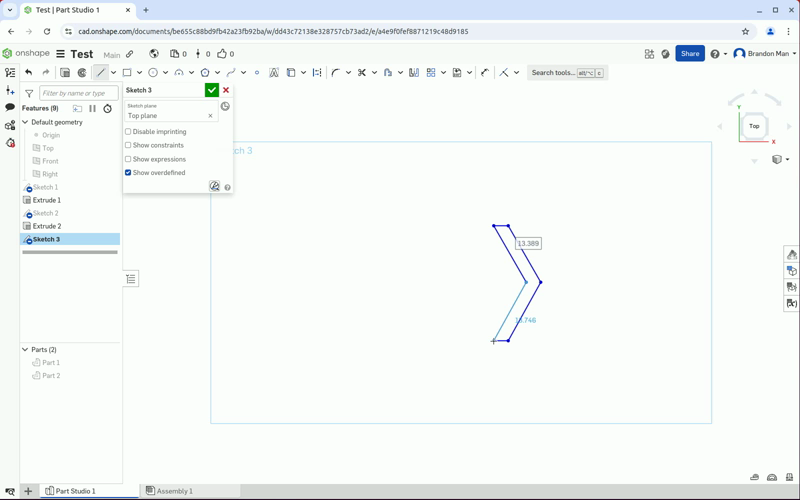
key_up(shift)
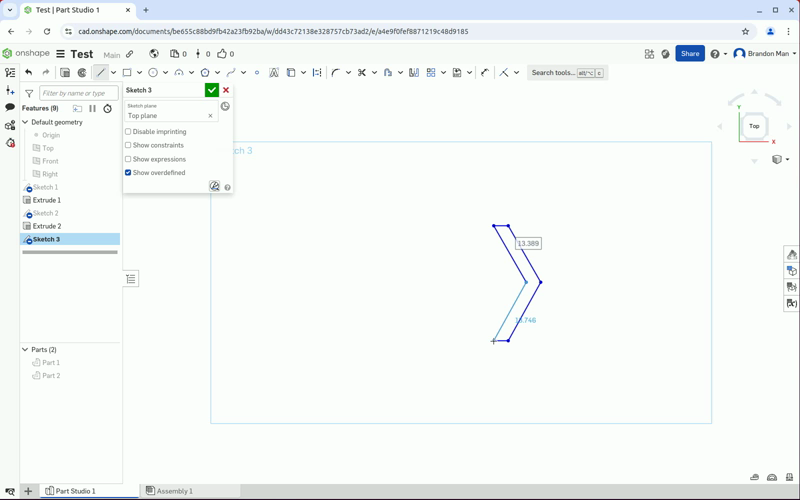
click(493, 340)
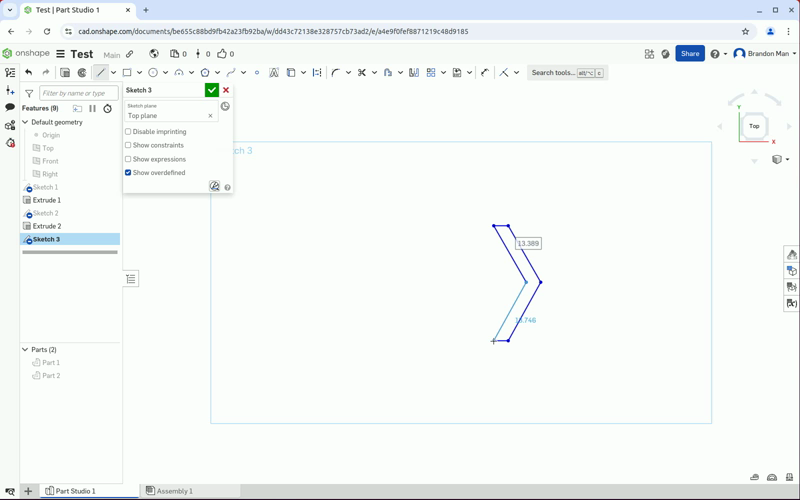
key(esc)
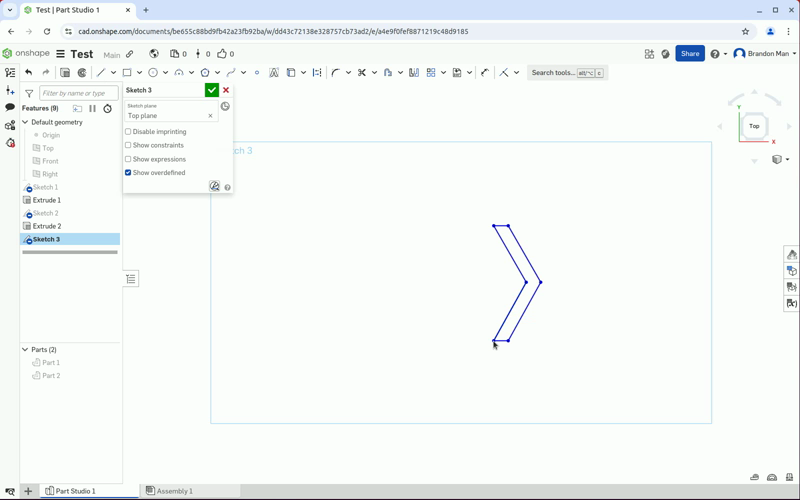
mouse_move(535, 286)
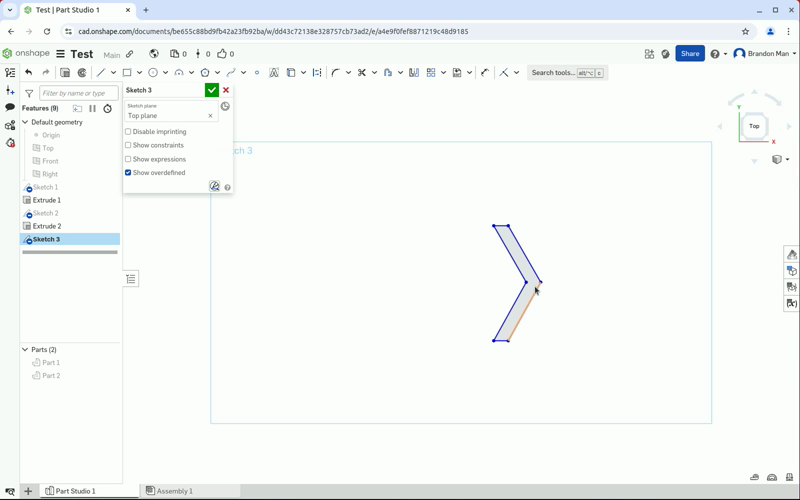
scroll(6)
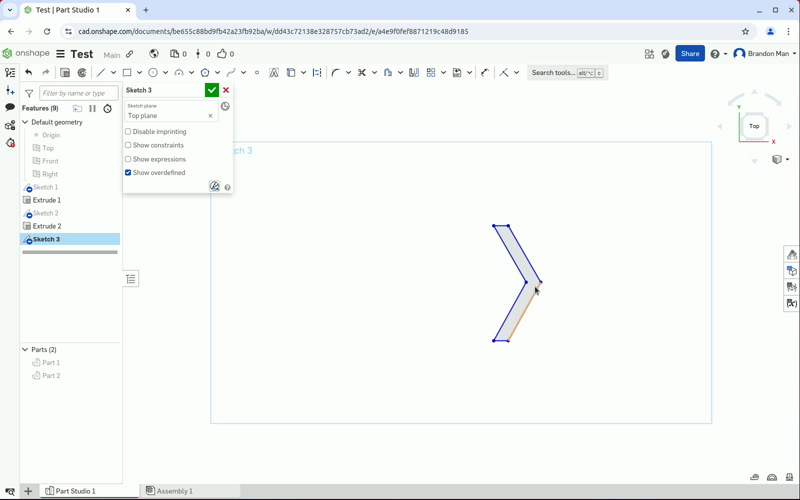
scroll(6)
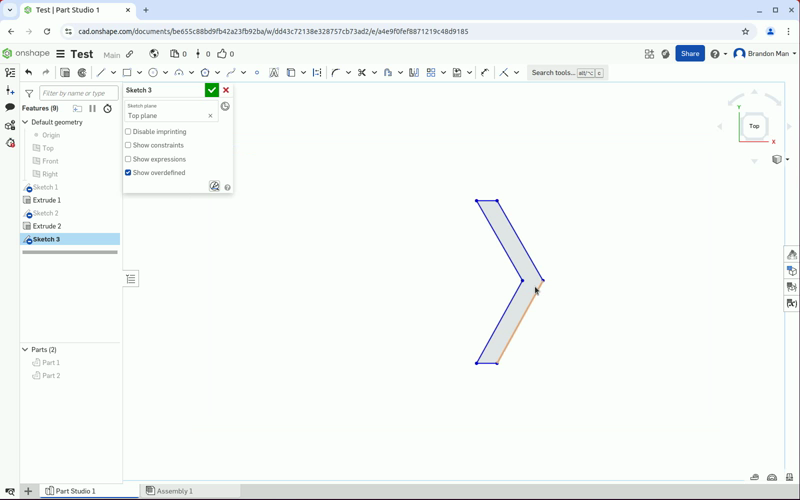
scroll(6)
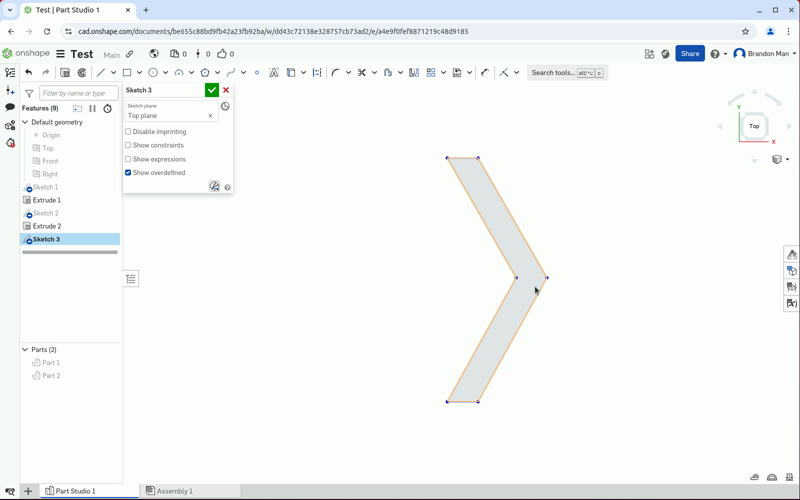
scroll(6)
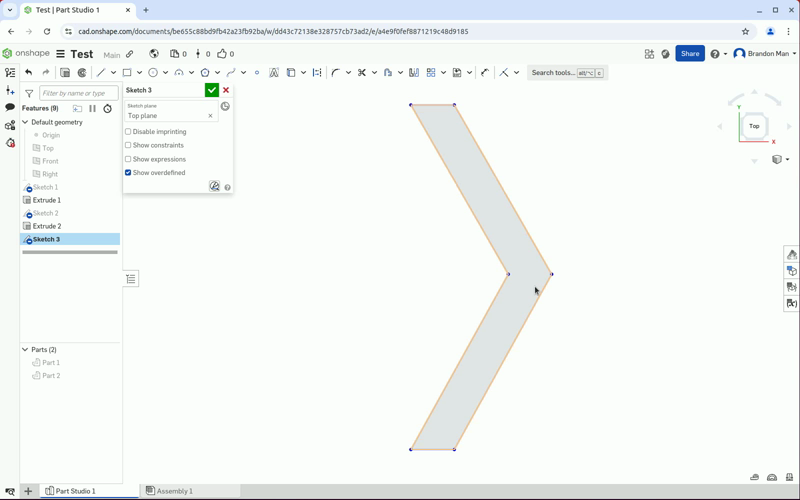
scroll(6)
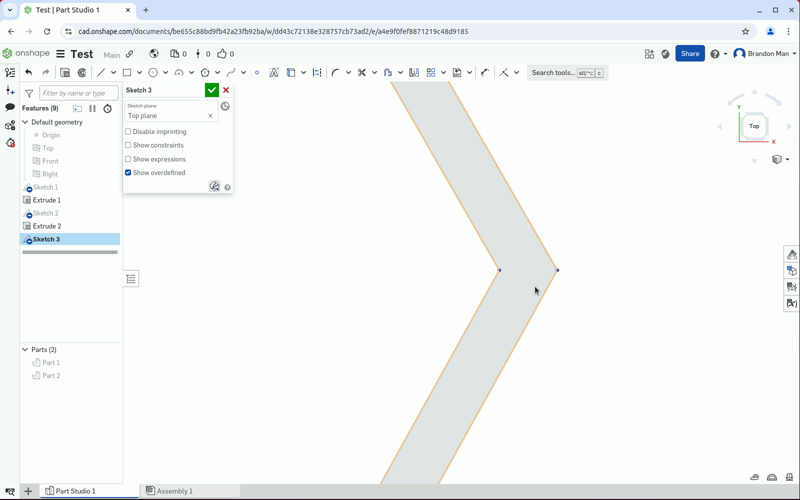
scroll(6)
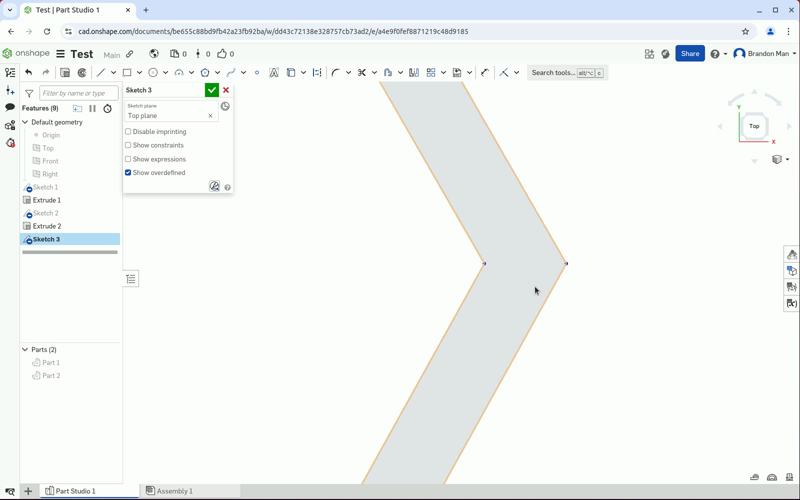
scroll(6)
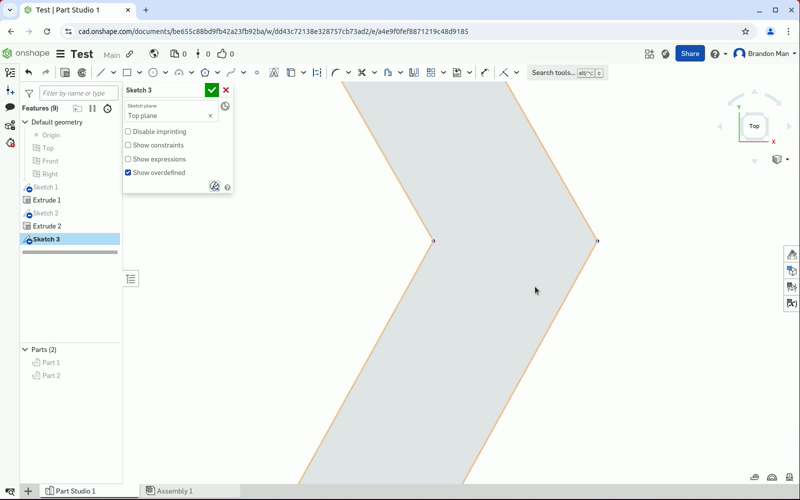
click(535, 286)
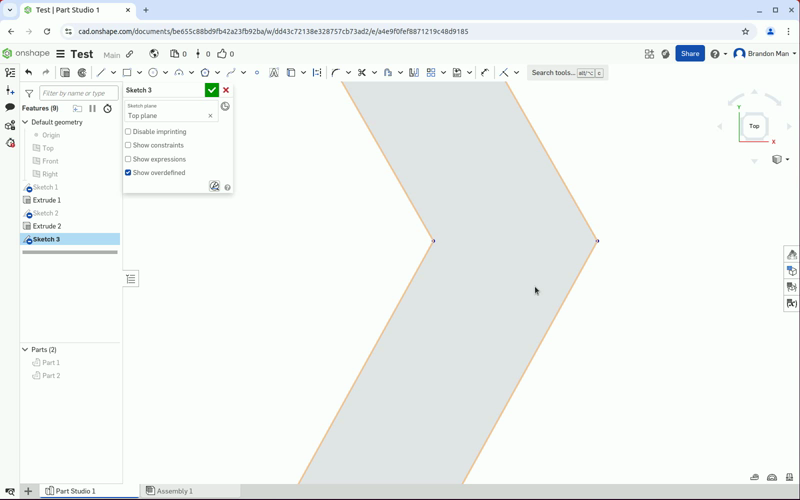
scroll(-6)
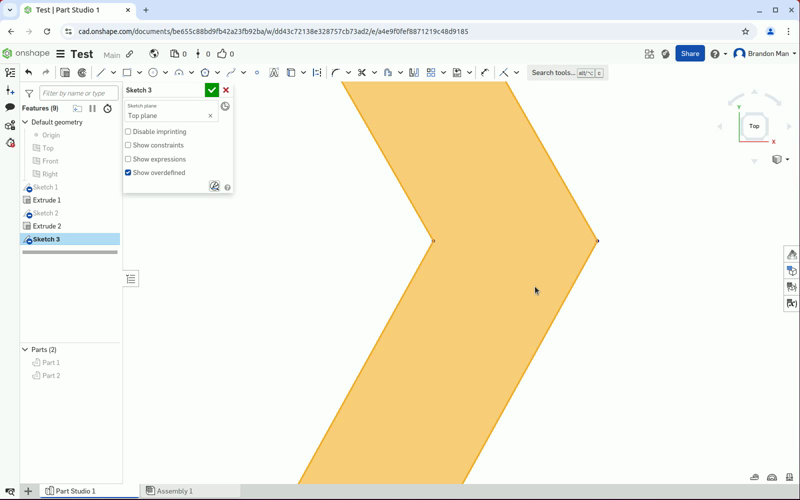
scroll(-6)
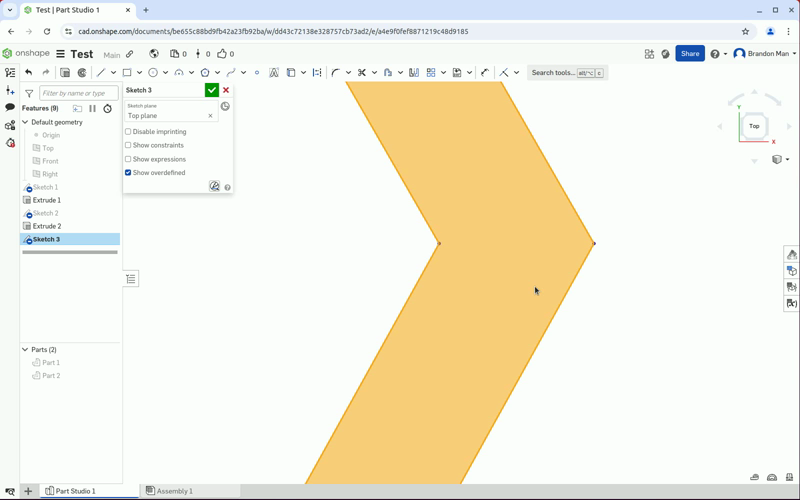
scroll(-6)
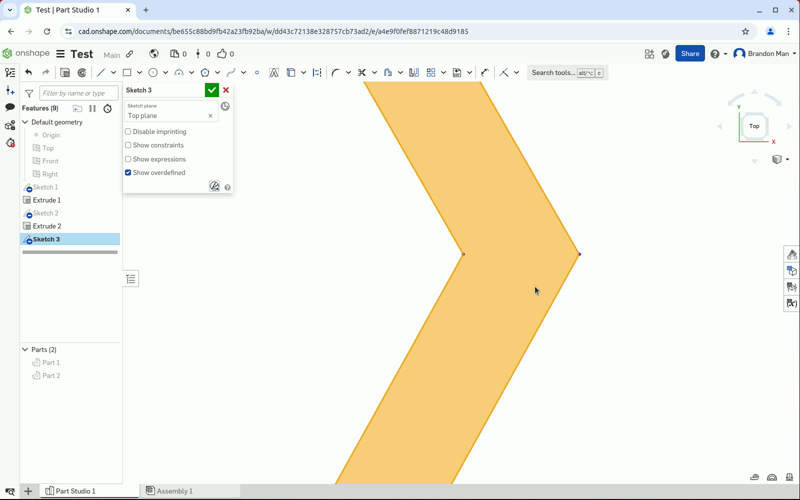
scroll(-6)
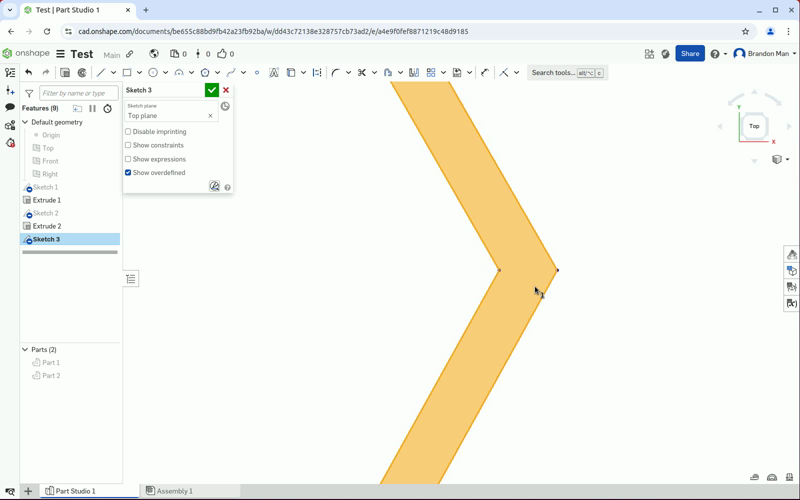
scroll(-6)
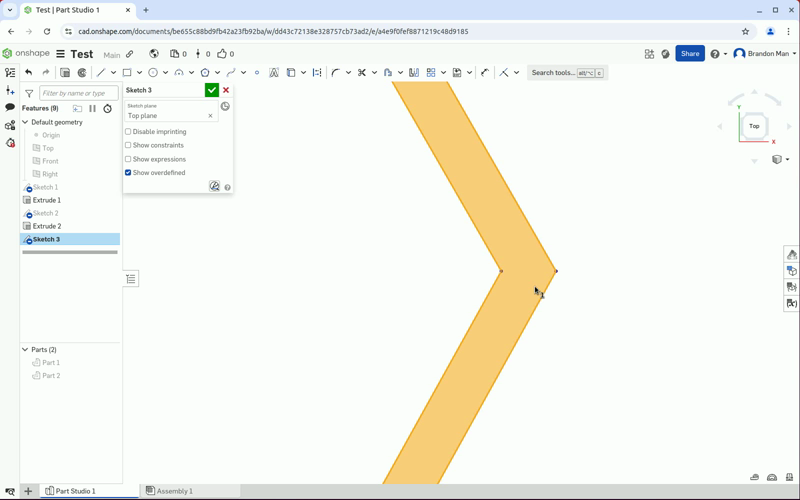
scroll(-6)
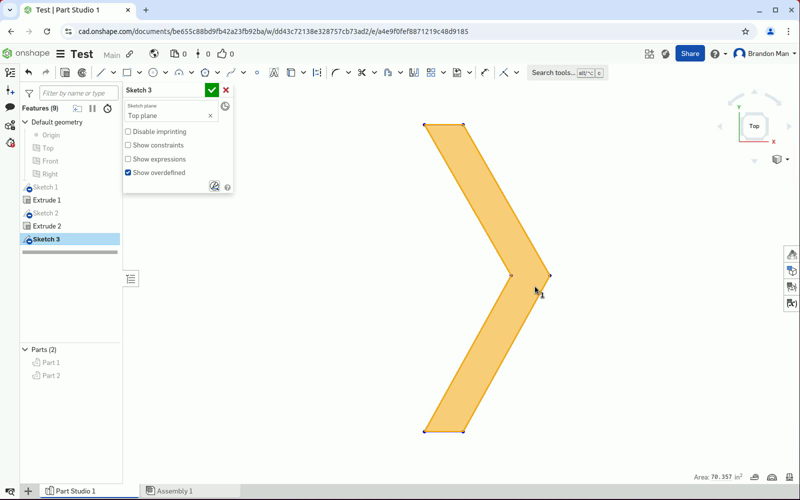
scroll(-6)
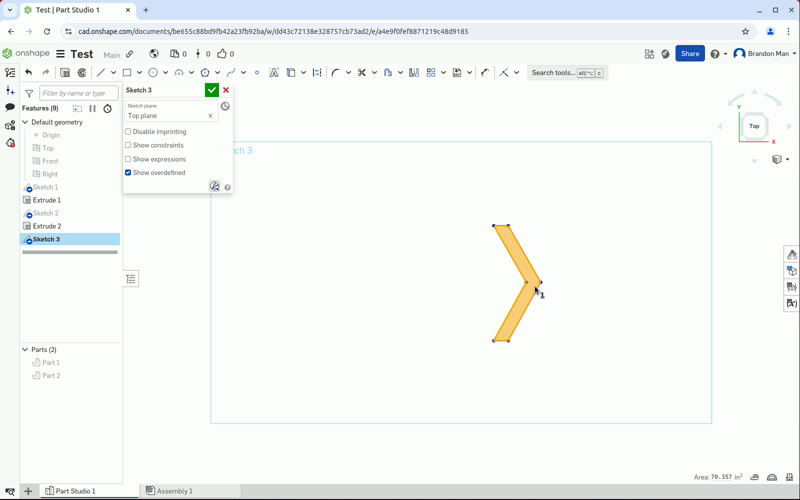
mouse_move(73, 352)
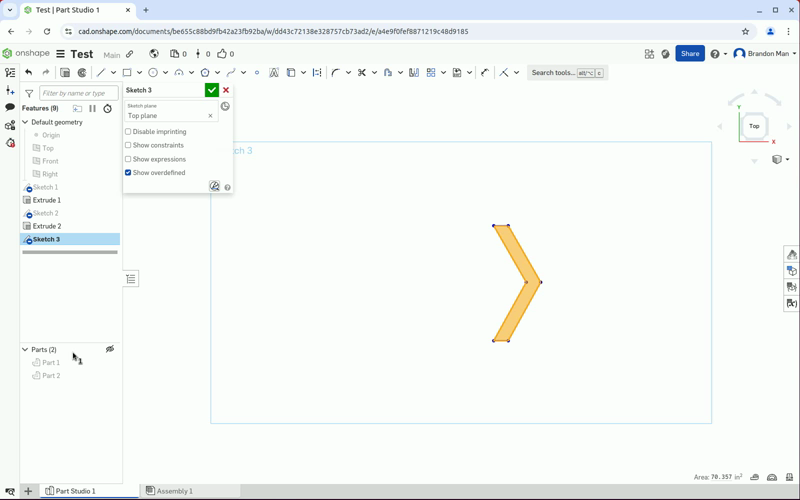
key(shift+y)
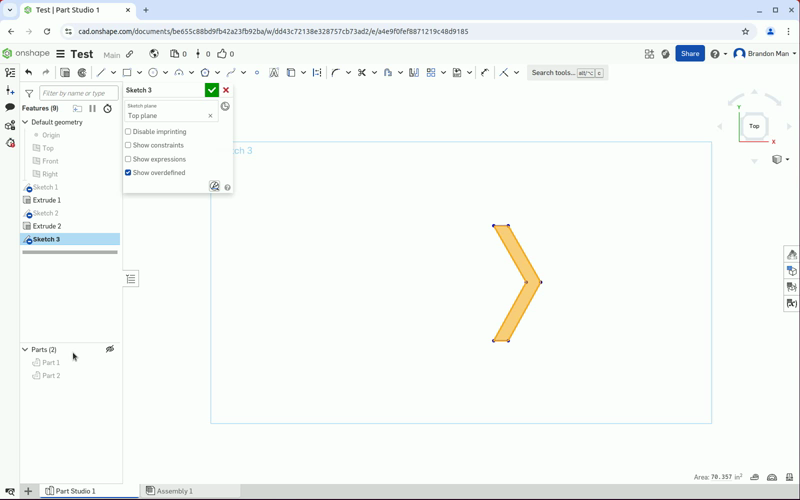
key(shift+e)
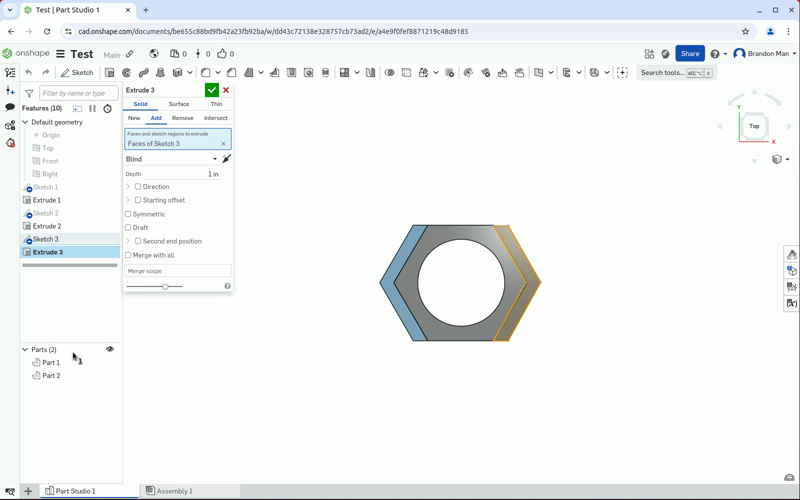
mouse_move(143, 106)
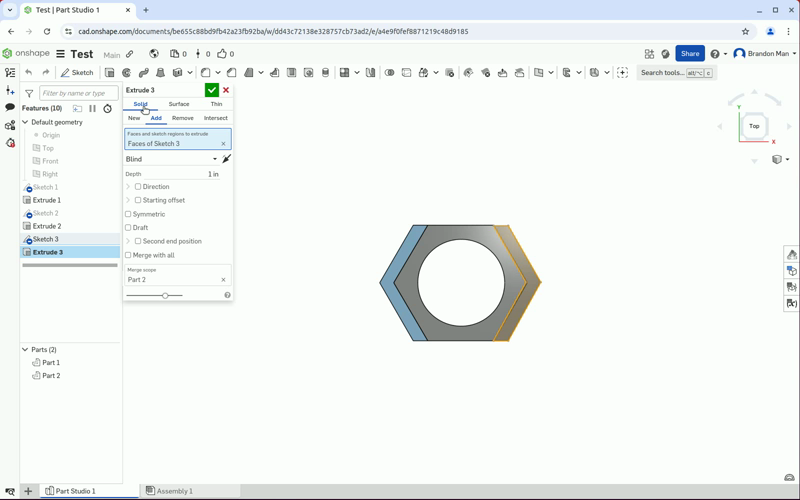
click(143, 106)
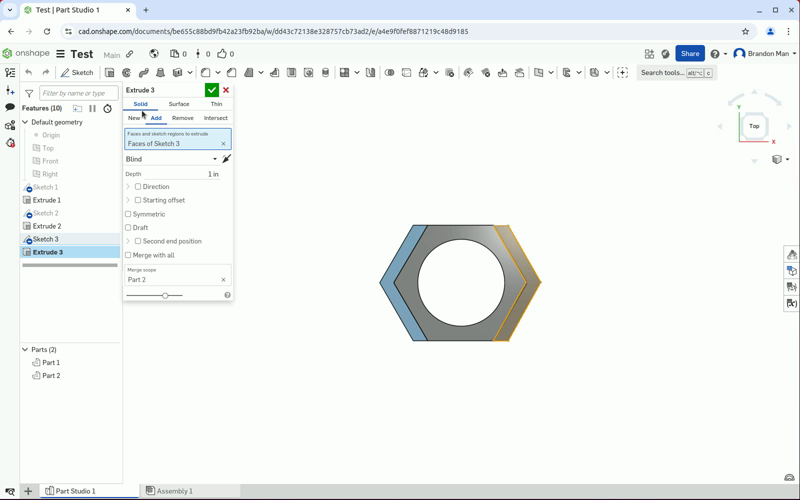
mouse_move(137, 120)
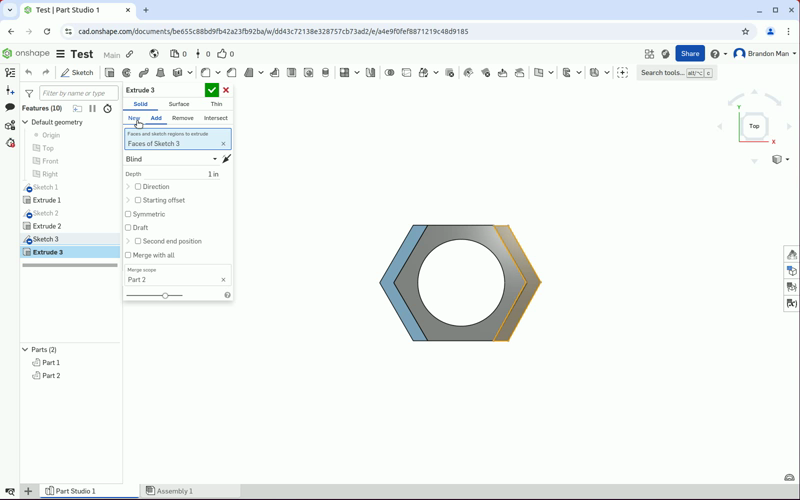
click(137, 120)
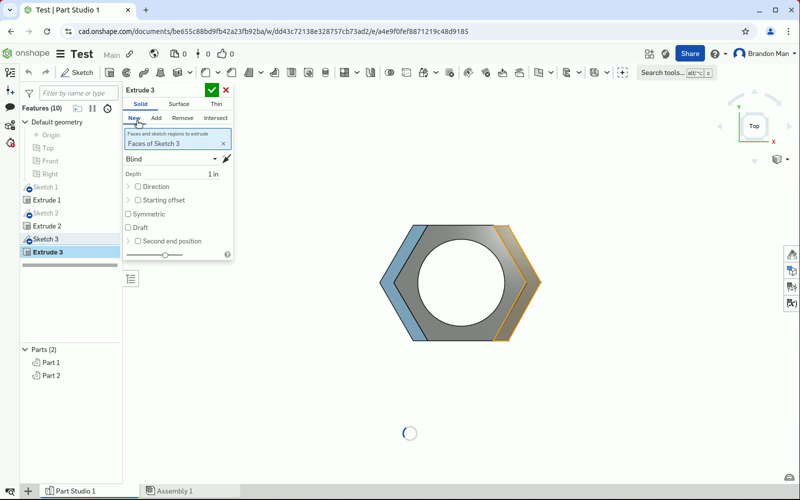
key(tab, 4)
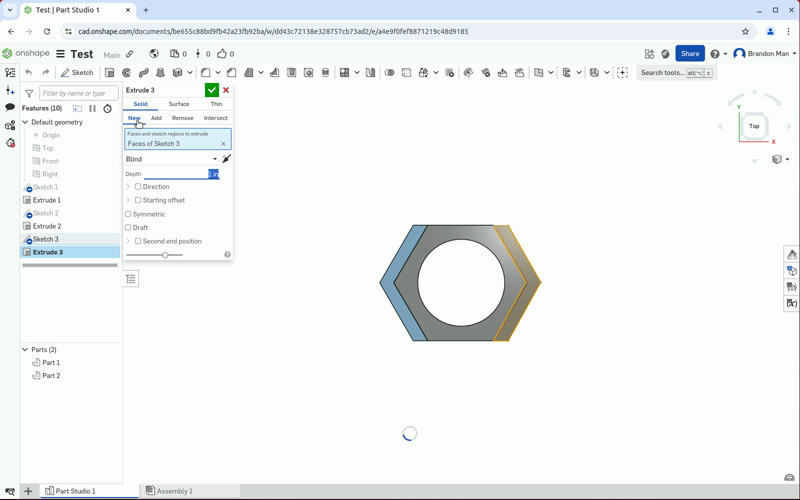
text(2.889)
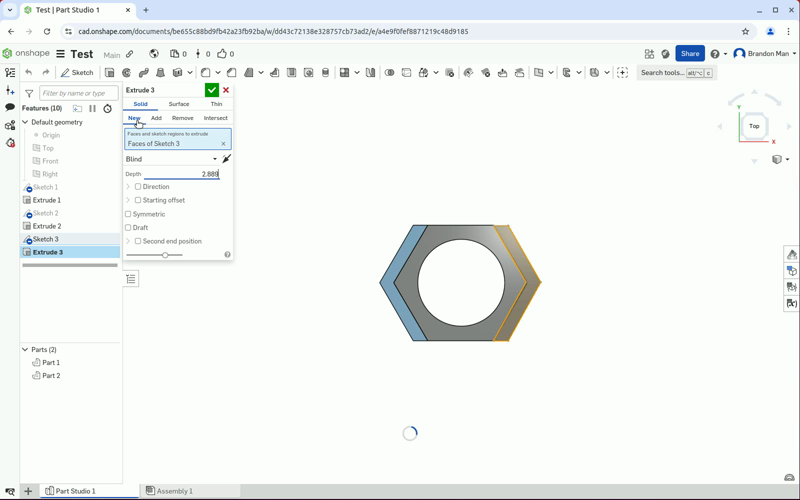
key(enter)
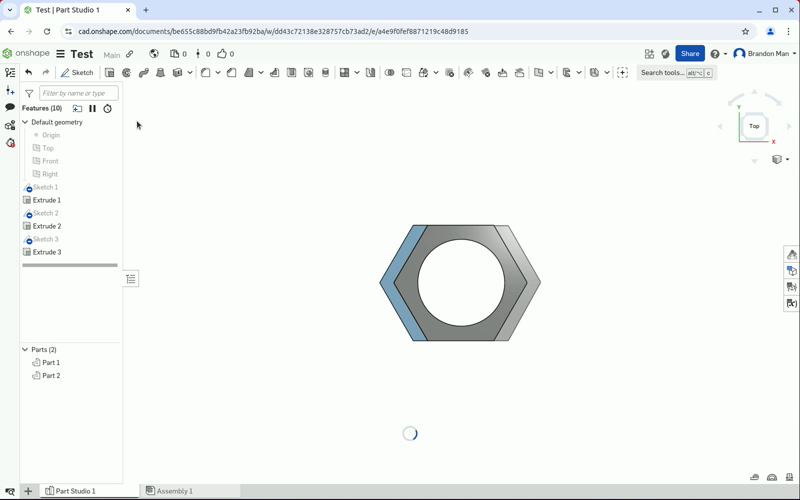
key(shift+h)
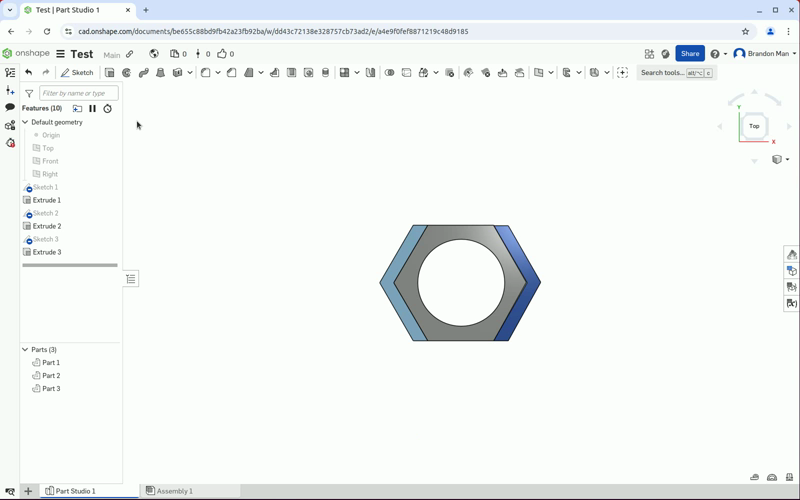
key(shift+h)
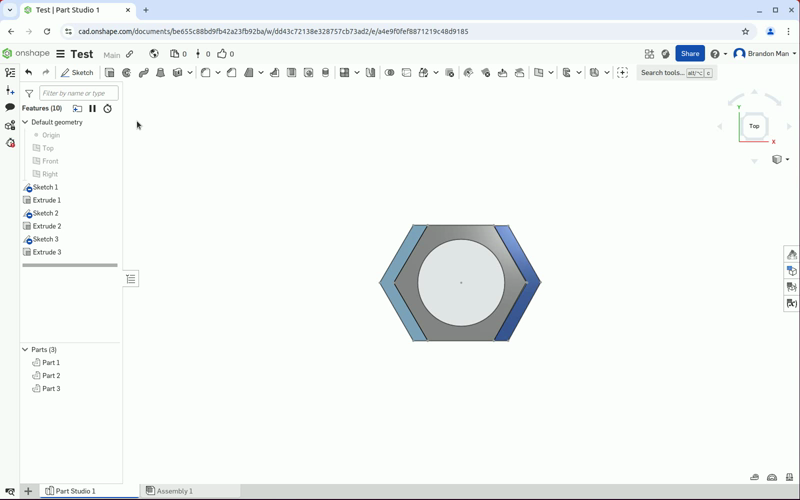
key(shift+7)
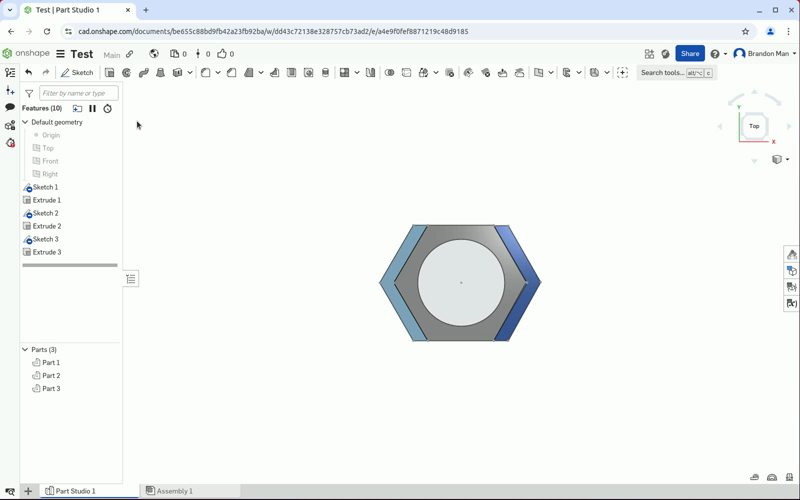
key(up, 3)
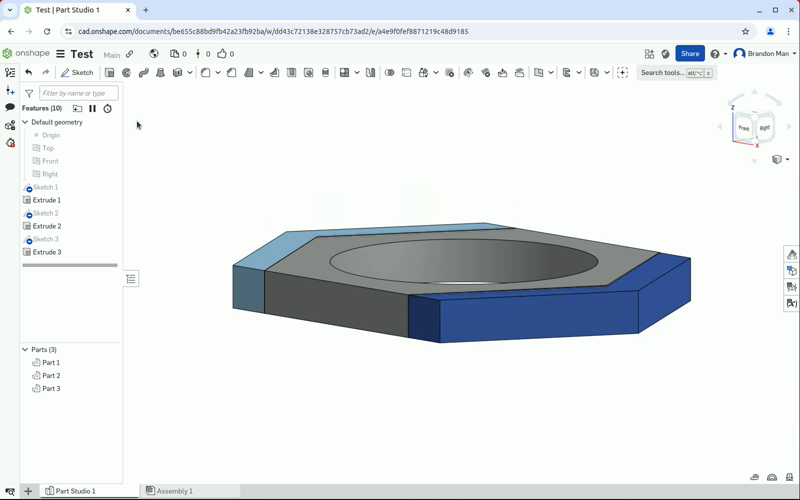
key(left, 3)
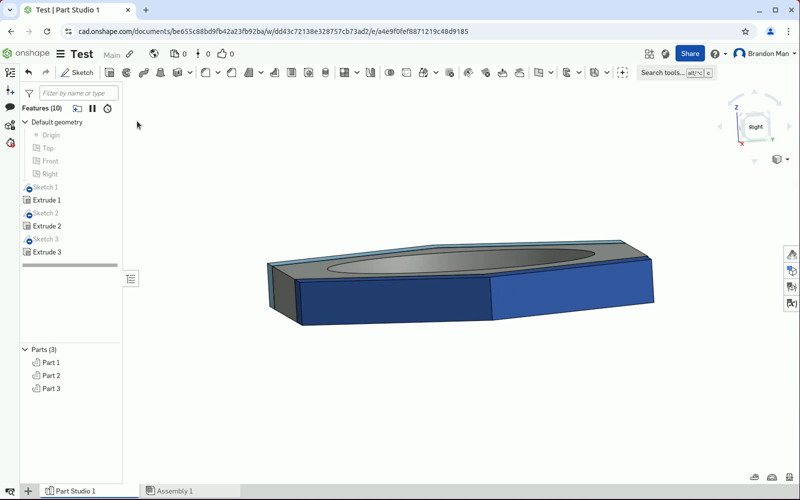
key(right, 3)
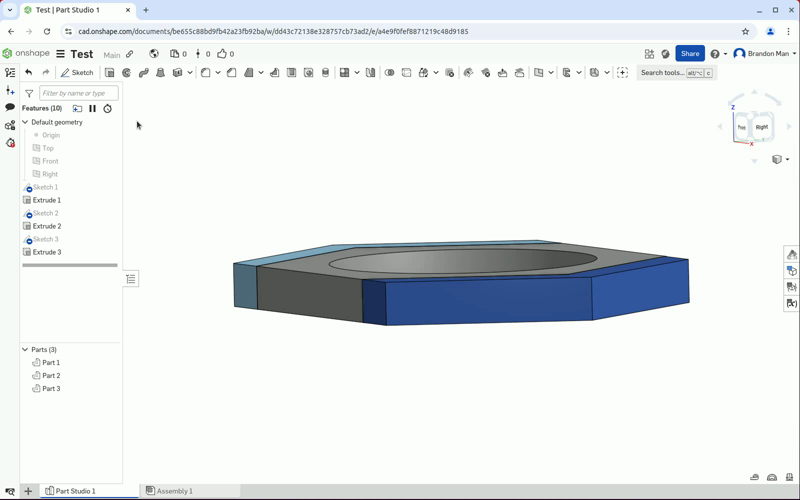
key(down, 3)
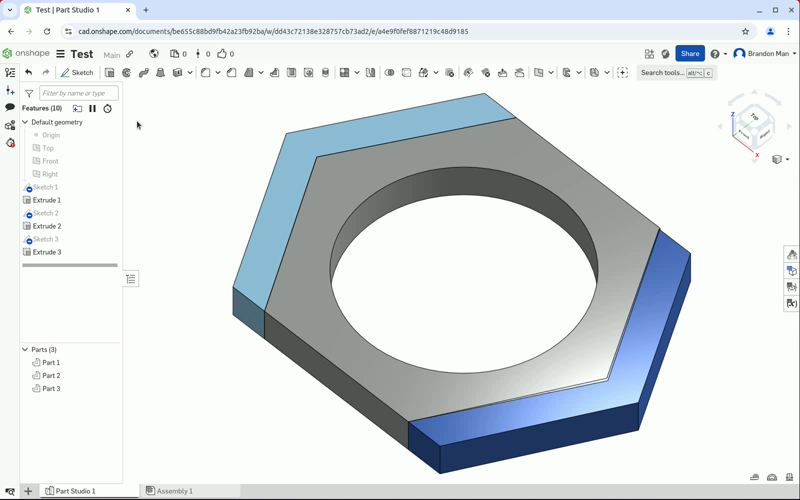
mouse_move(73, 189)
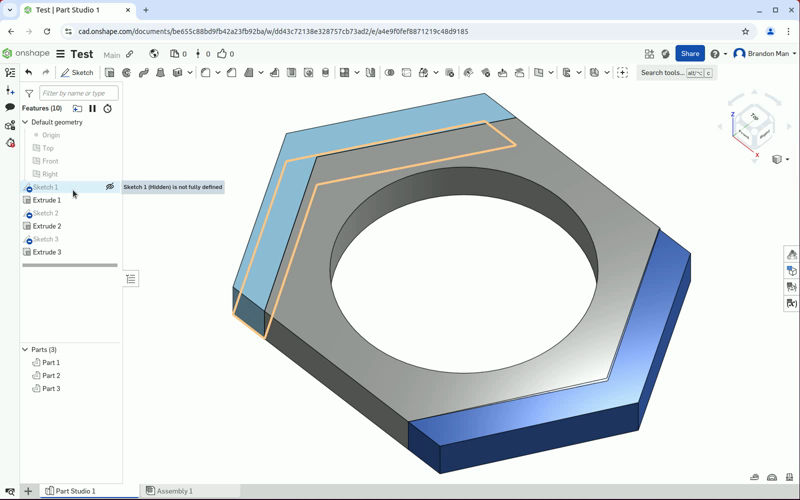
click(73, 189)